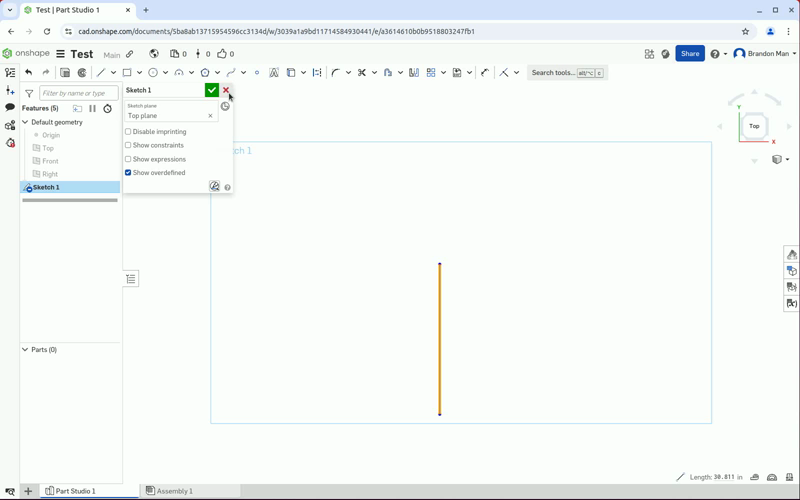
key(shift+h)
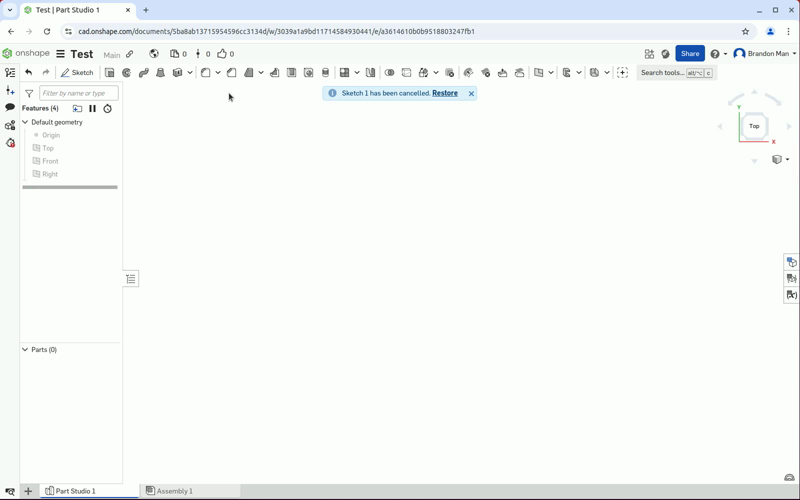
mouse_move(73, 352)
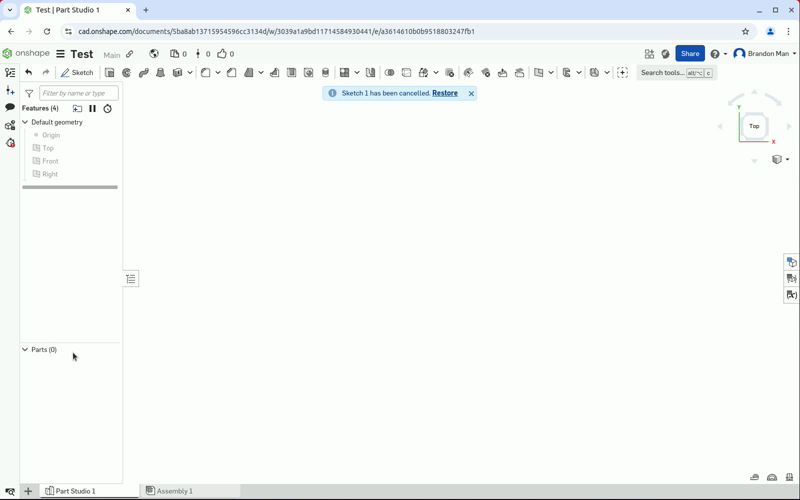
key(y)
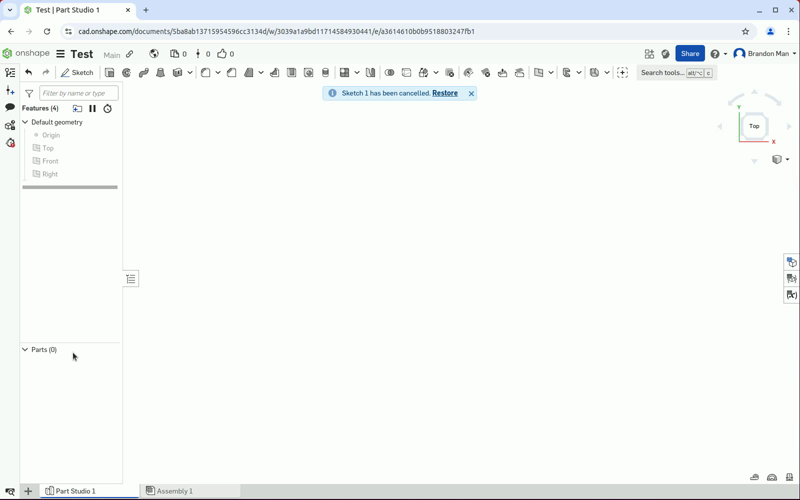
key(shift+p)
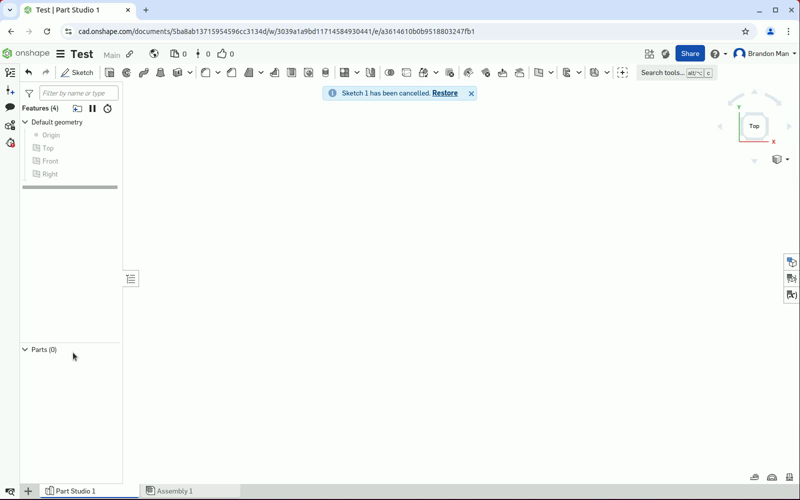
key(space)
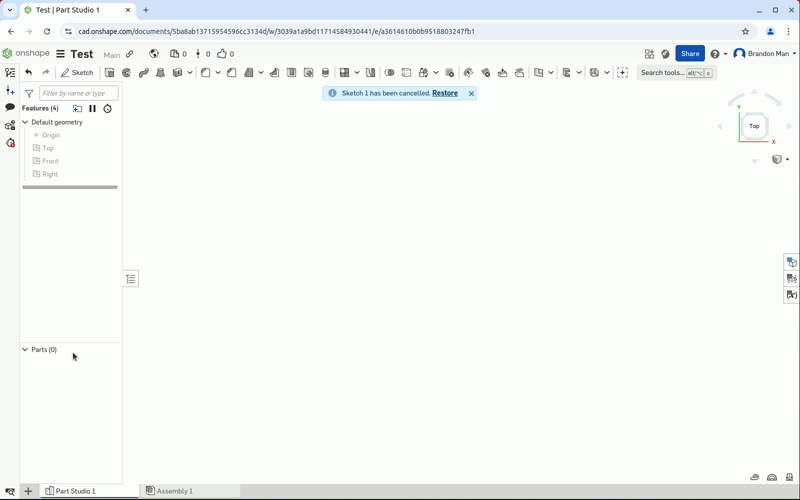
key_down(shift)
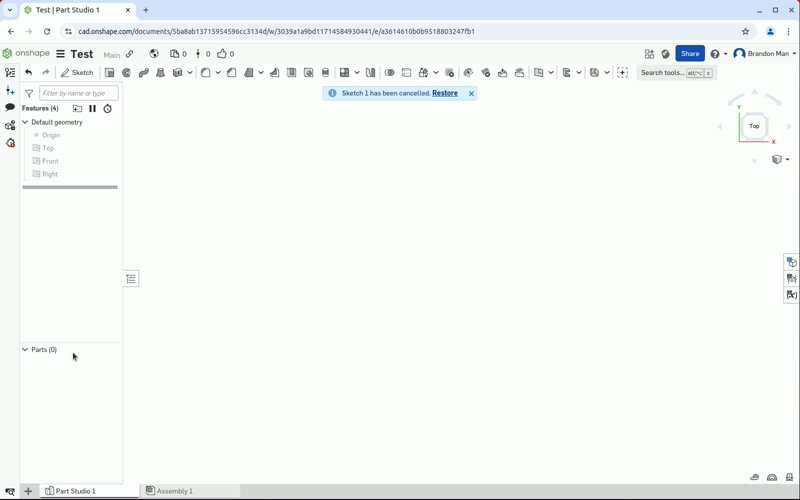
key(up)
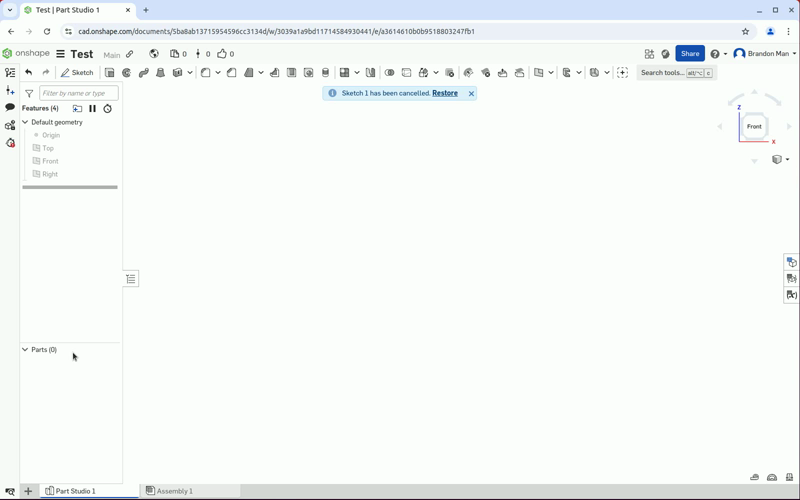
key_up(shift)
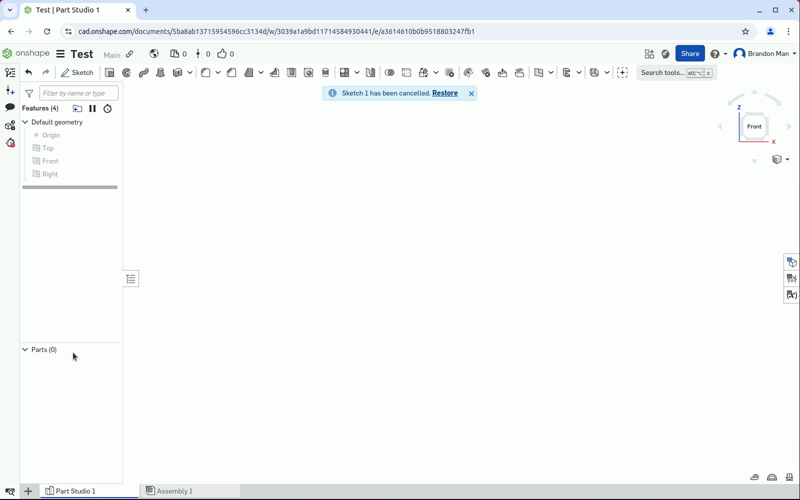
mouse_move(73, 352)
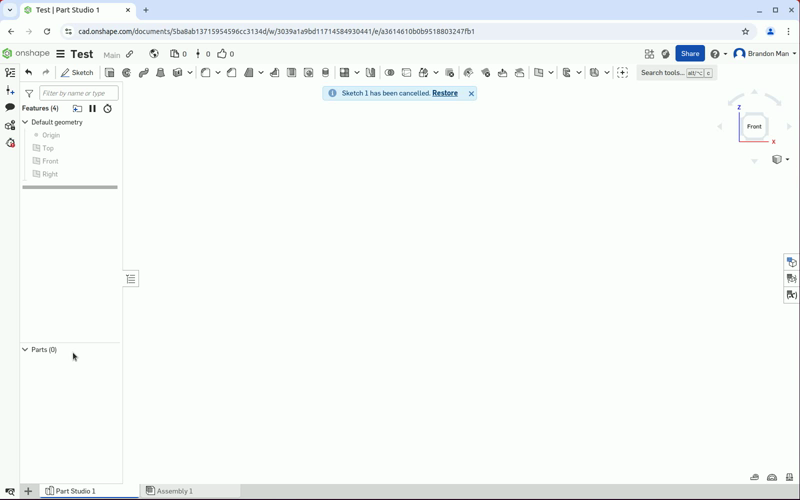
key(shift+y)
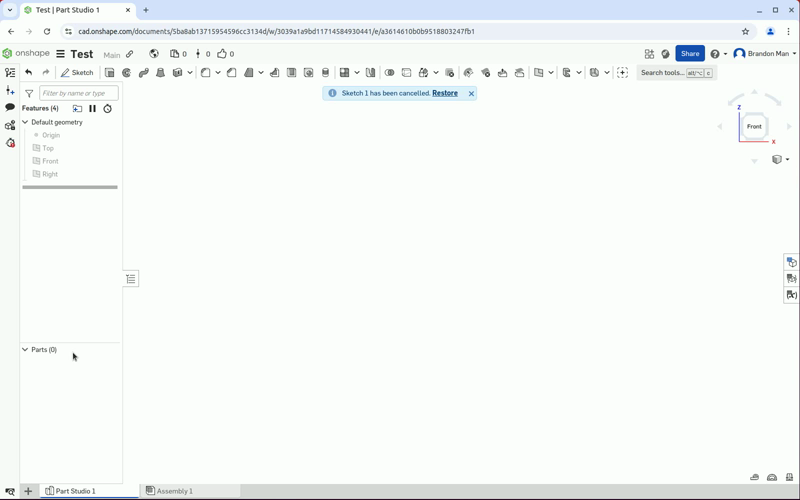
key(shift+s)
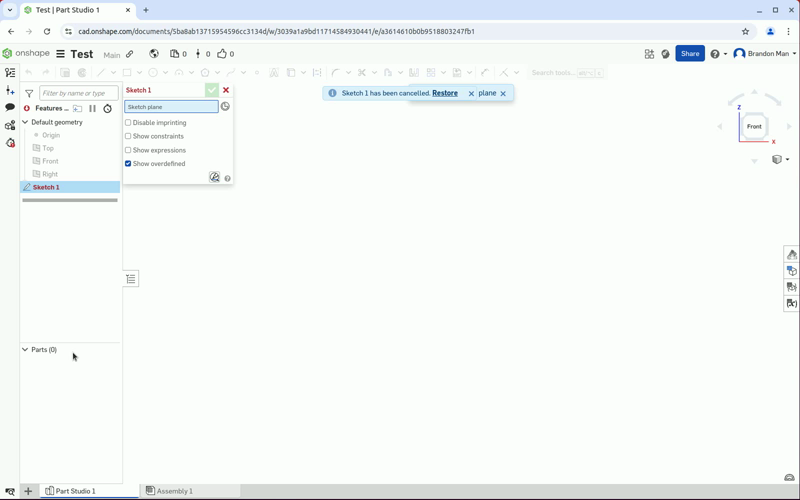
mouse_move(73, 163)
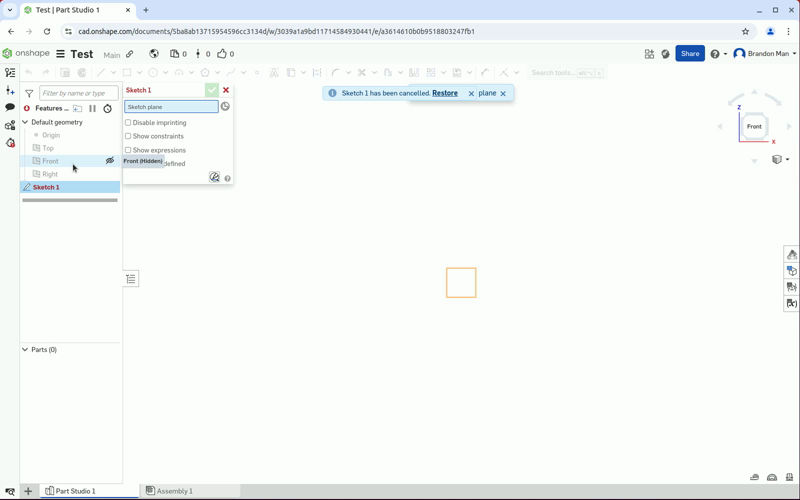
click(73, 163)
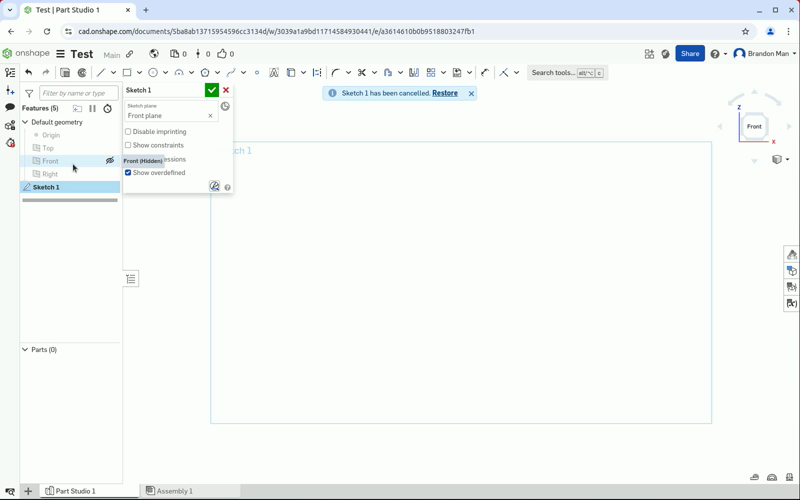
mouse_move(73, 352)
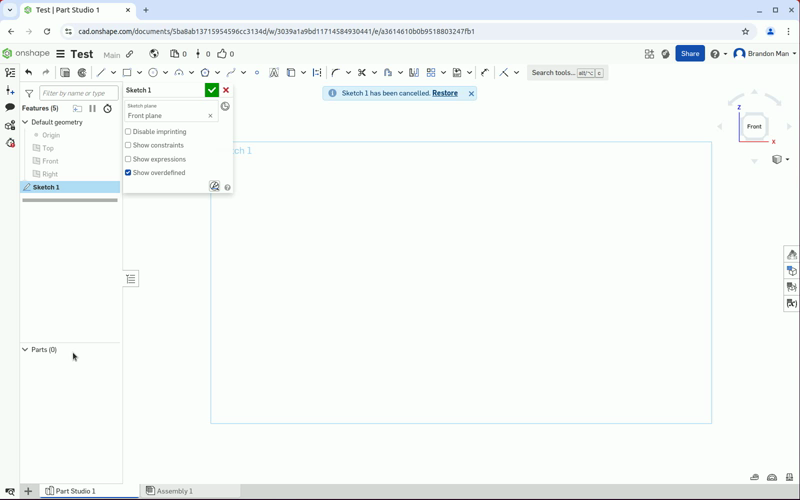
key(y)
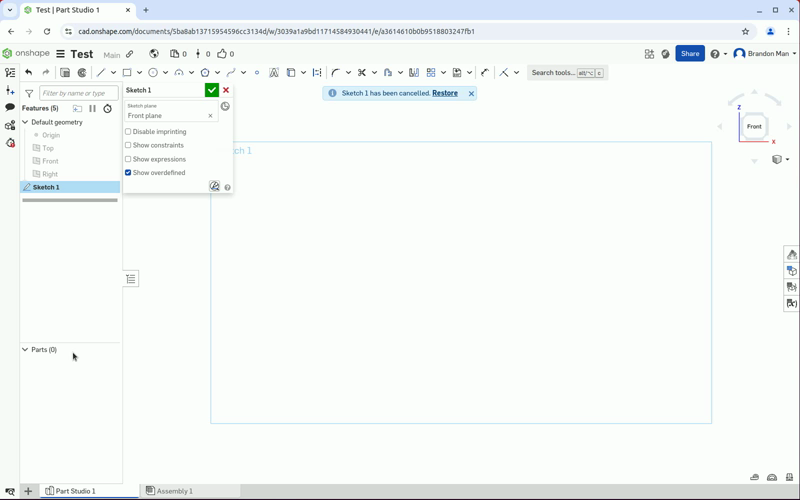
key(l)
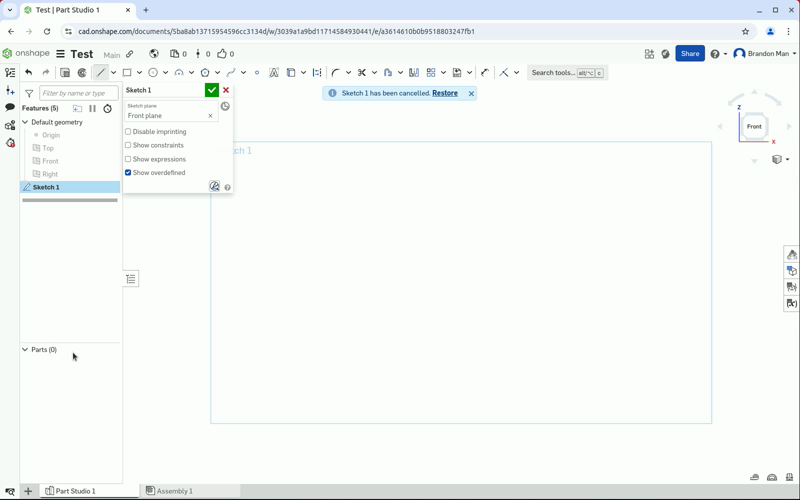
key_down(shift)
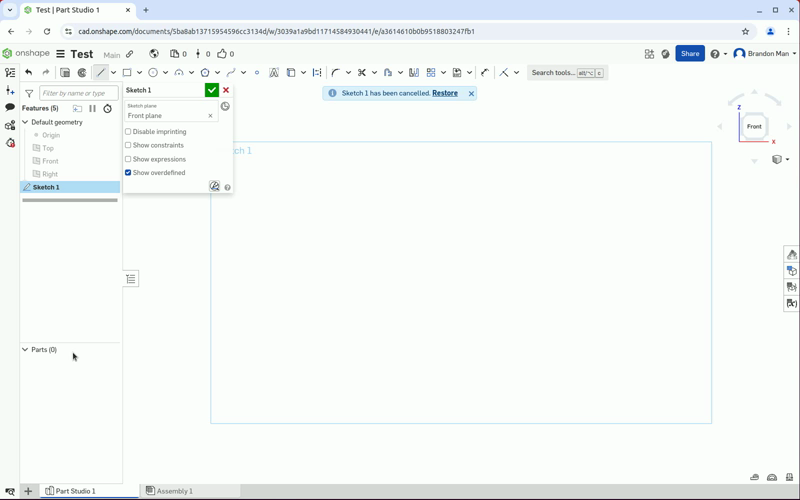
mouse_move(348, 326)
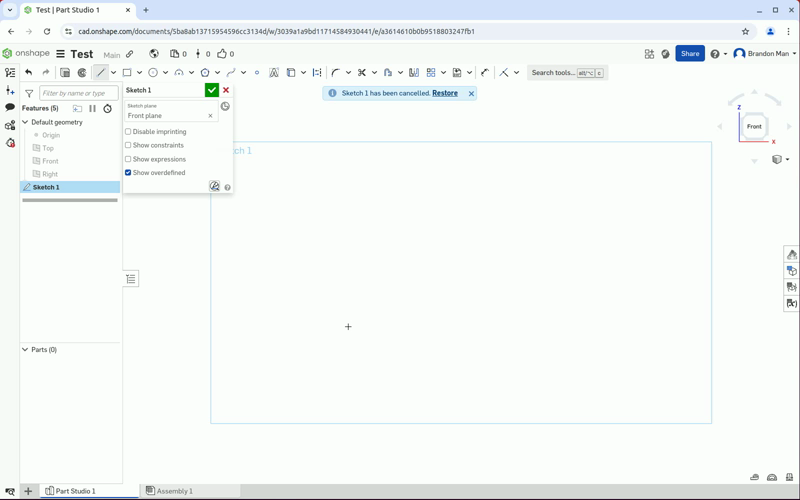
click(348, 326)
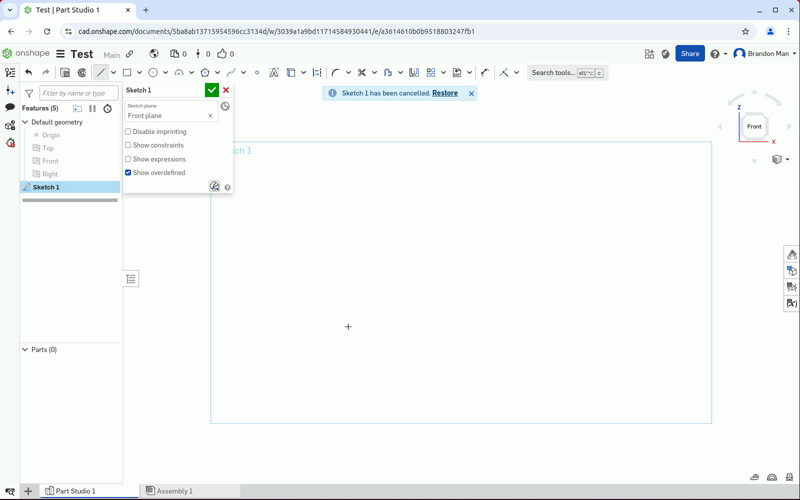
key_up(shift)
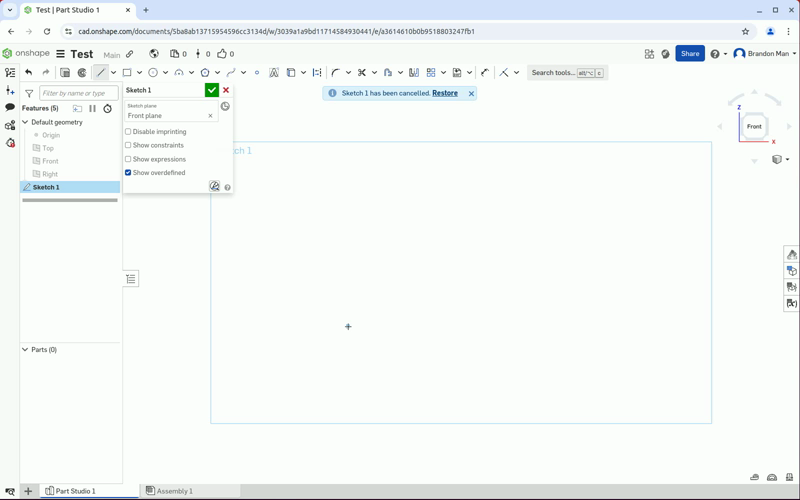
key_down(shift)
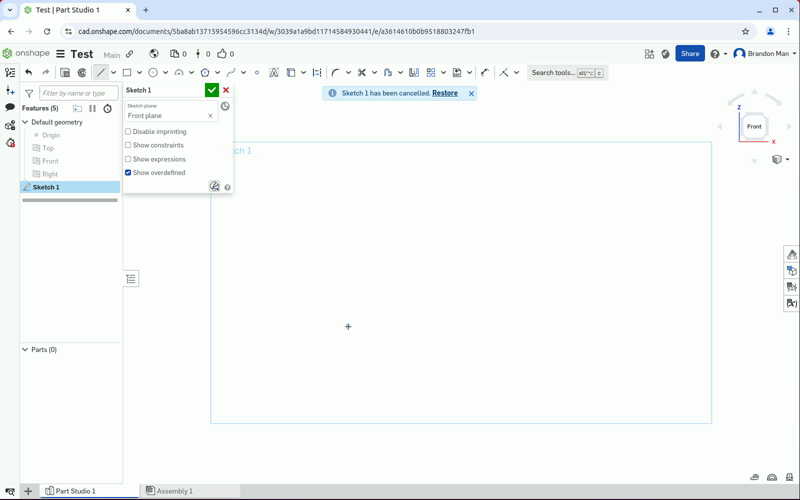
mouse_move(561, 326)
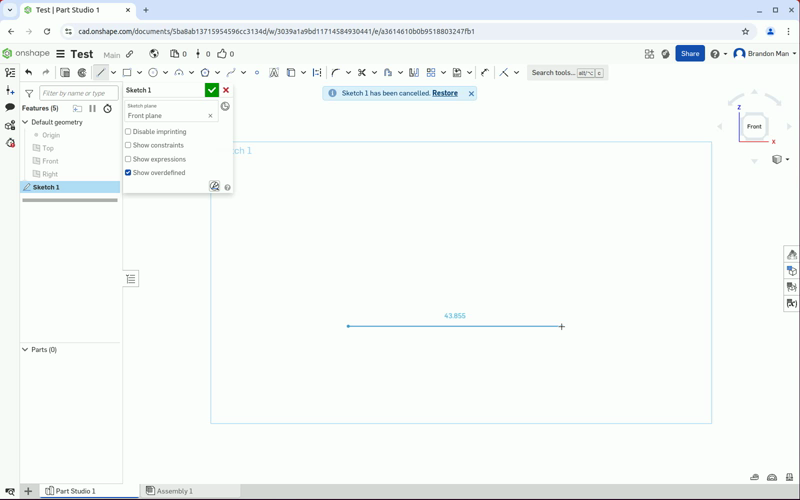
click(561, 326)
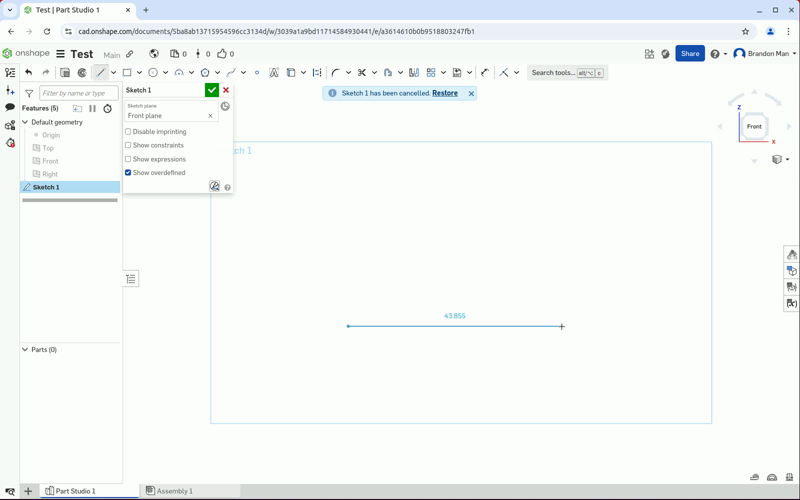
key_up(shift)
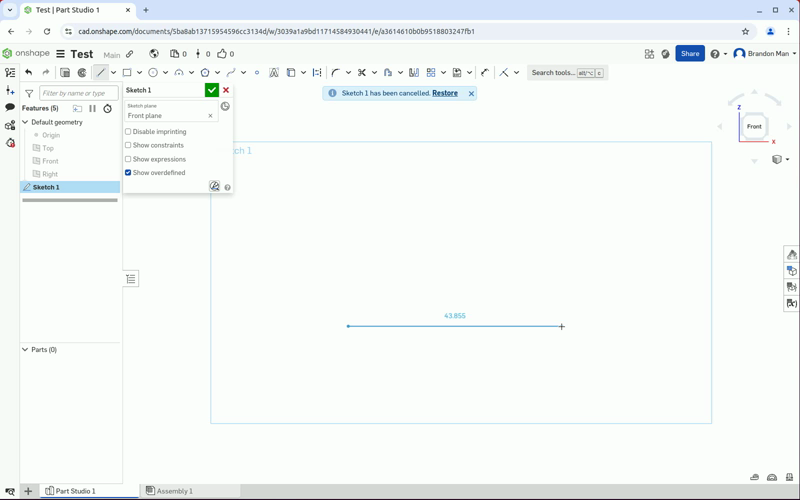
key_down(shift)
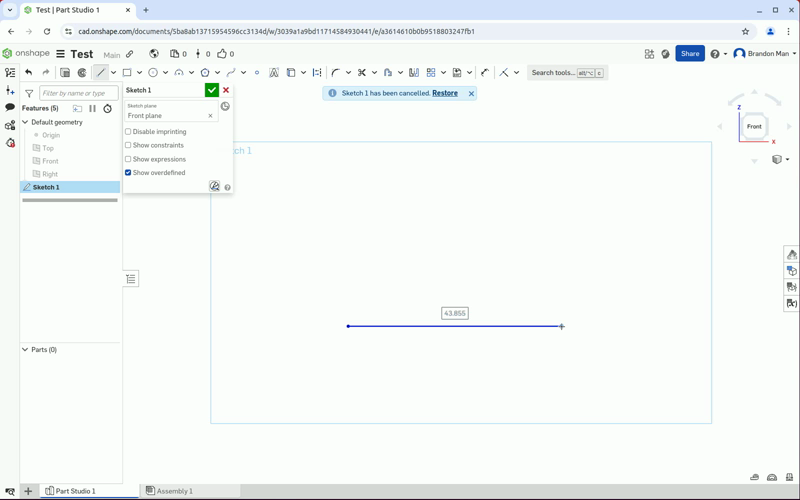
mouse_move(561, 218)
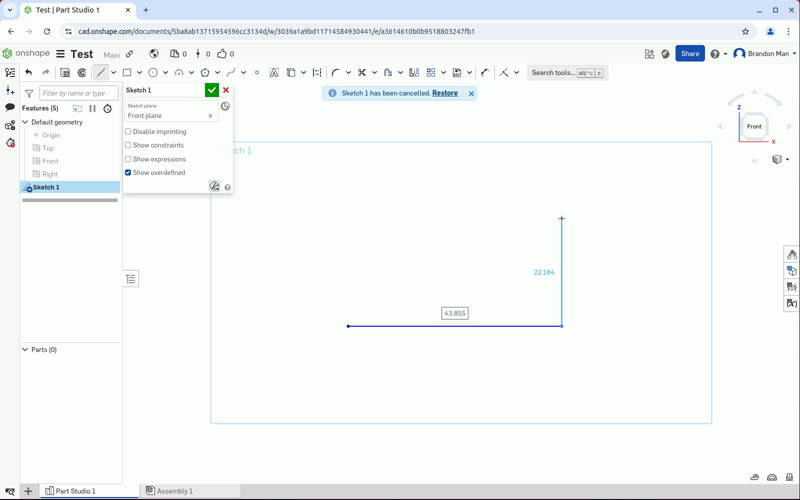
click(561, 218)
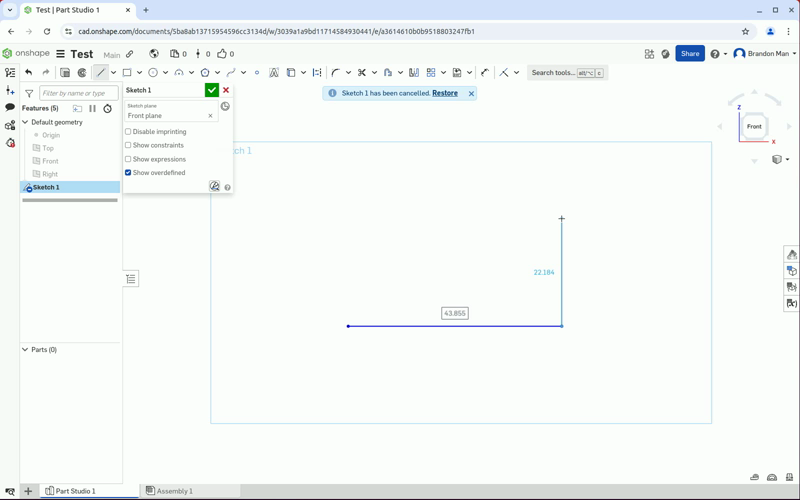
key_up(shift)
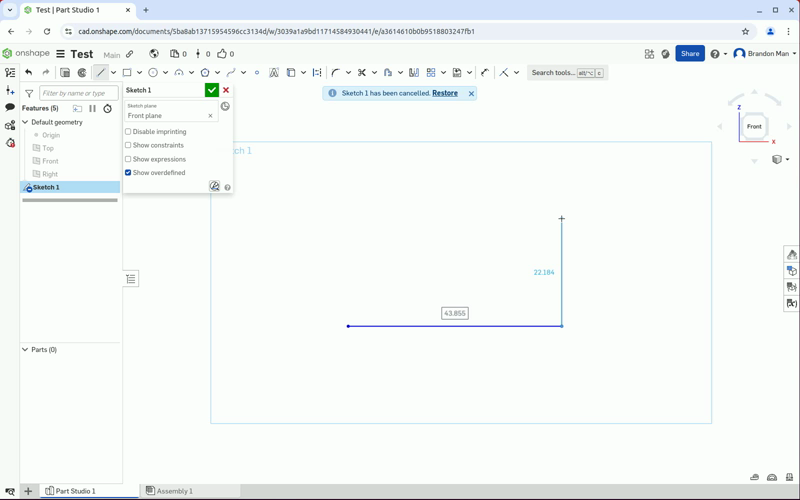
key_down(shift)
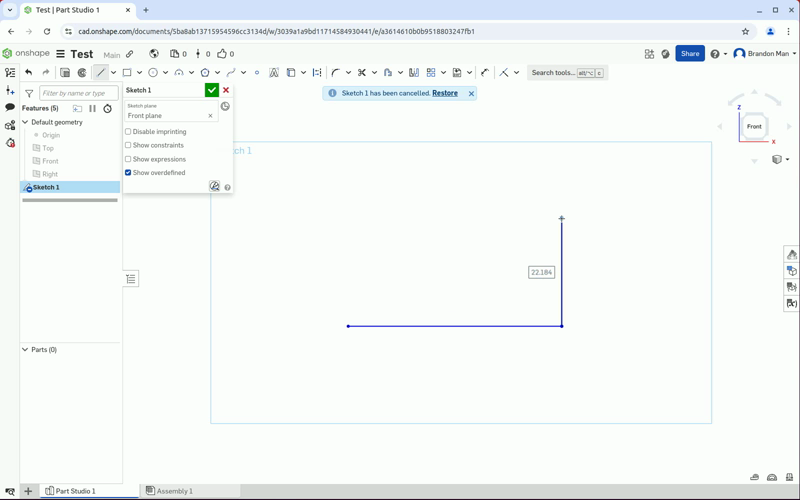
mouse_move(348, 218)
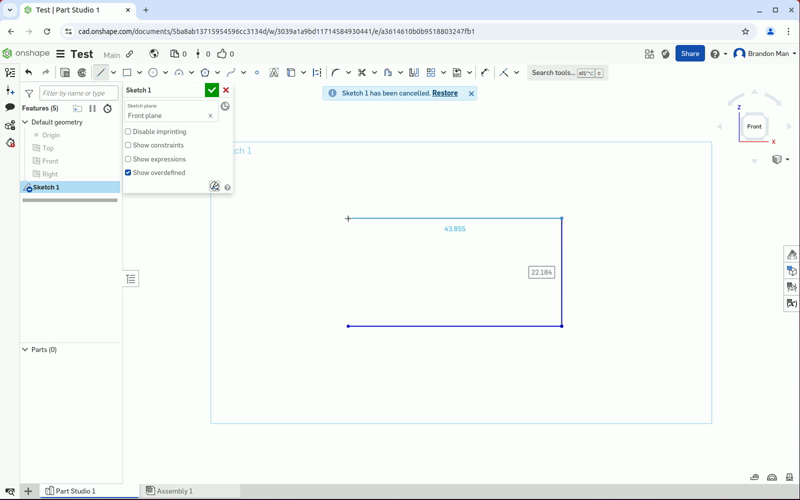
click(348, 218)
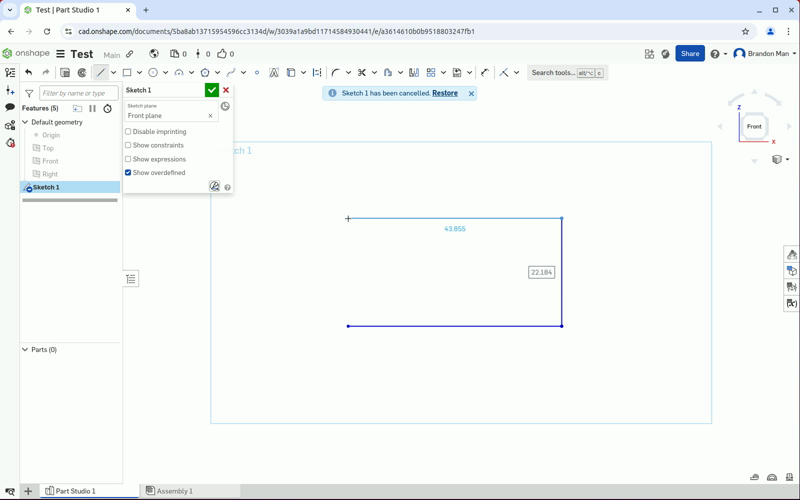
key_up(shift)
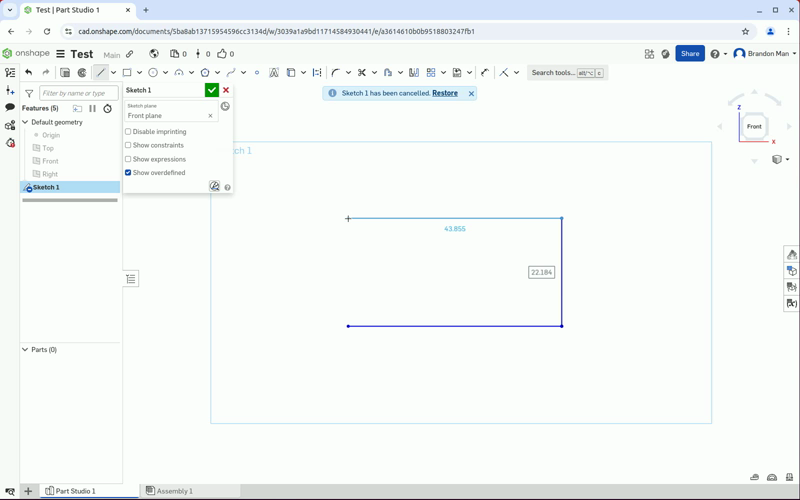
key_down(shift)
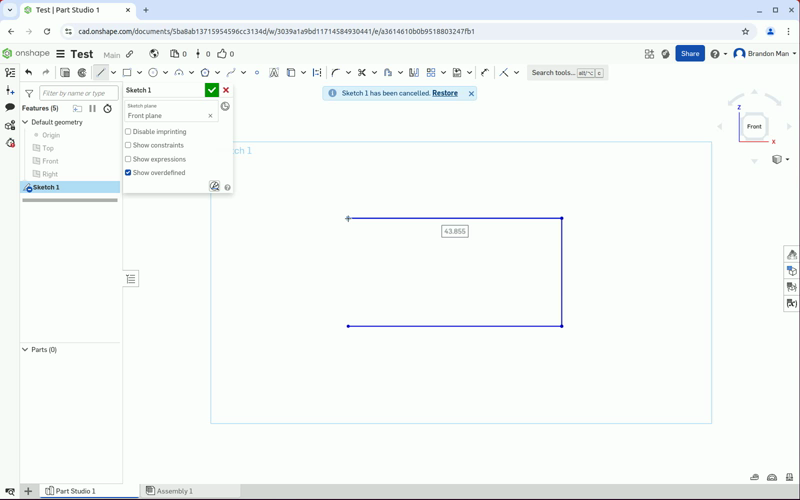
mouse_move(348, 326)
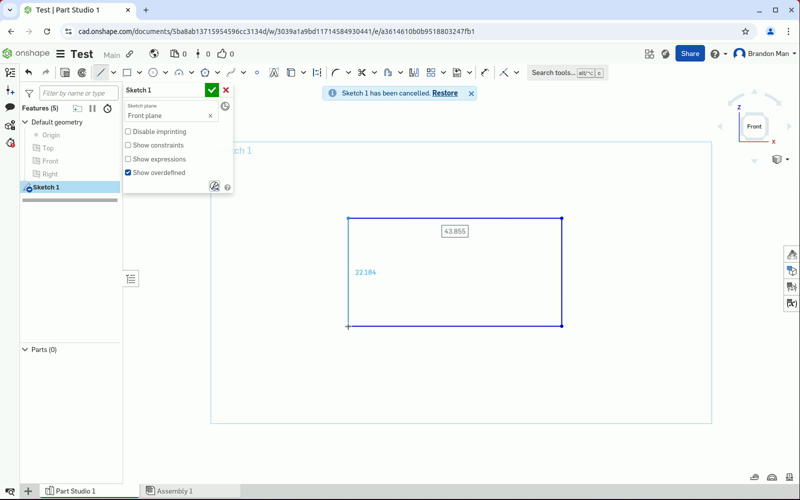
key_up(shift)
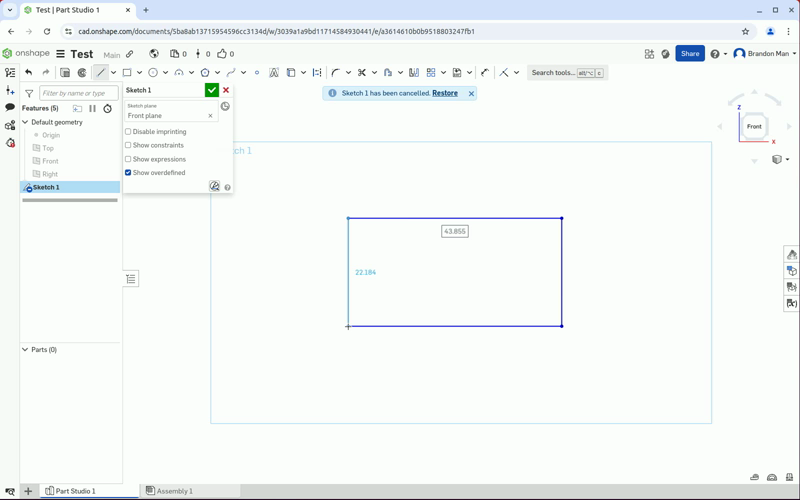
click(348, 326)
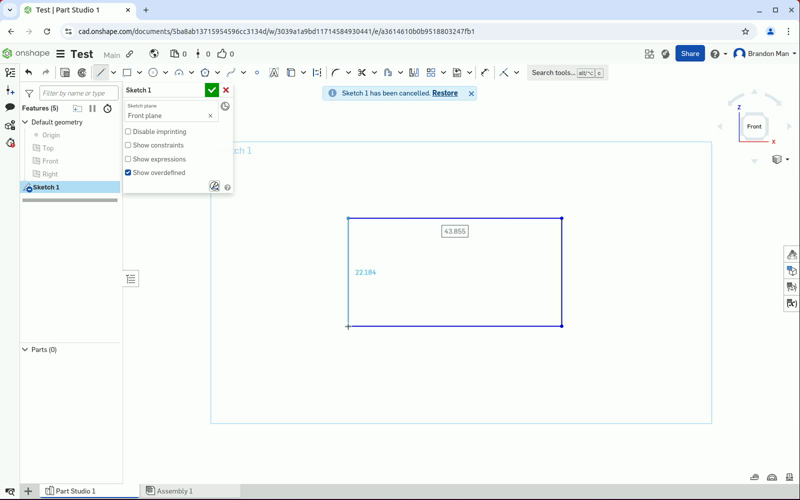
key(esc)
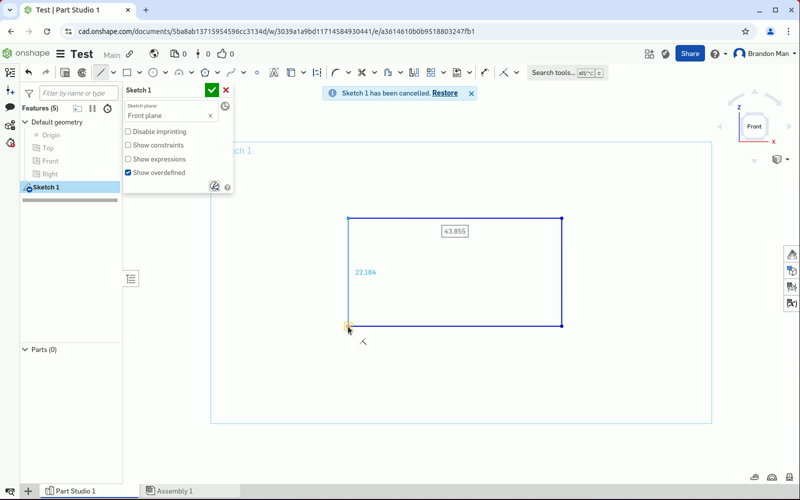
mouse_move(387, 247)
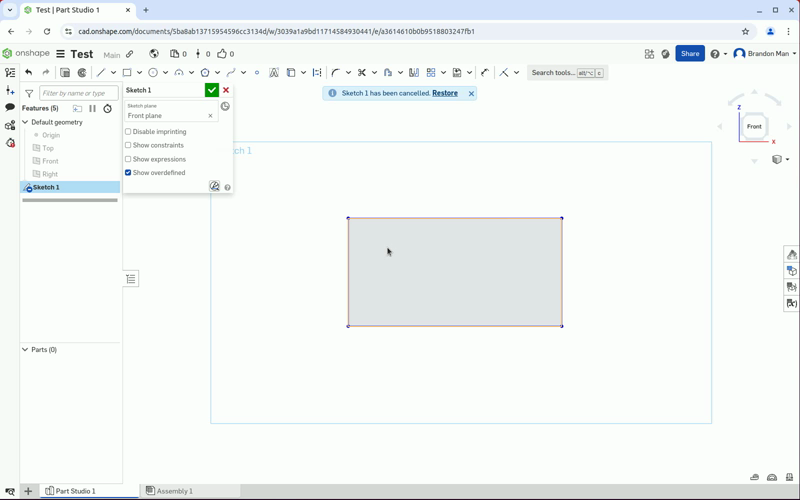
click(387, 247)
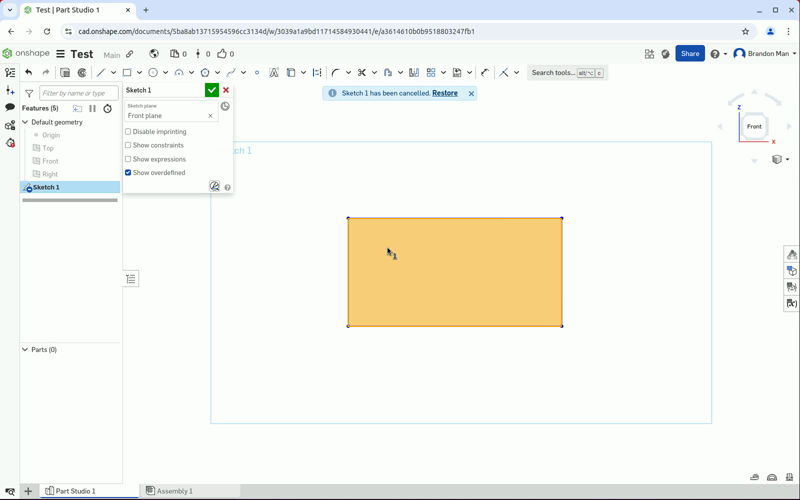
mouse_move(73, 352)
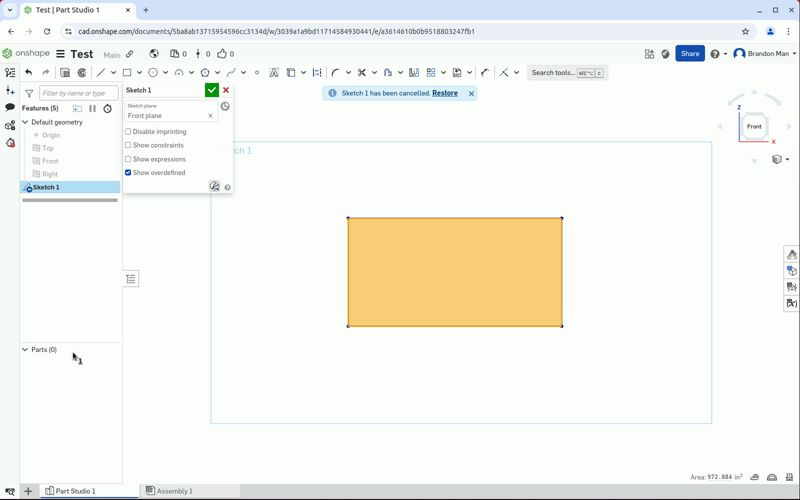
key(shift+y)
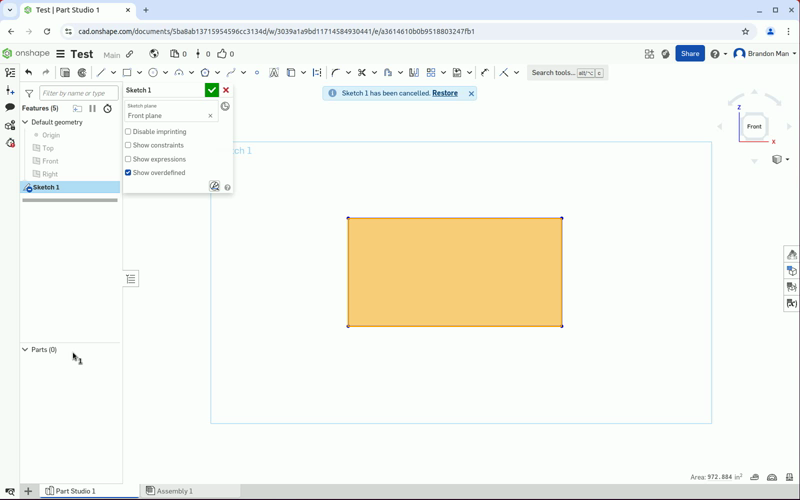
key(shift+e)
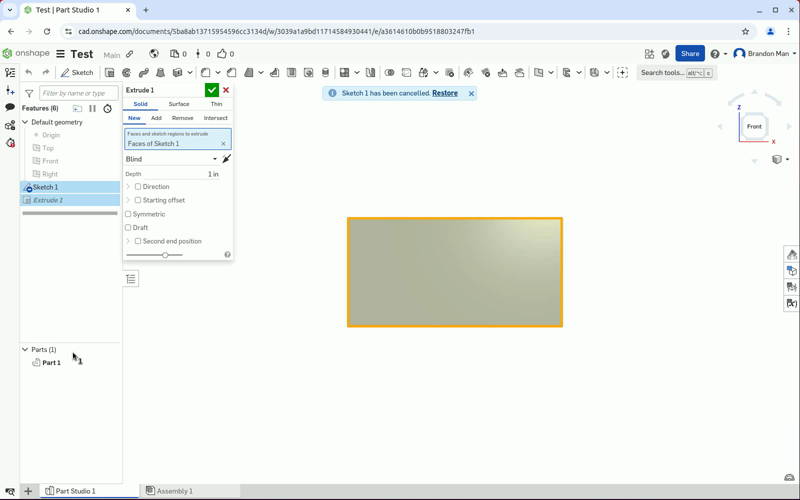
mouse_move(143, 106)
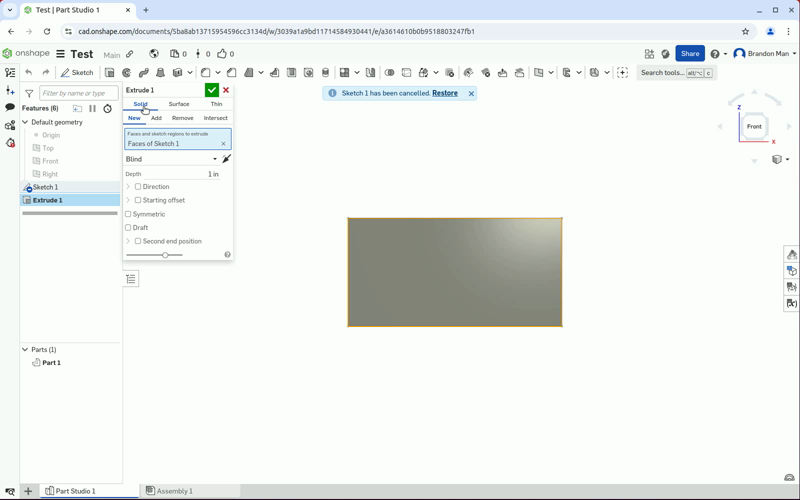
click(143, 106)
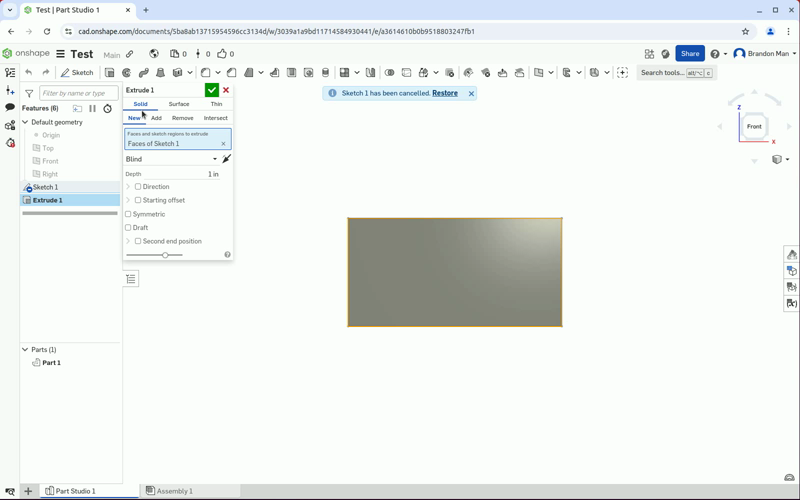
mouse_move(137, 120)
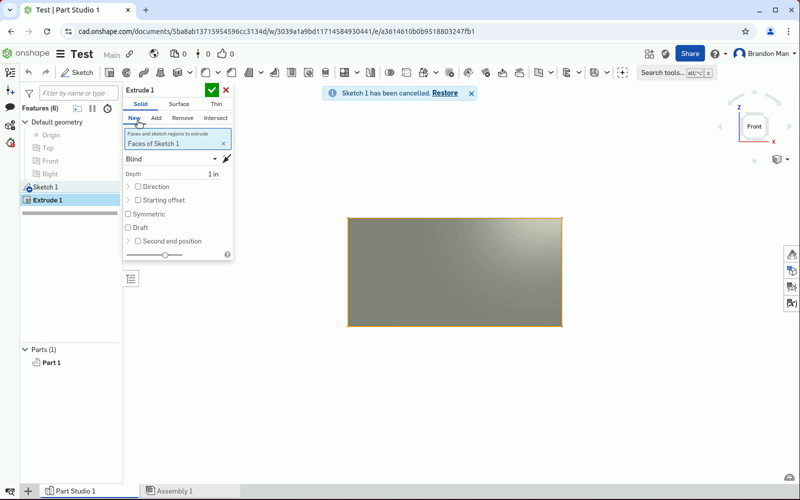
click(137, 120)
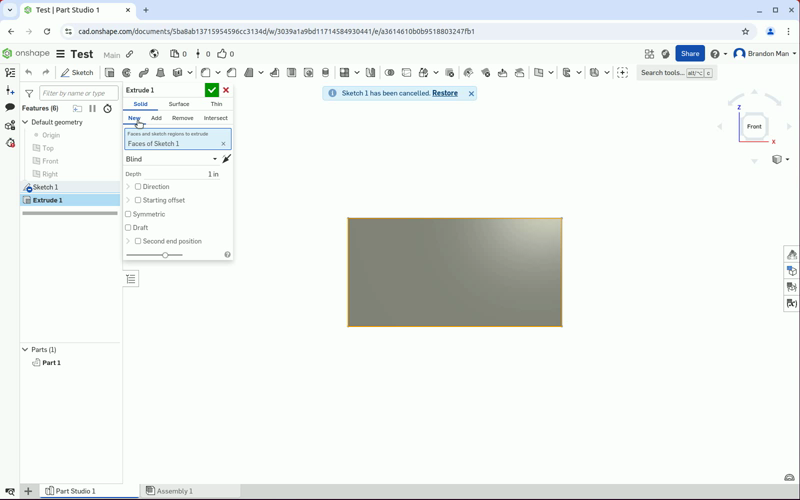
key(tab, 4)
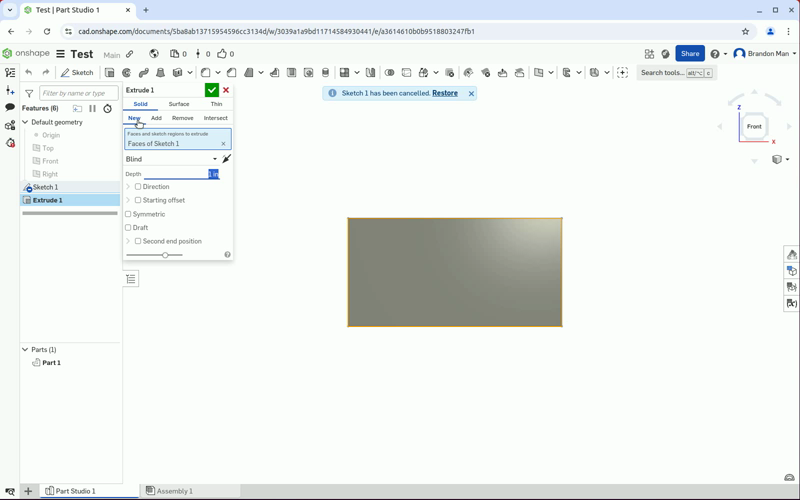
text(22.145)
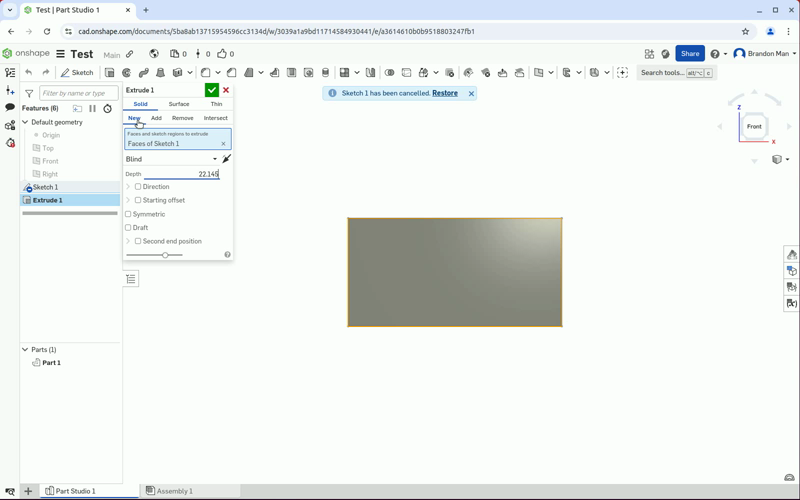
key(enter)
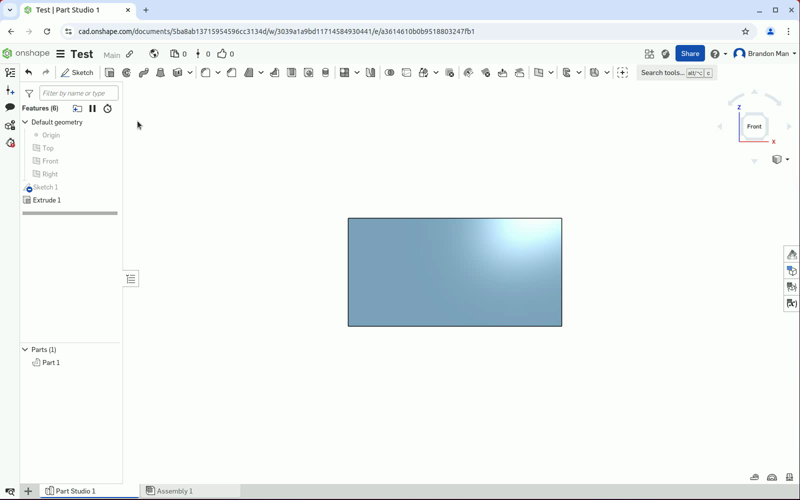
key(shift+h)
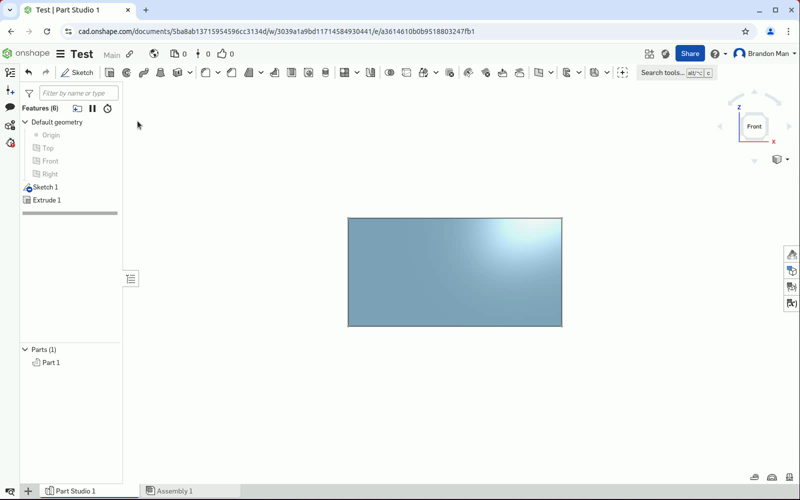
key(shift+h)
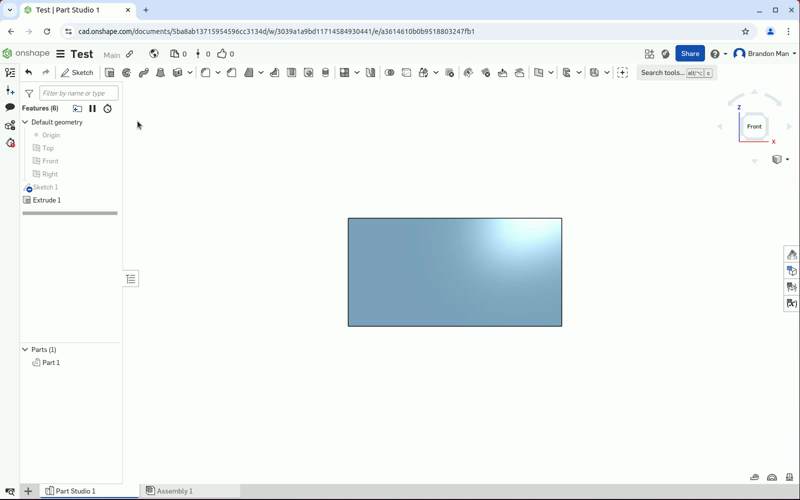
mouse_move(73, 189)
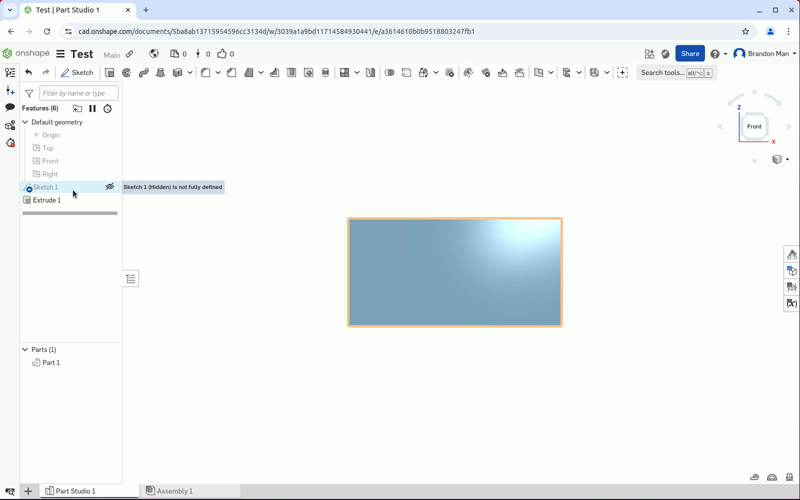
click(73, 189)
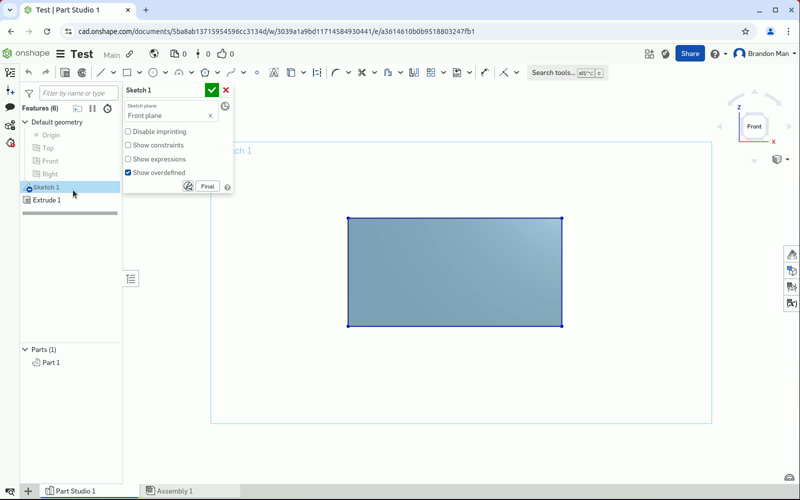
mouse_move(229, 92)
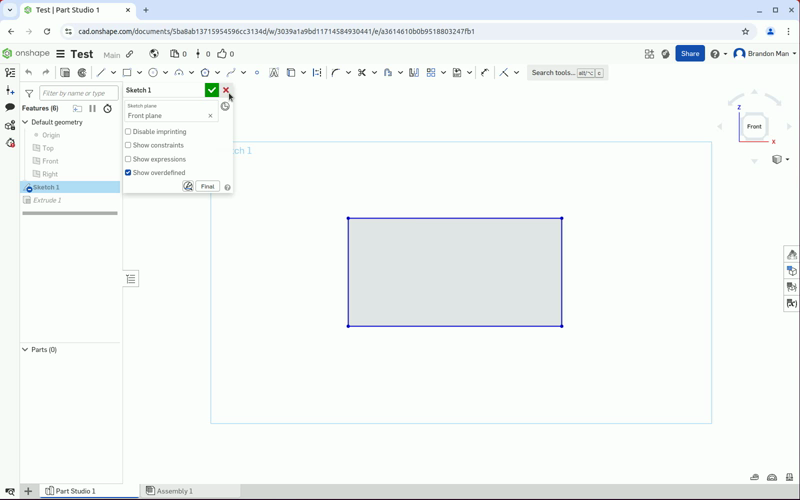
click(229, 92)
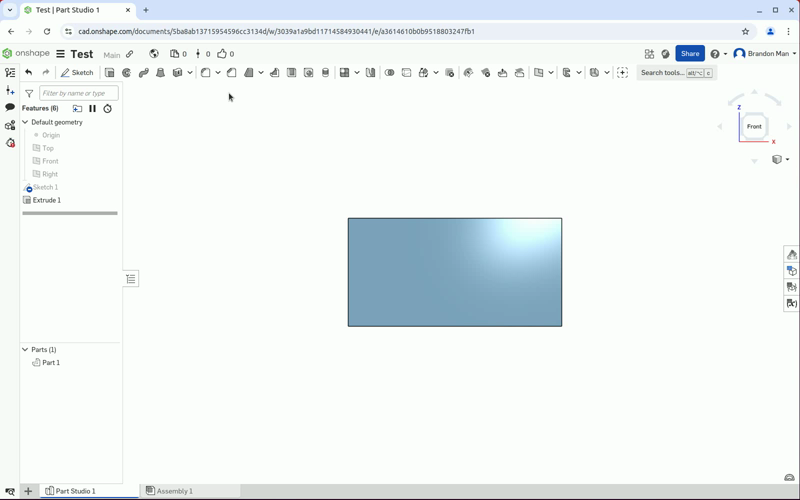
mouse_move(73, 352)
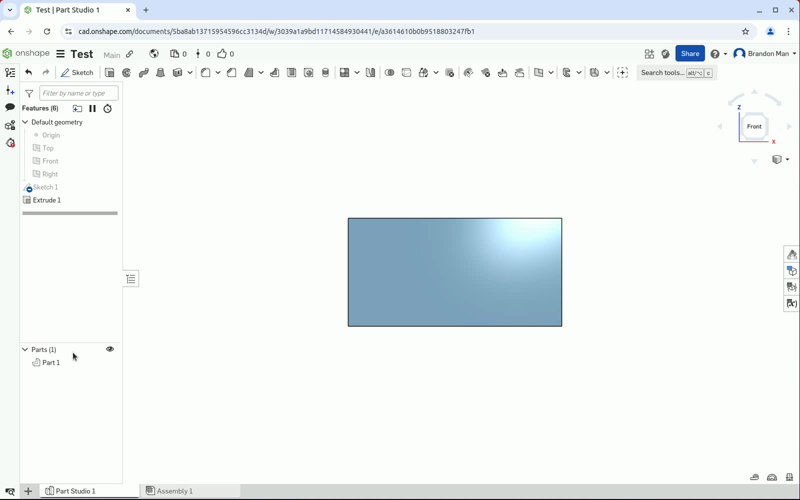
key(y)
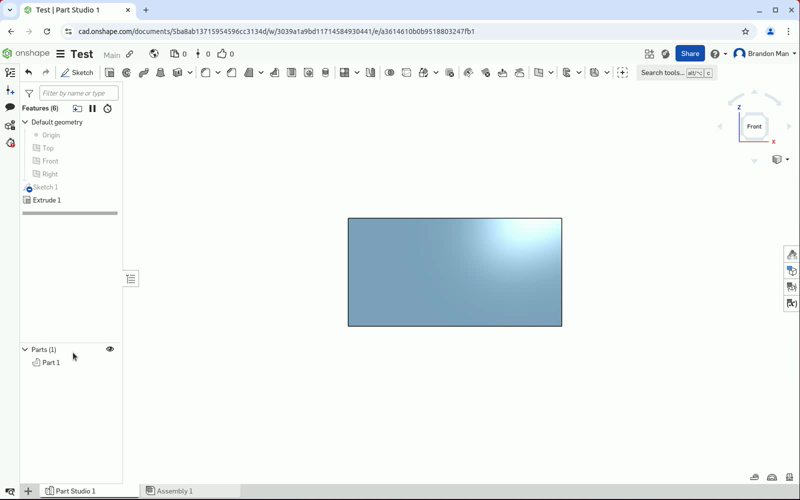
key(shift+p)
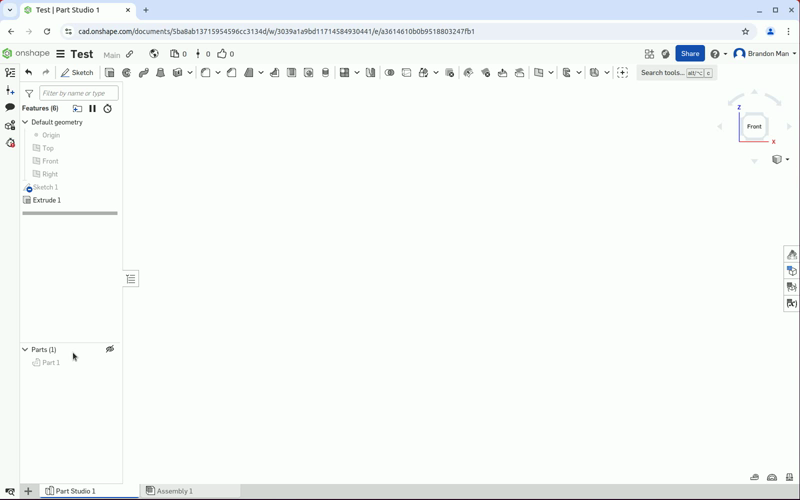
key(space)
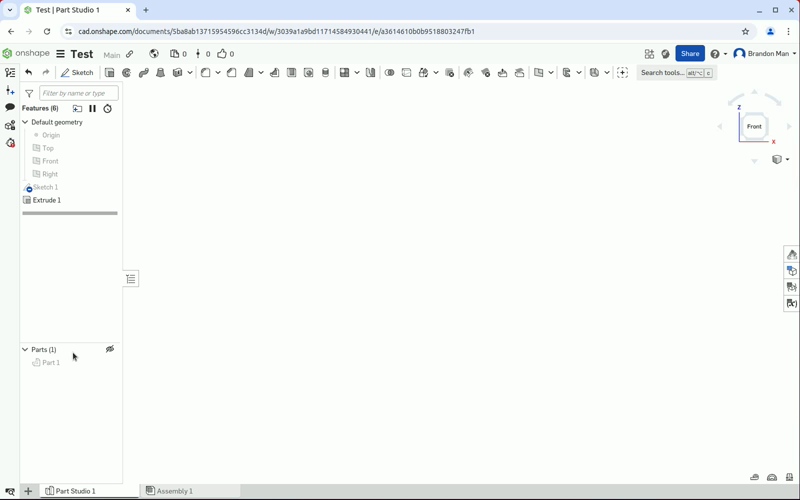
key_down(shift)
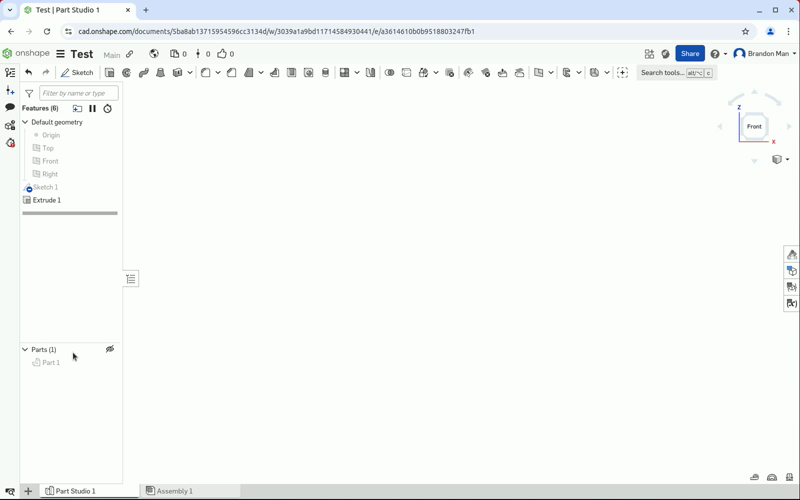
key(left)
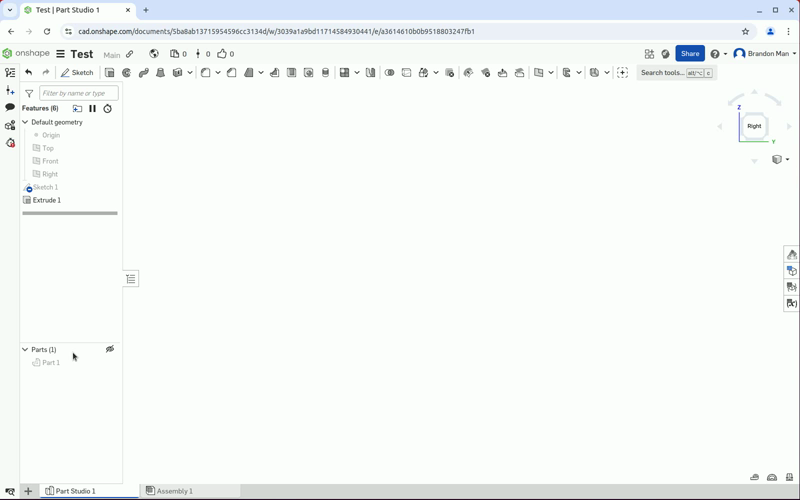
key_up(shift)
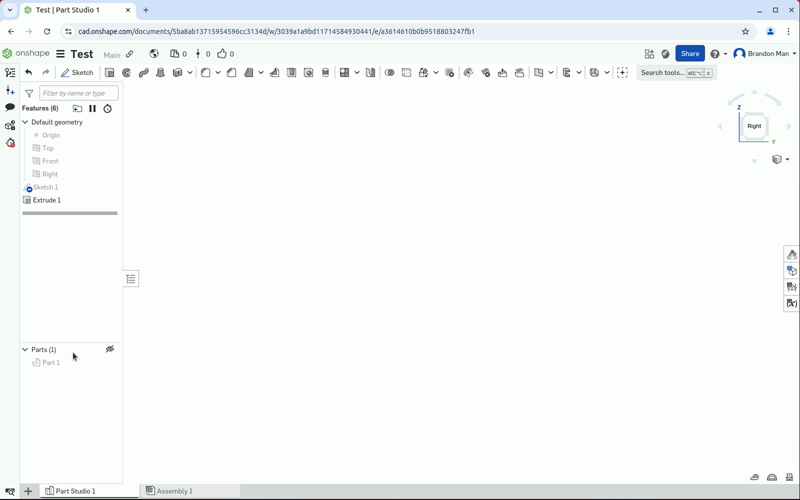
mouse_move(73, 352)
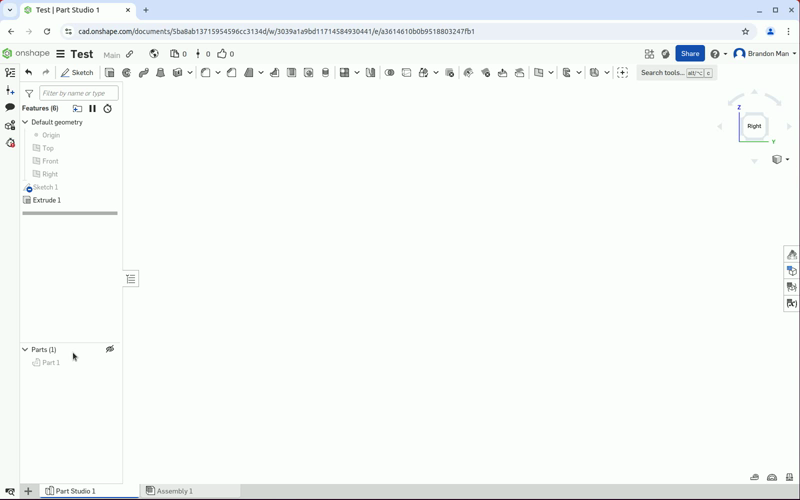
key(shift+y)
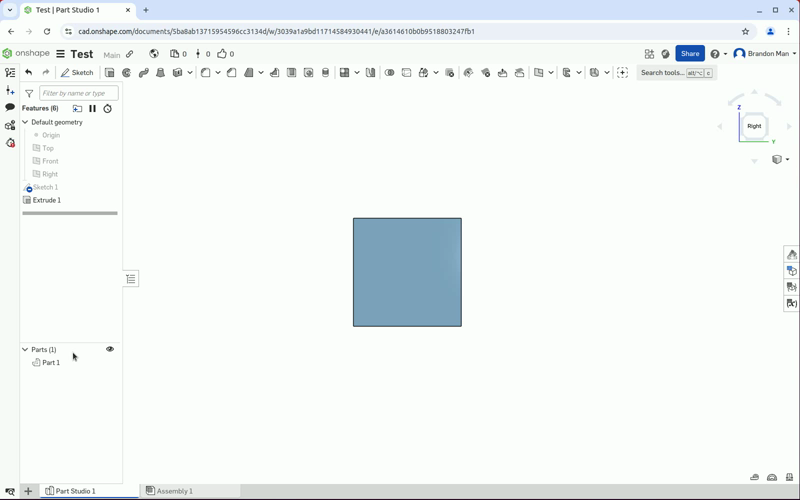
mouse_move(541, 75)
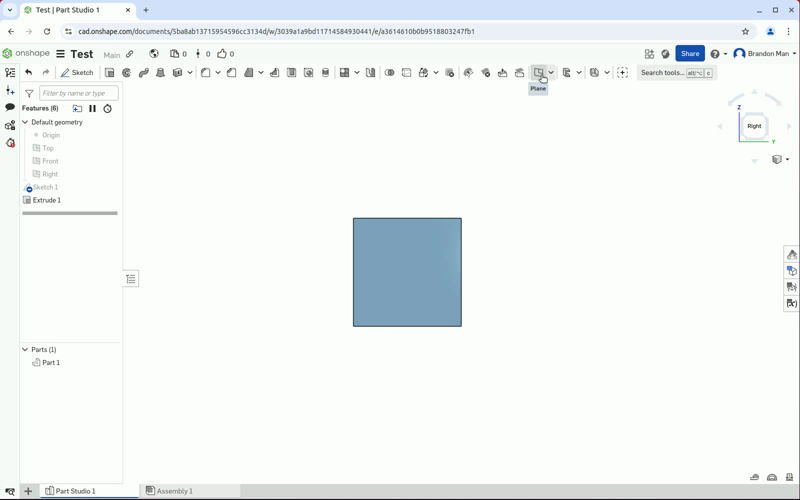
click(541, 75)
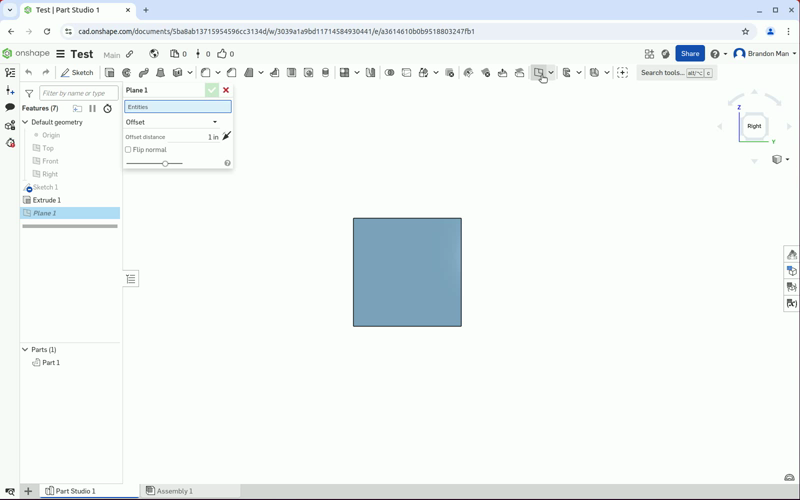
mouse_move(73, 176)
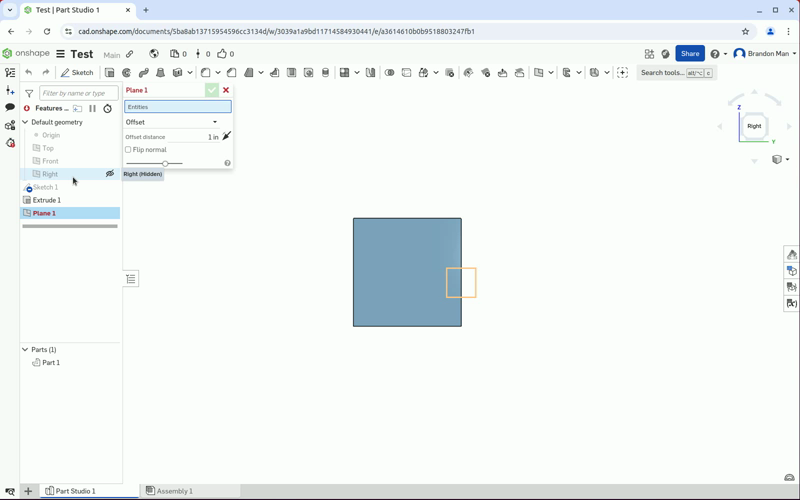
click(73, 176)
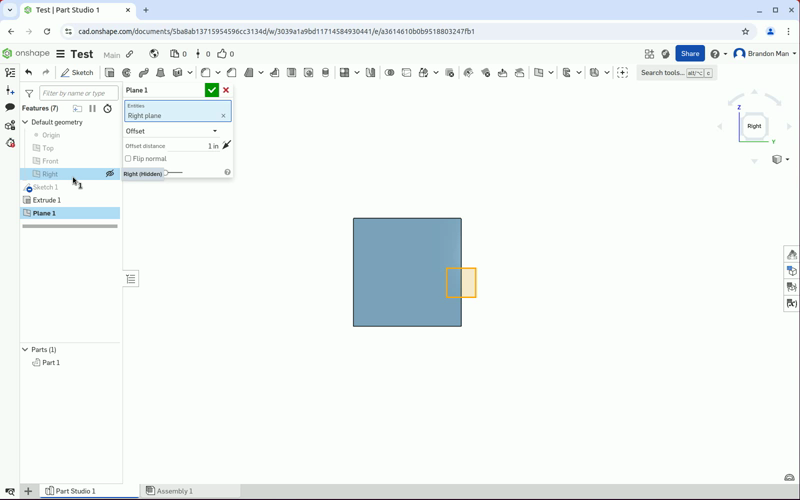
key(tab, 2)
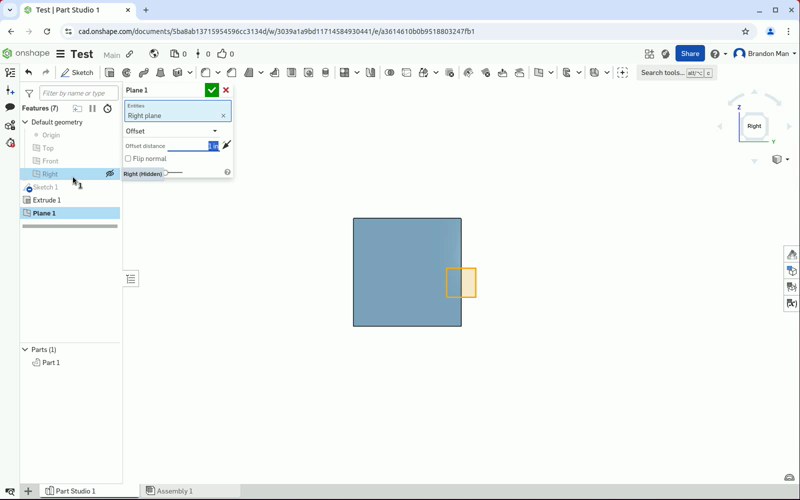
text(20.951)
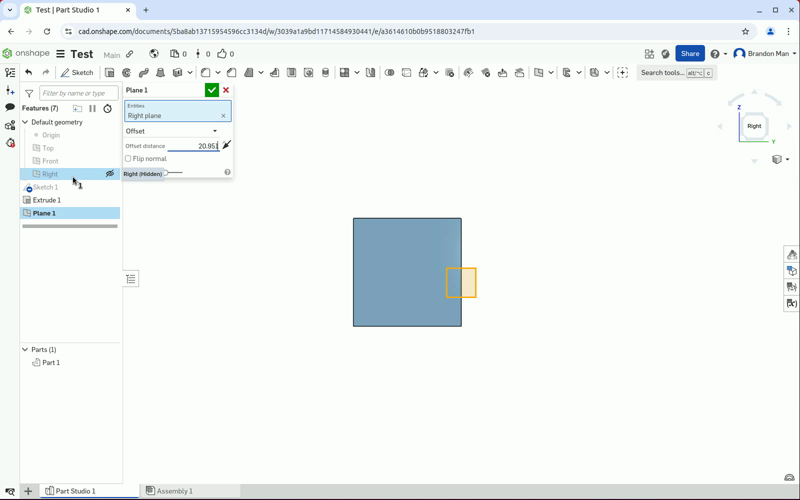
key(enter, 2)
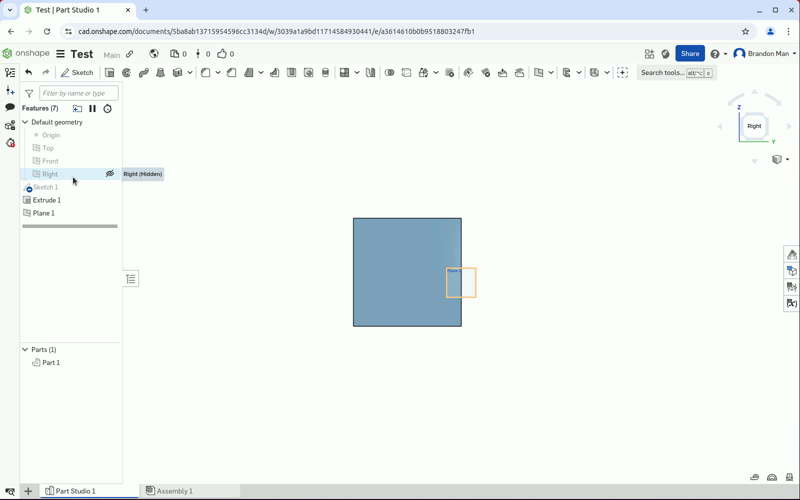
key(shift+s)
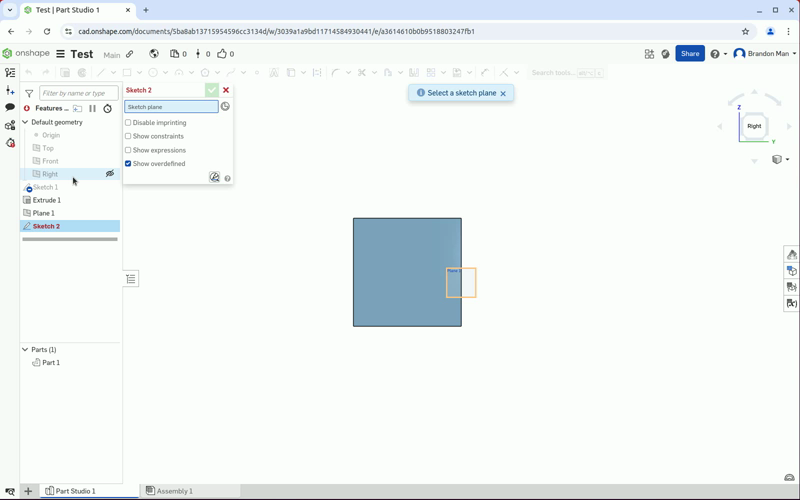
mouse_move(73, 215)
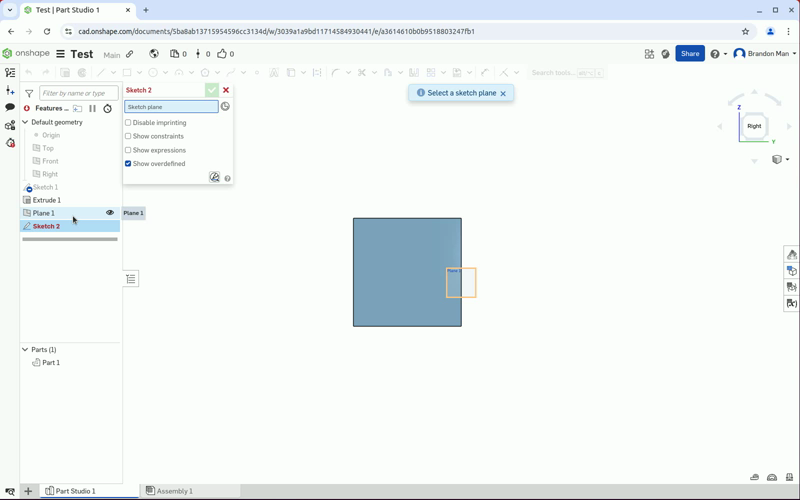
click(73, 215)
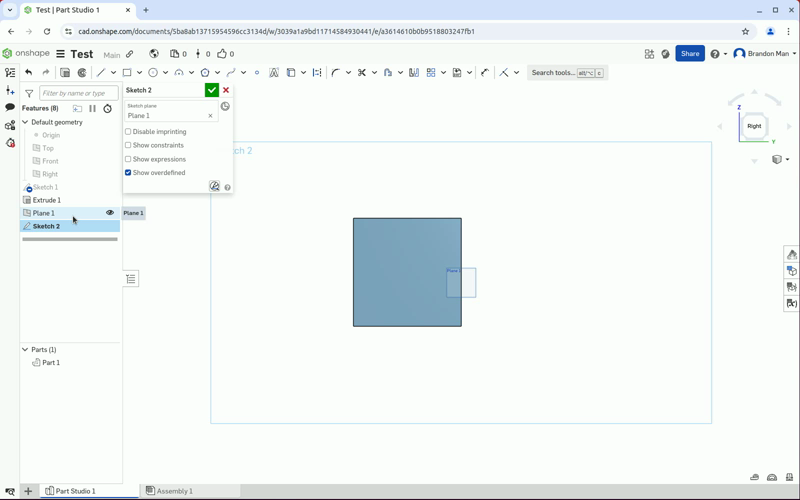
mouse_move(73, 352)
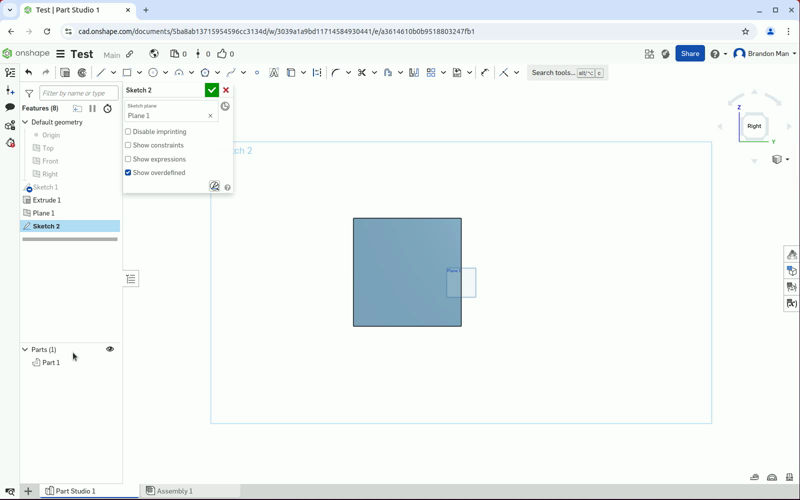
key(y)
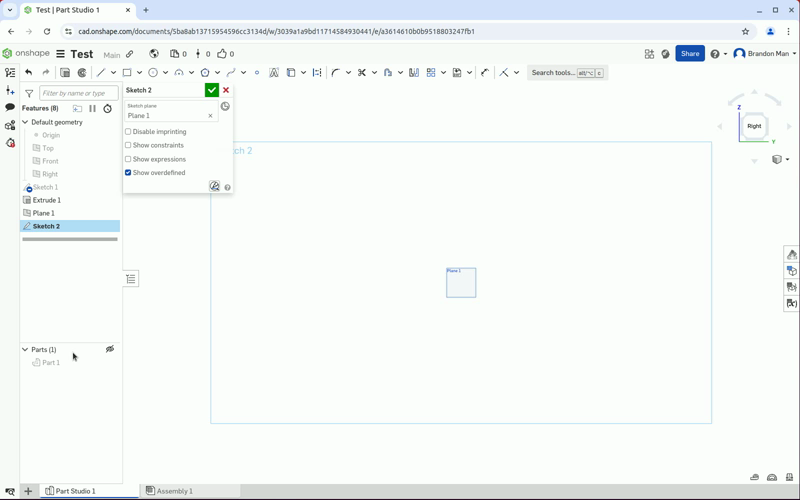
key(l)
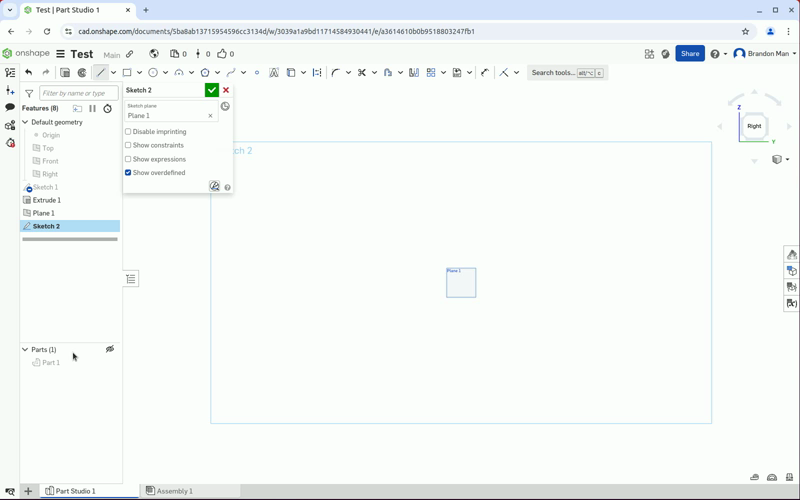
key_down(shift)
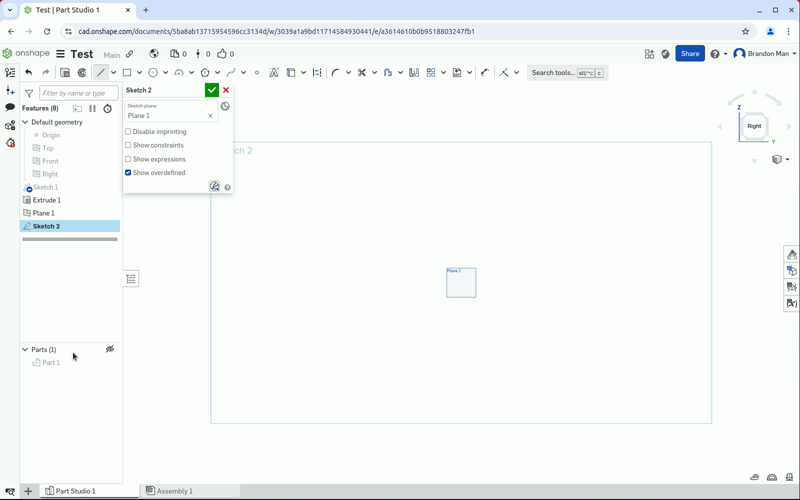
mouse_move(352, 299)
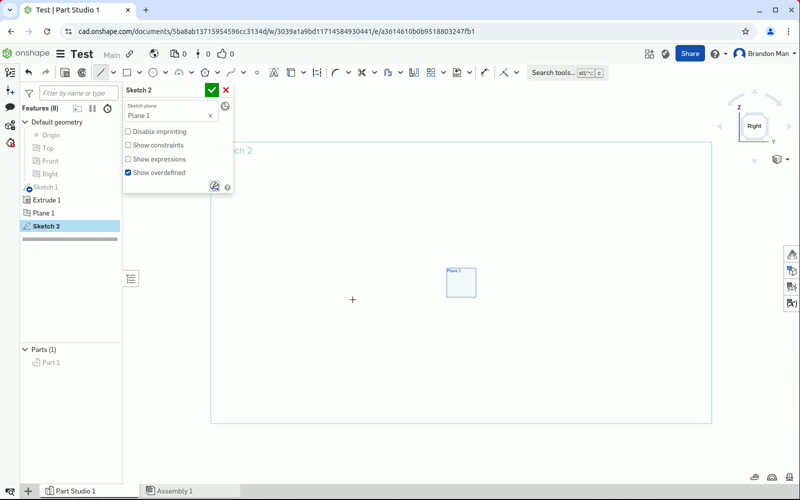
click(352, 299)
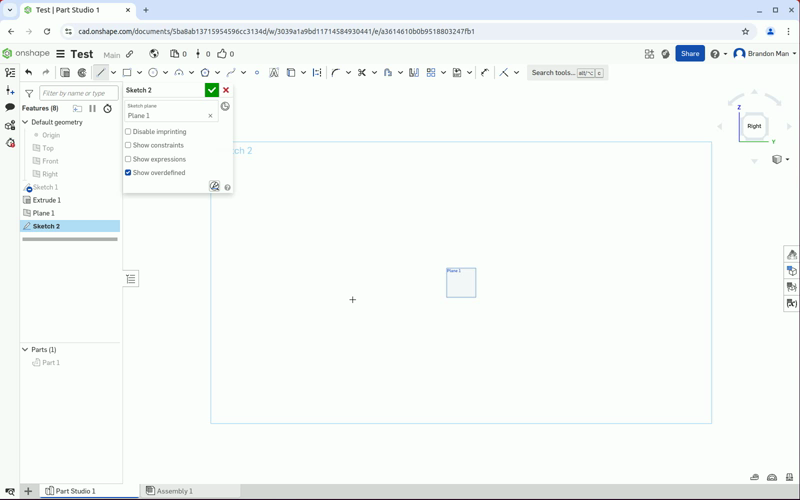
key_up(shift)
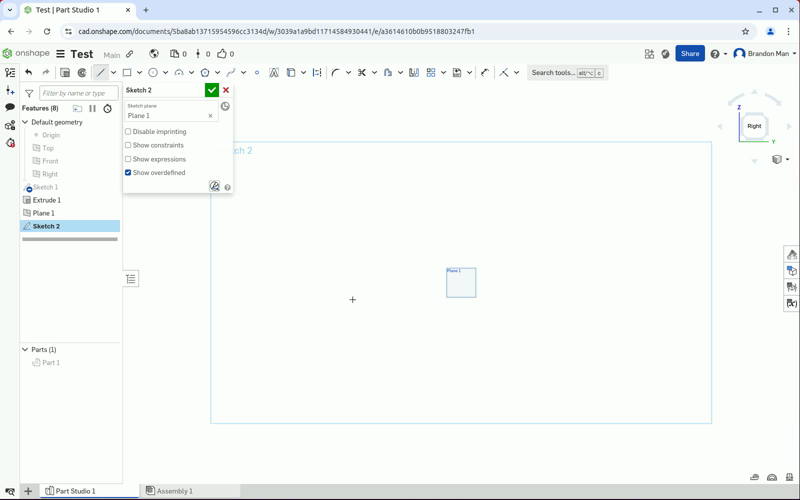
key_down(shift)
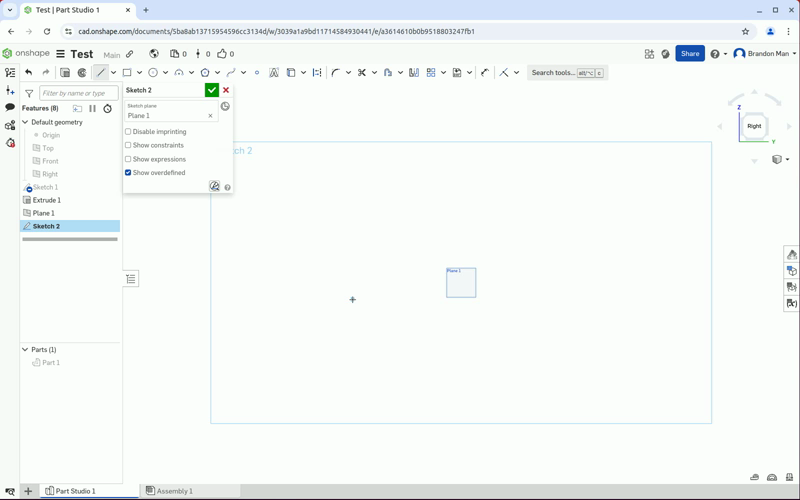
mouse_move(406, 218)
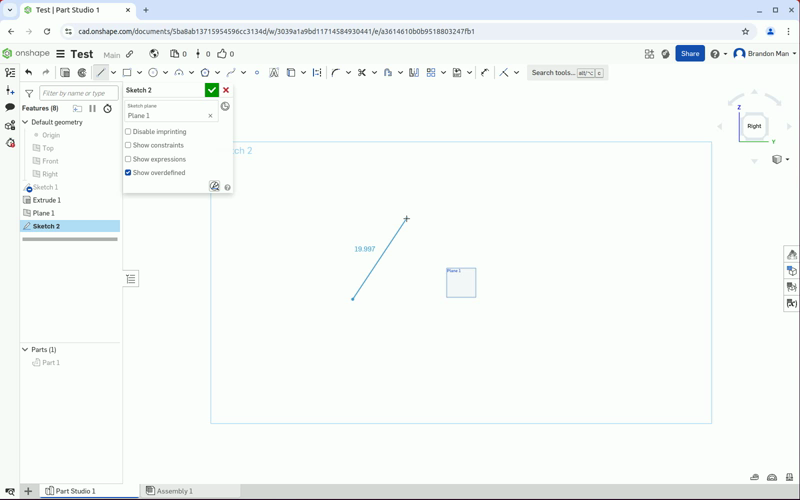
click(406, 218)
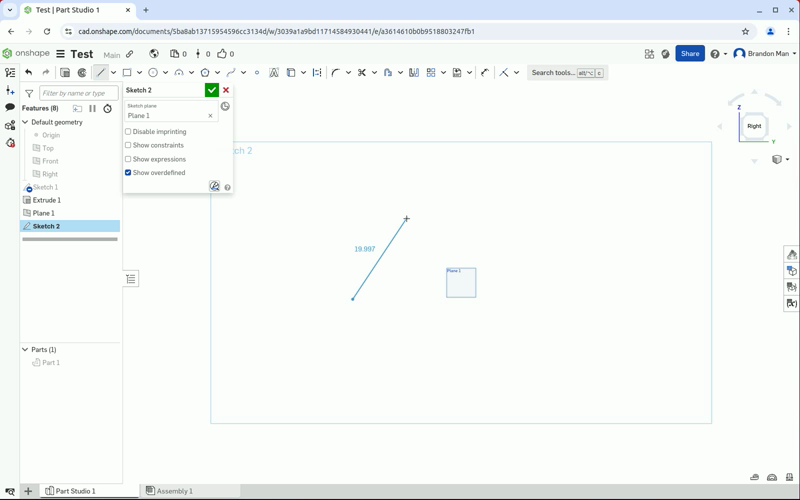
key_up(shift)
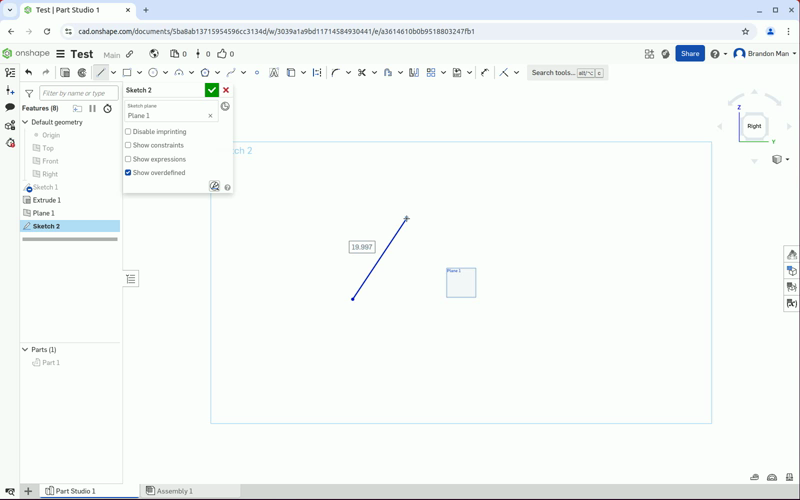
key_down(shift)
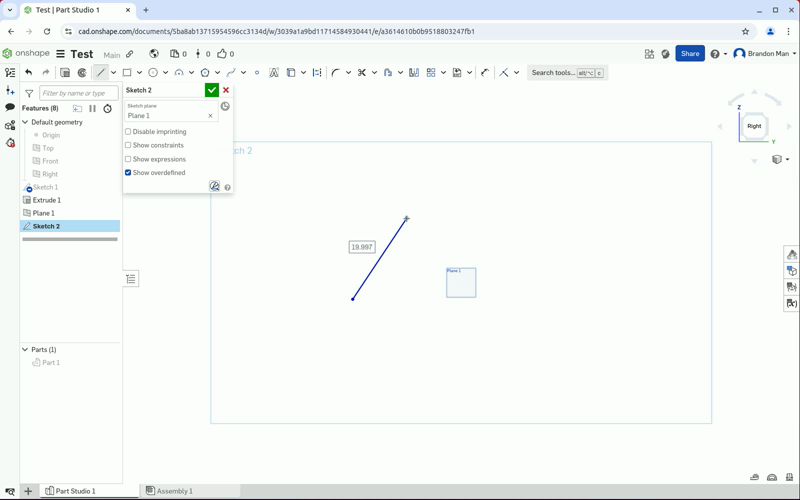
mouse_move(436, 218)
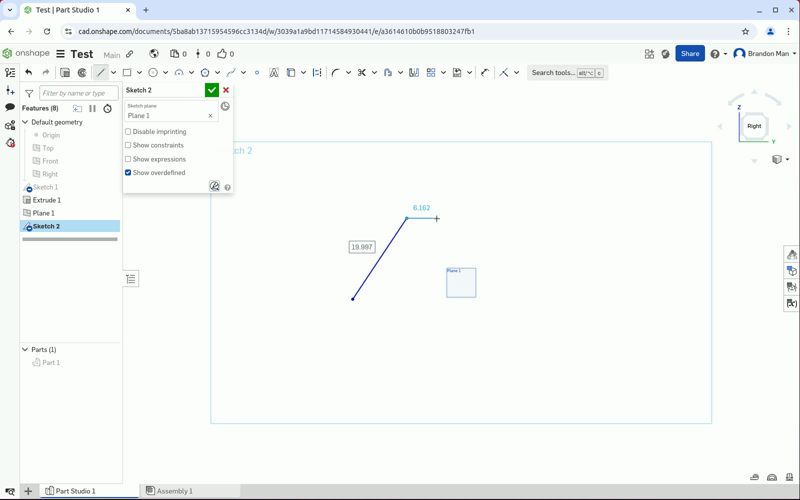
mouse_move(352, 218)
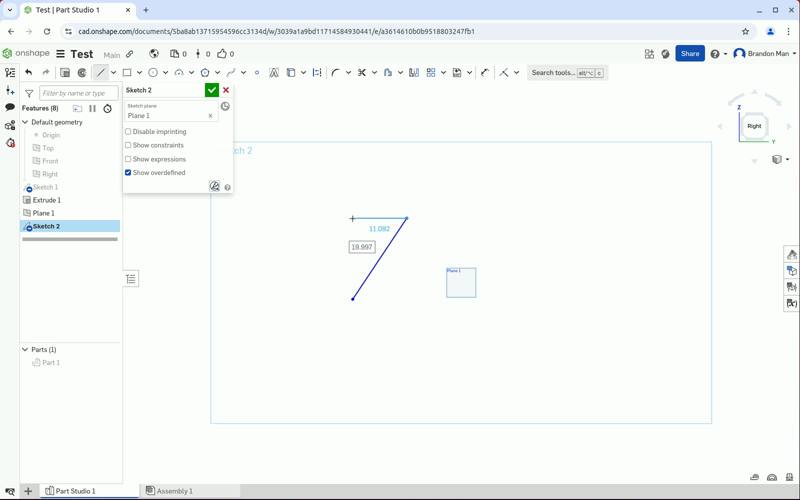
click(352, 218)
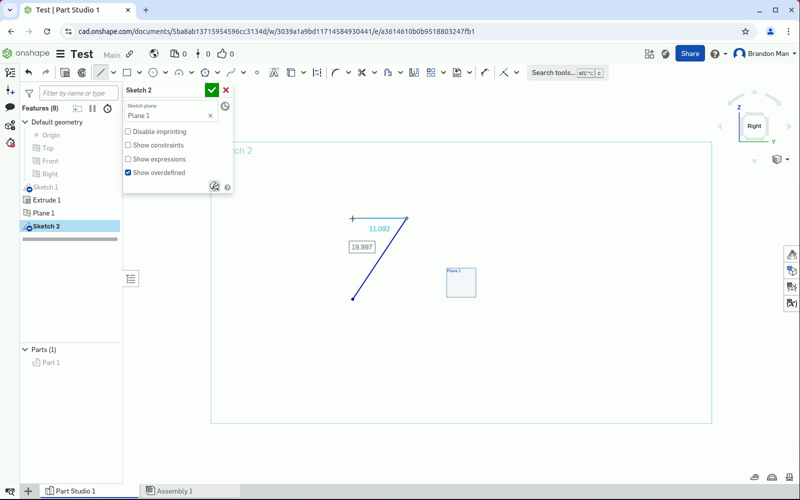
key_up(shift)
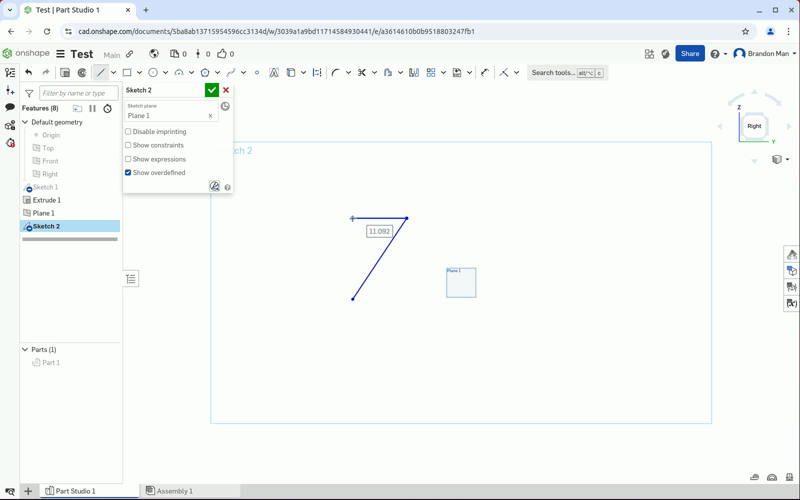
key_down(shift)
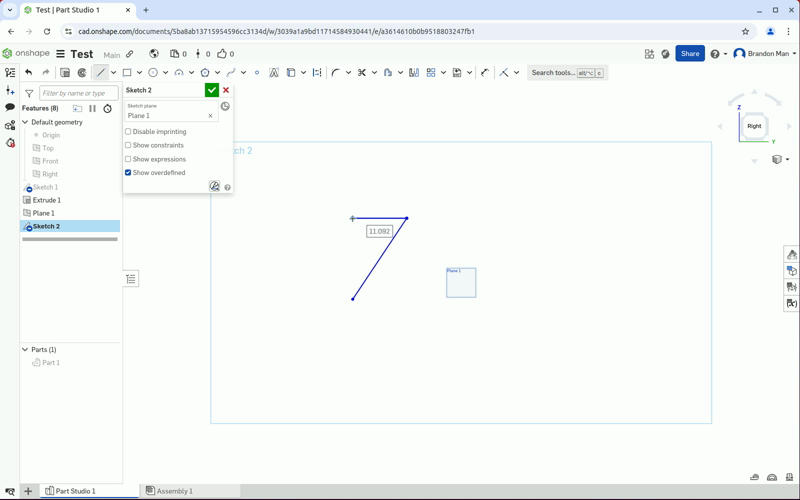
mouse_move(352, 299)
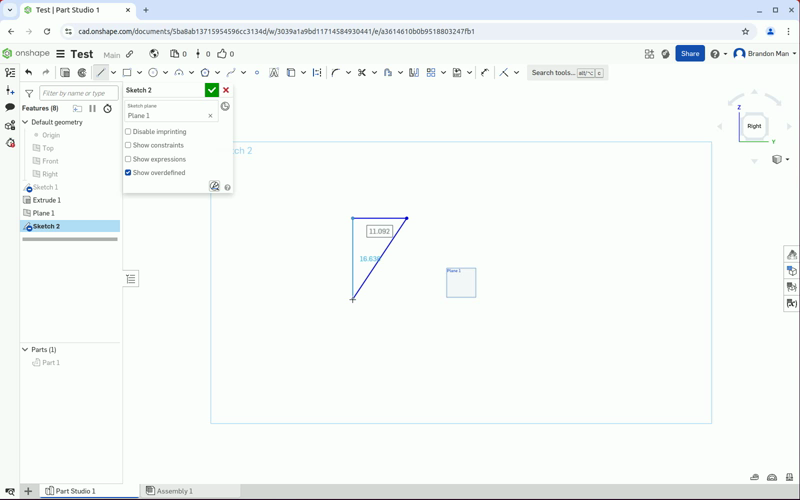
key_up(shift)
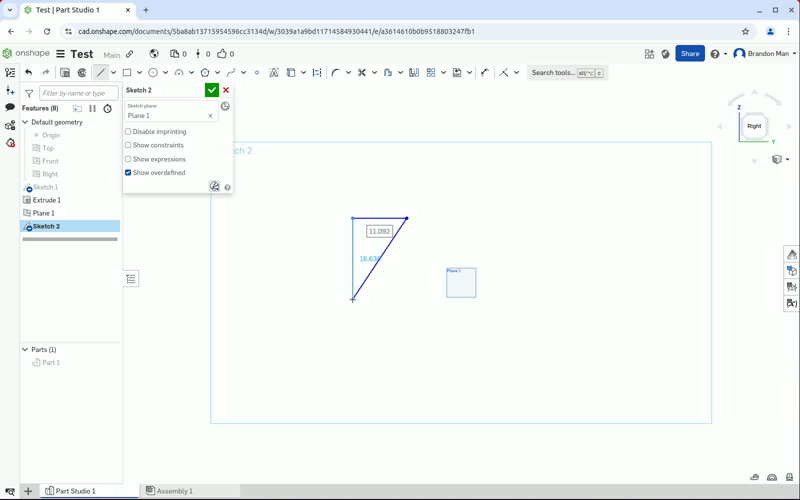
click(352, 299)
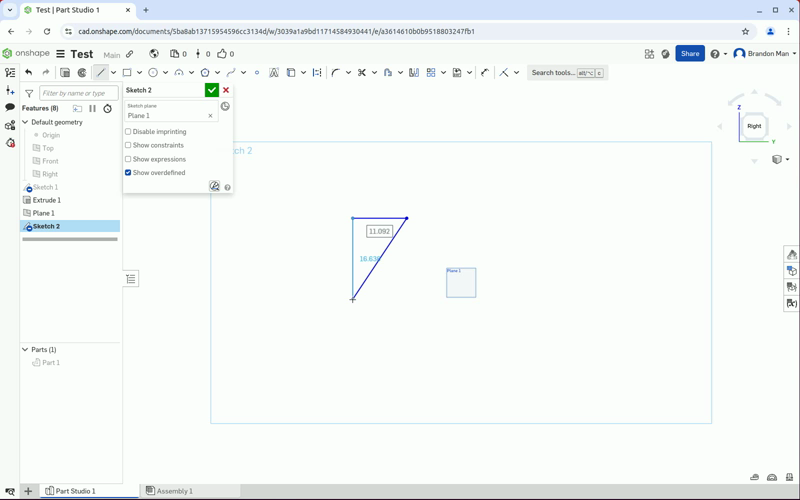
key(esc)
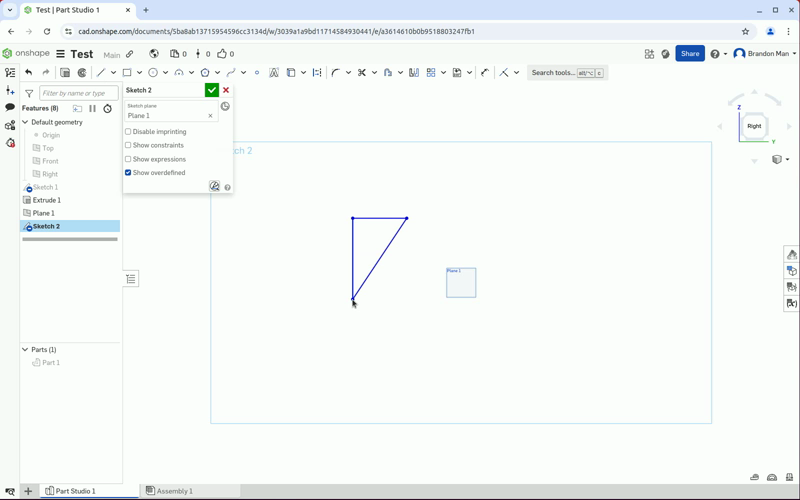
mouse_move(377, 226)
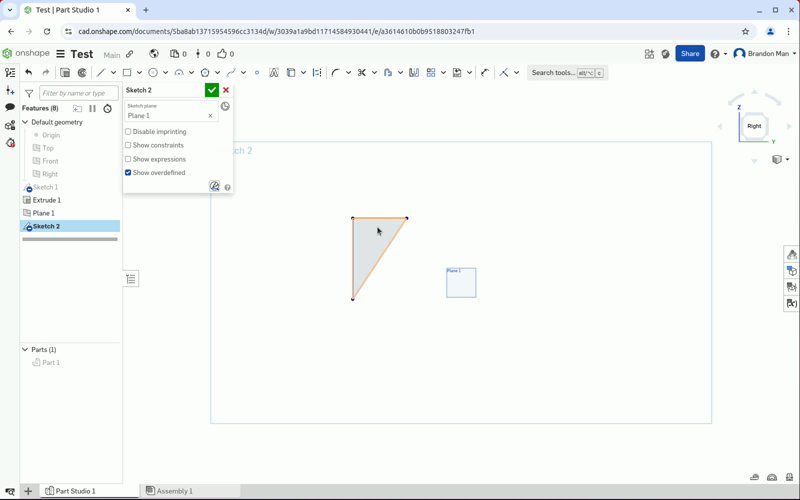
click(377, 226)
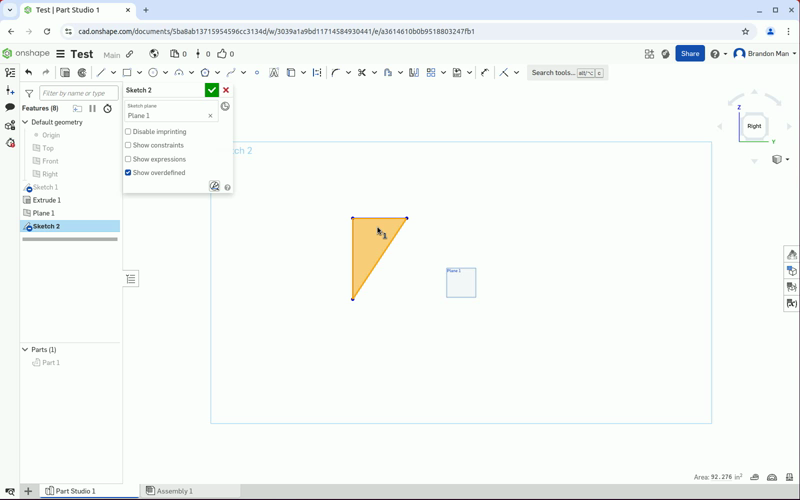
mouse_move(73, 352)
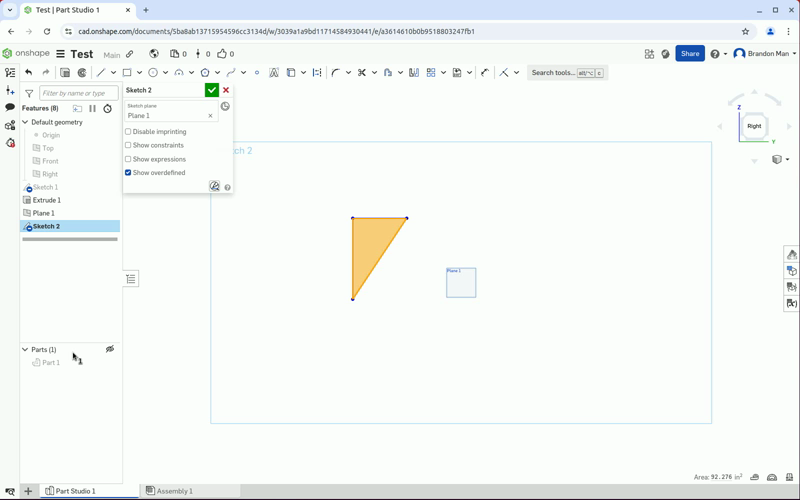
key(shift+y)
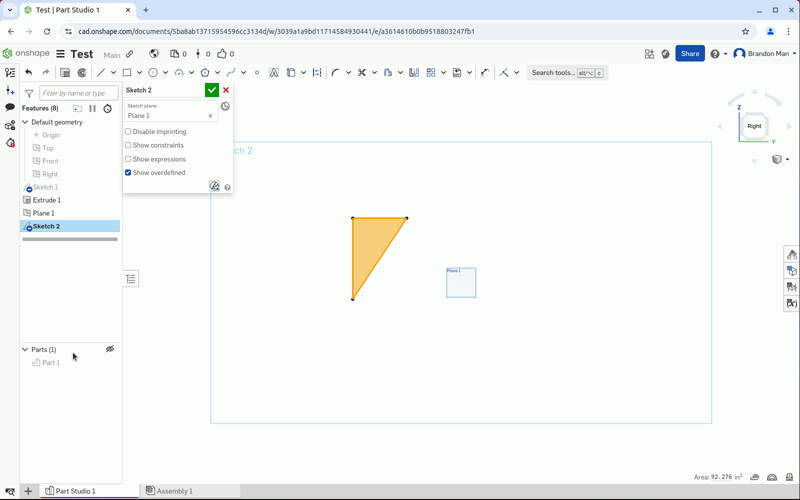
key(shift+e)
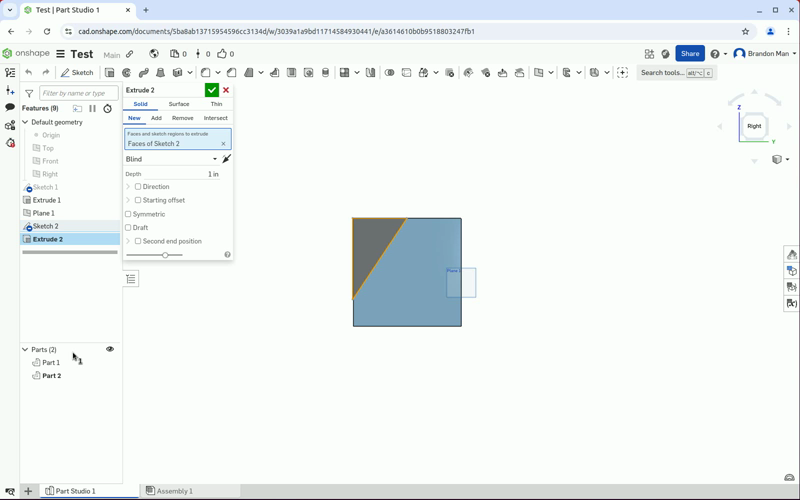
mouse_move(143, 106)
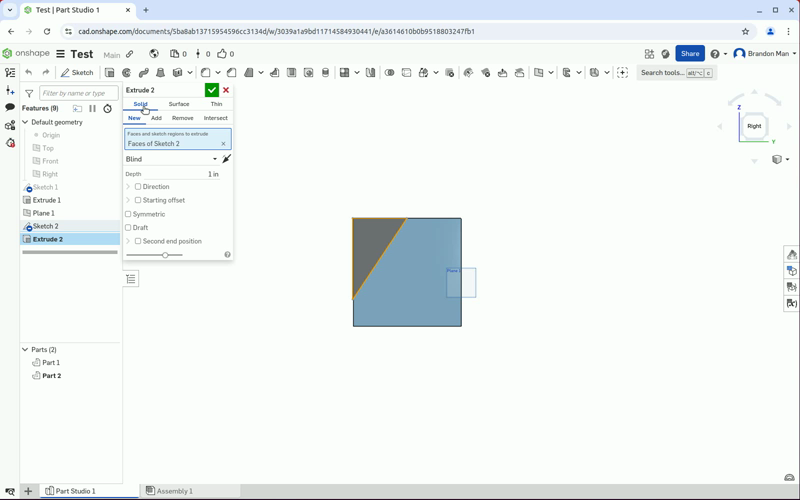
click(143, 106)
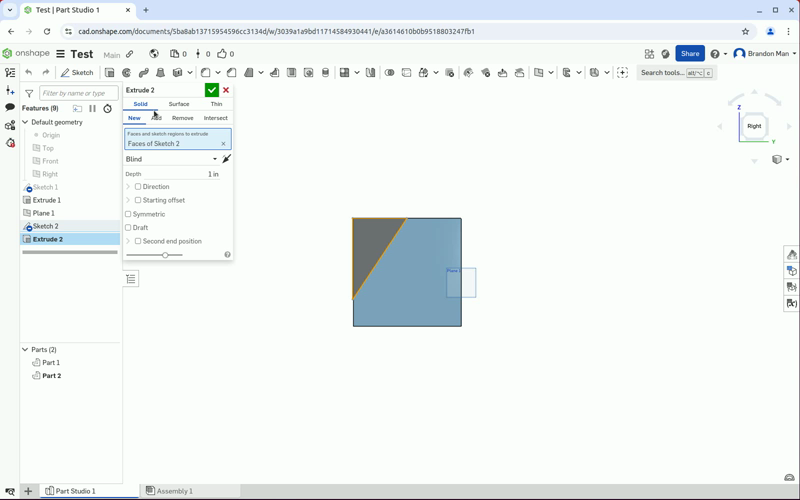
mouse_move(186, 120)
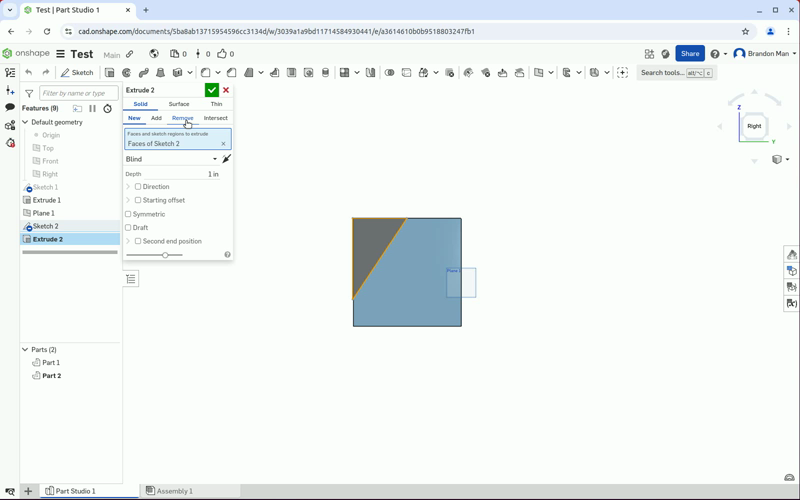
click(186, 120)
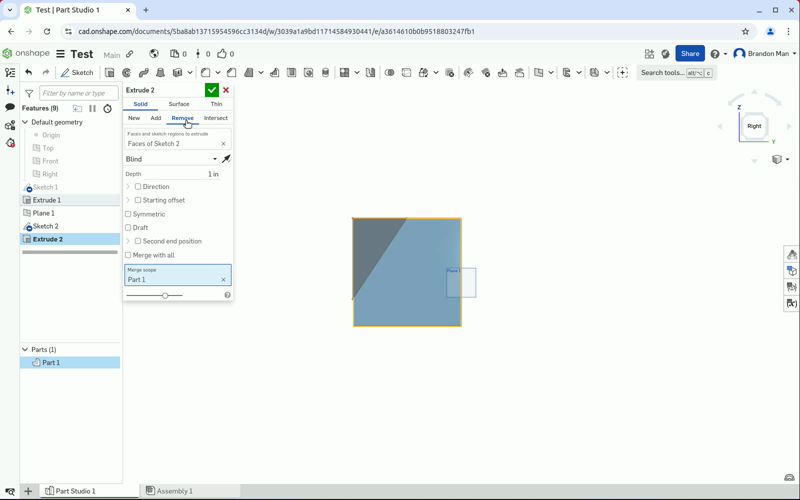
key(tab, 4)
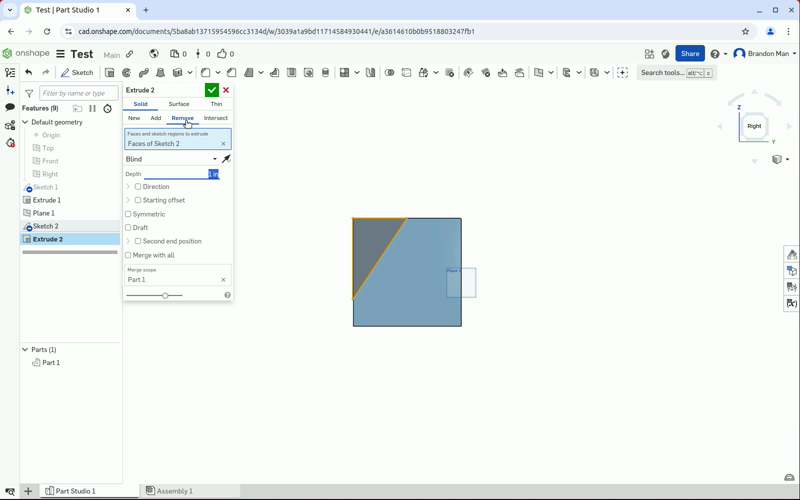
text(30.811)
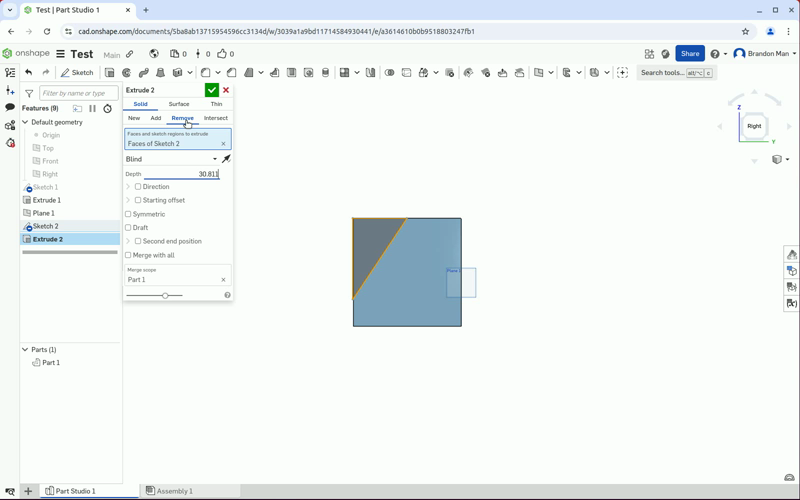
key(tab, 6)
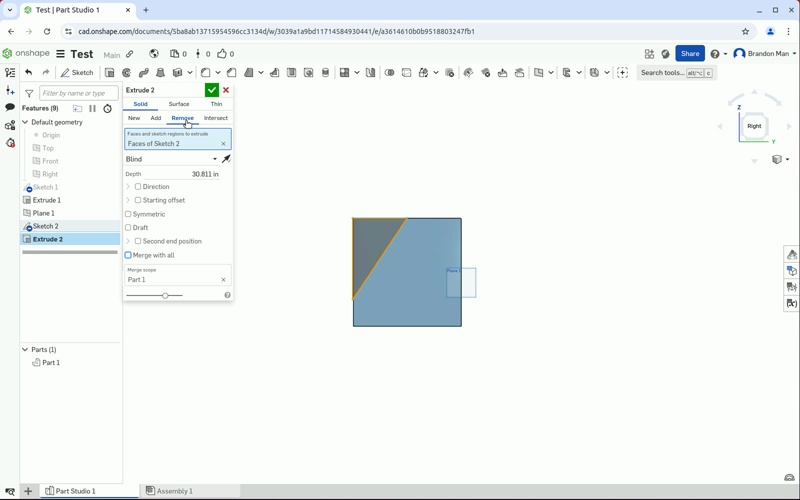
key(space)
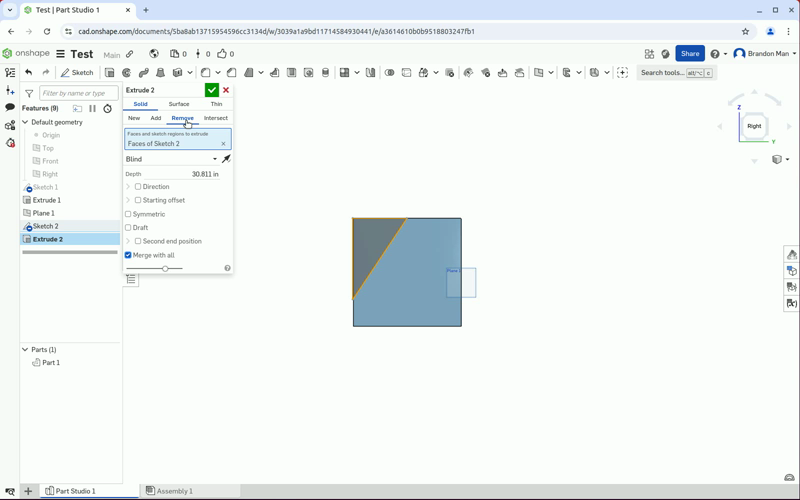
key(enter)
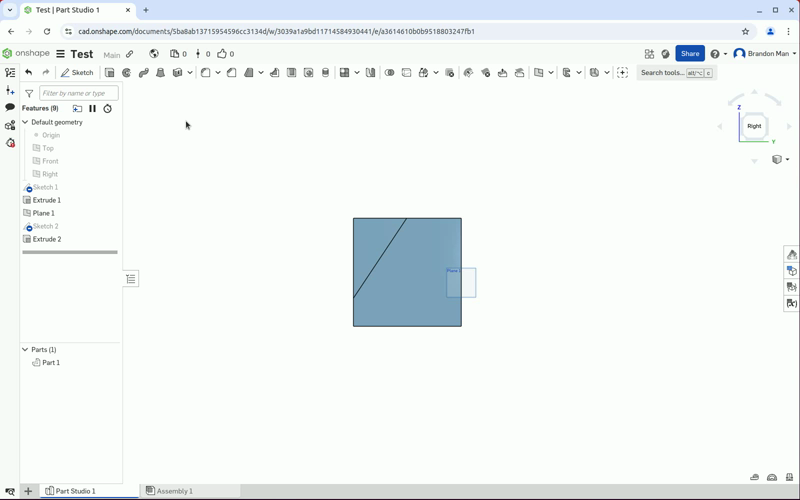
key(shift+h)
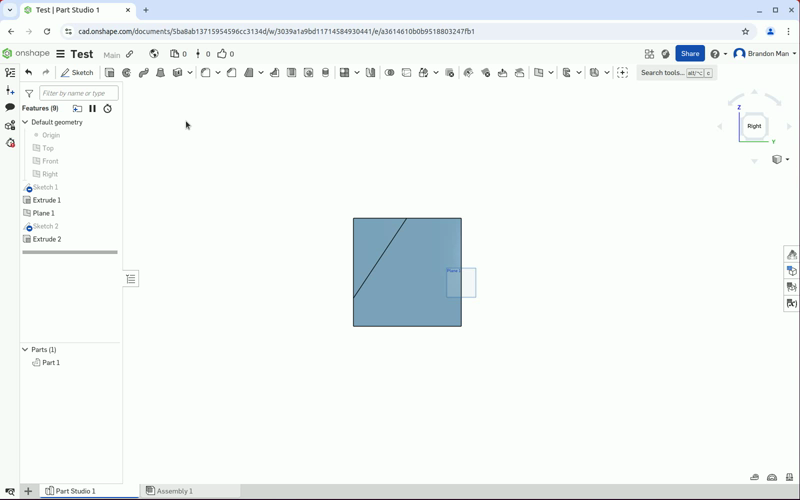
key(shift+h)
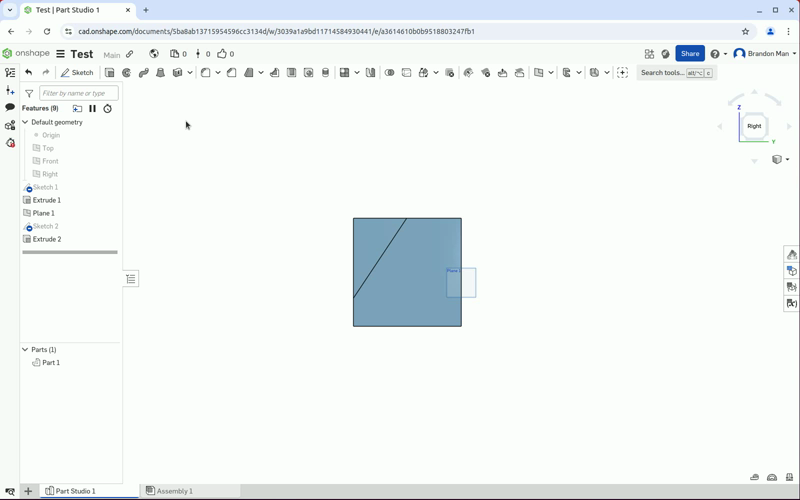
mouse_move(73, 189)
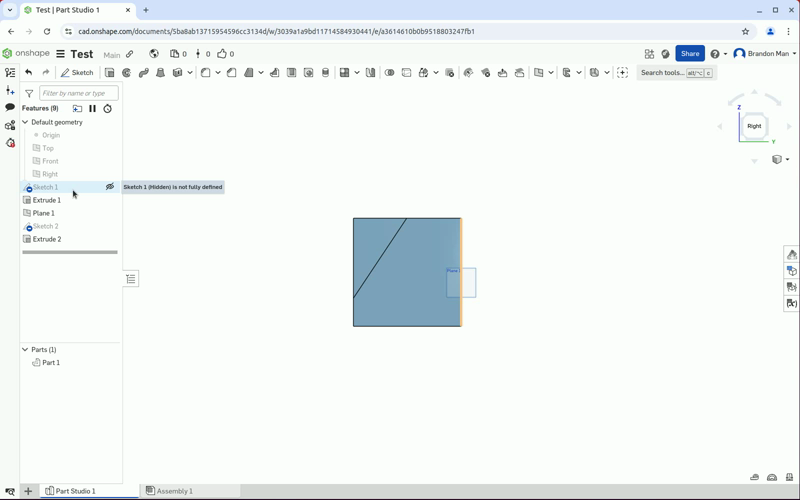
click(73, 189)
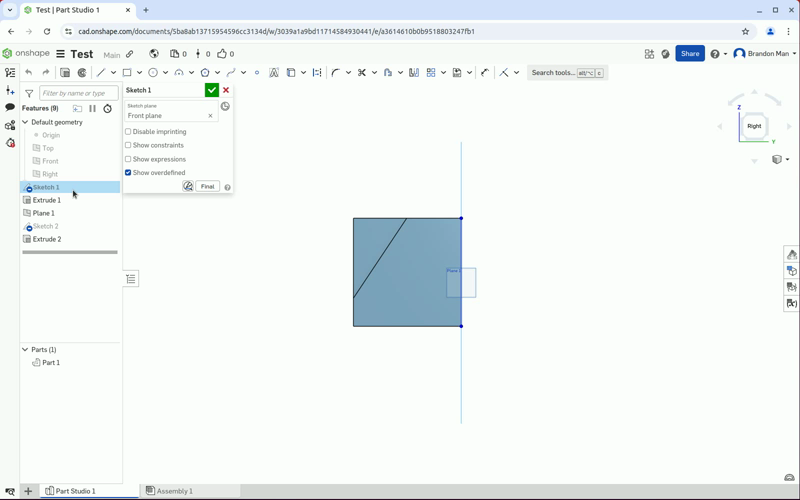
mouse_move(229, 92)
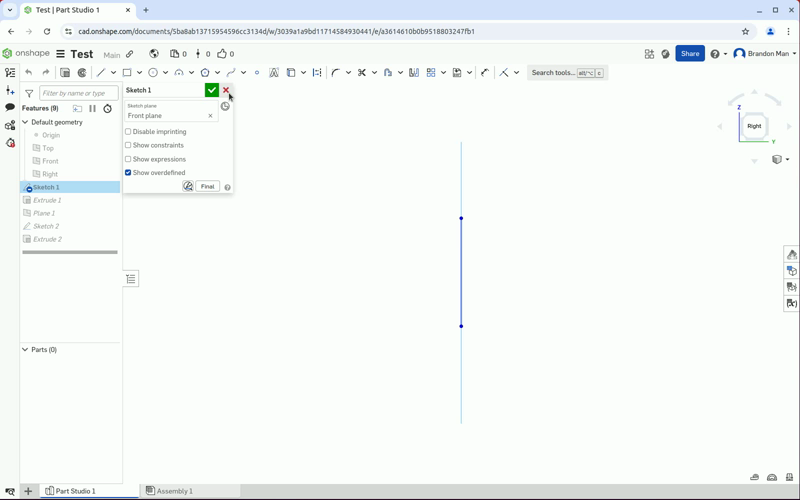
click(229, 92)
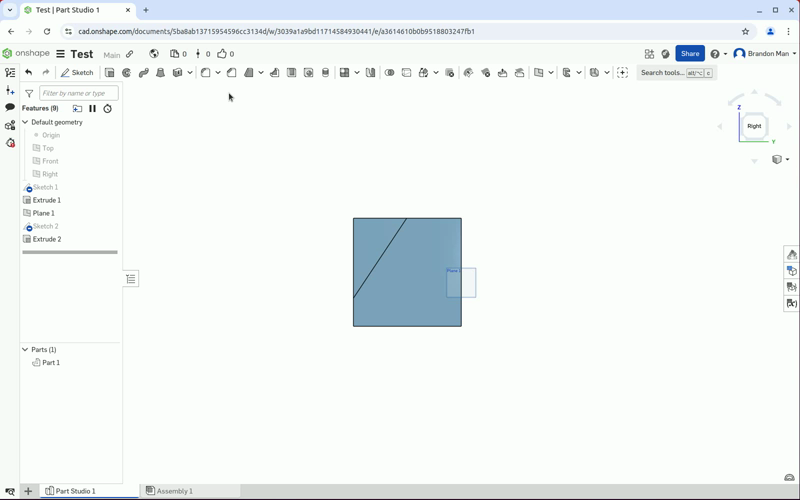
mouse_move(73, 352)
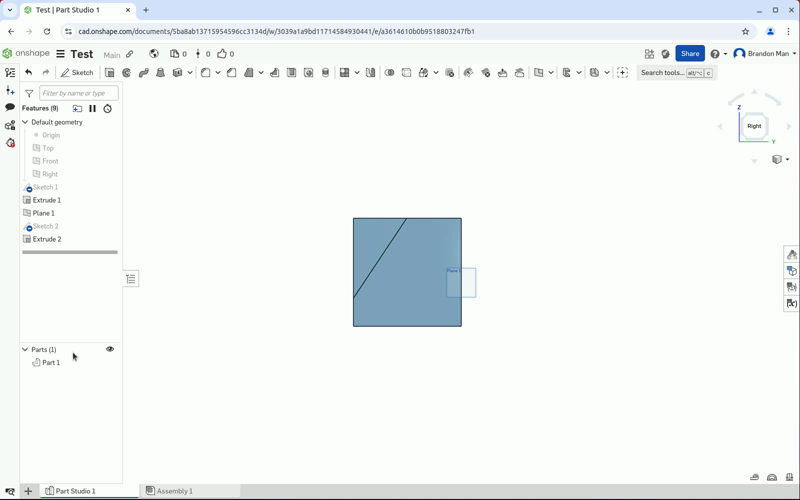
key(y)
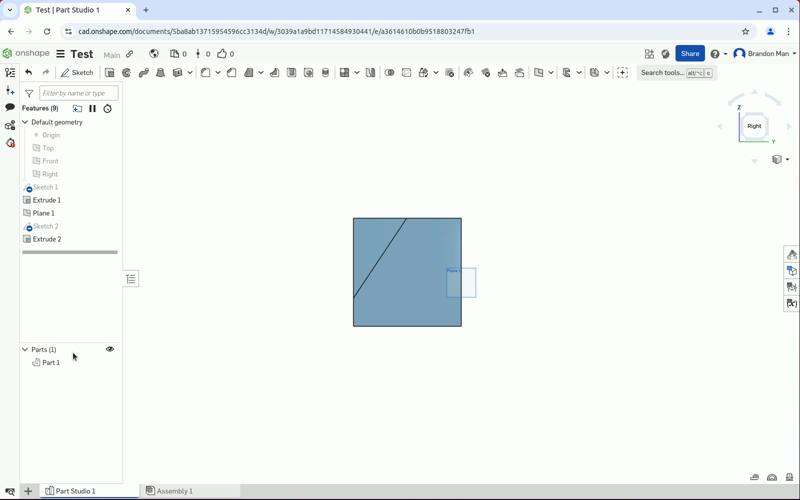
key(shift+p)
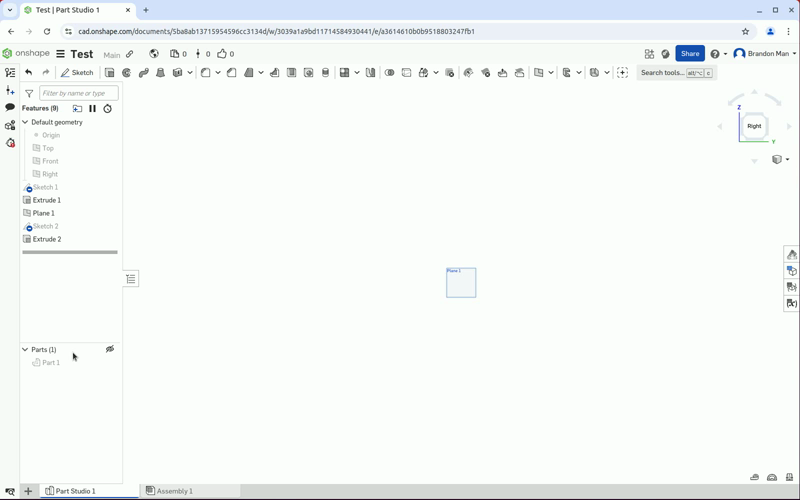
key(space)
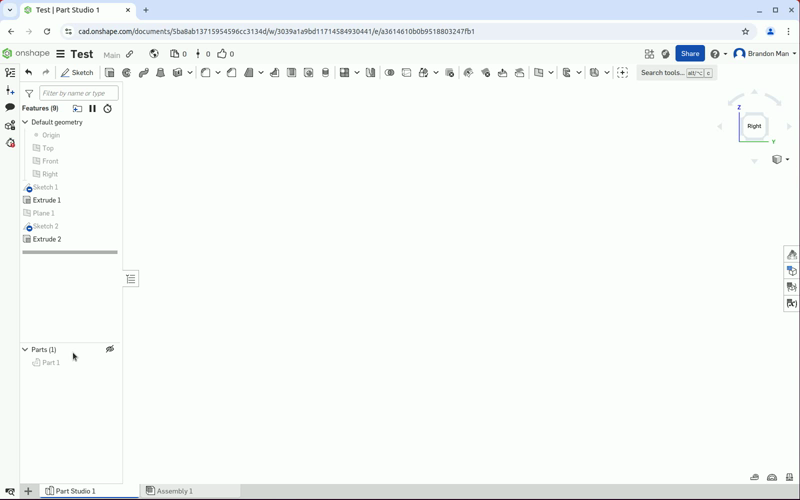
key_down(shift)
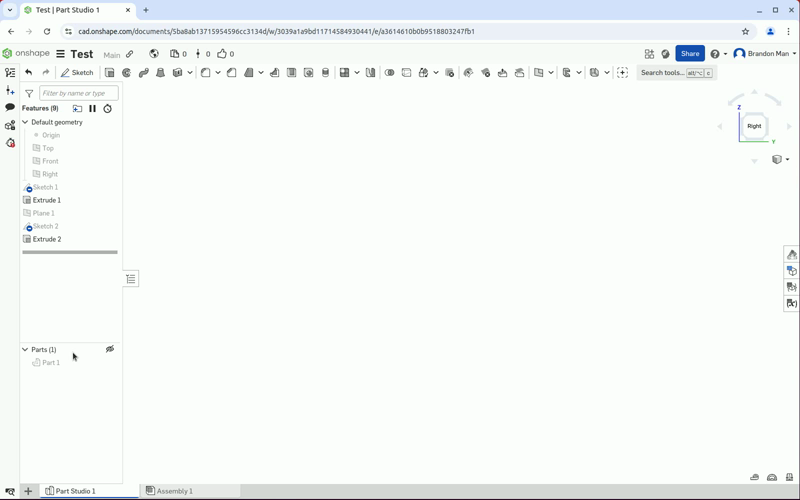
key(right)
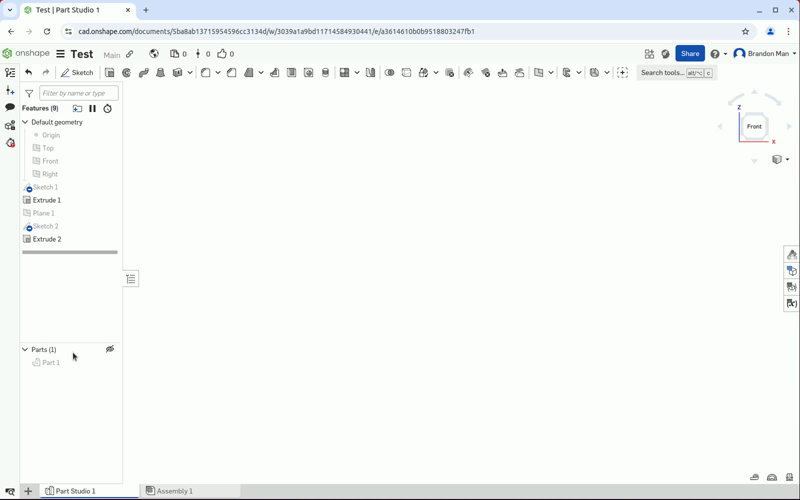
key_up(shift)
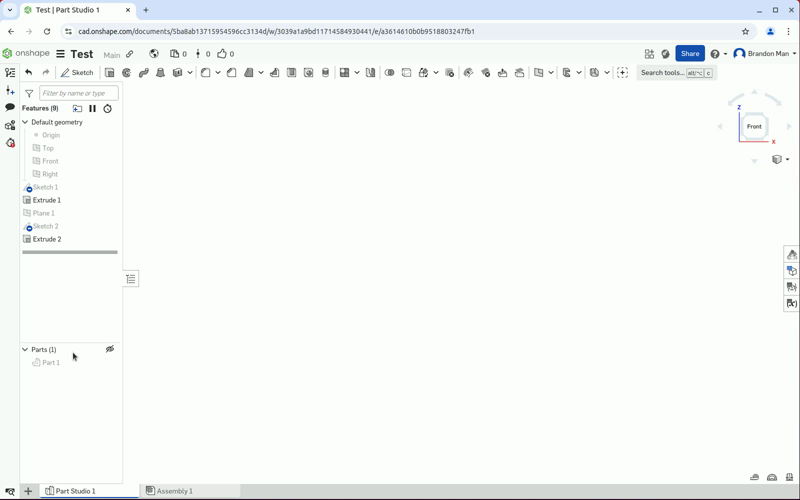
key(space)
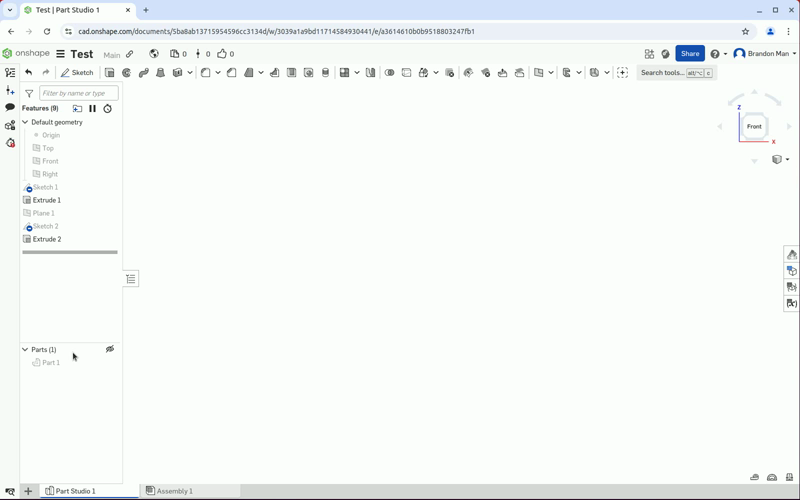
key_down(shift)
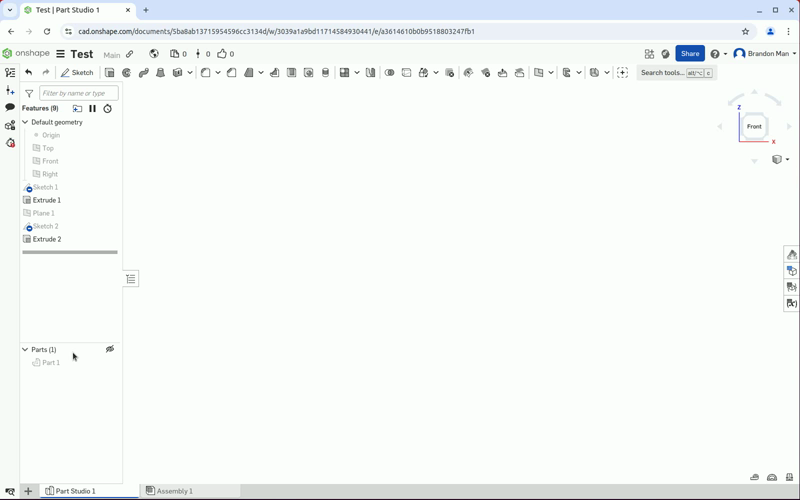
key(down)
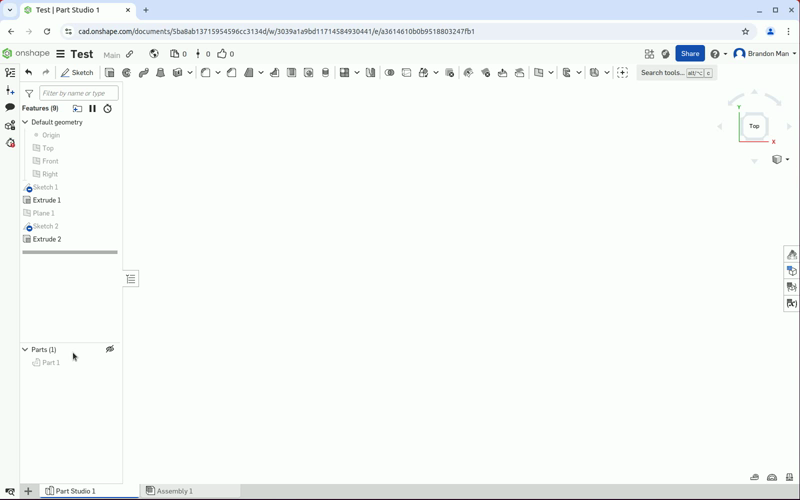
key_up(shift)
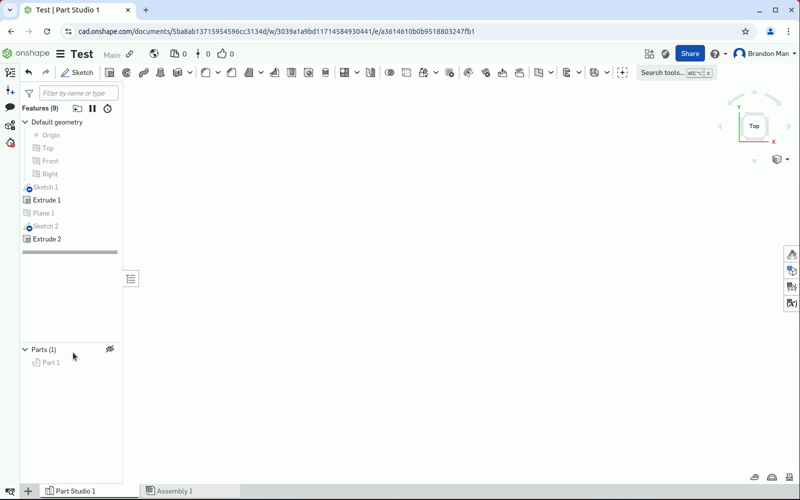
mouse_move(73, 352)
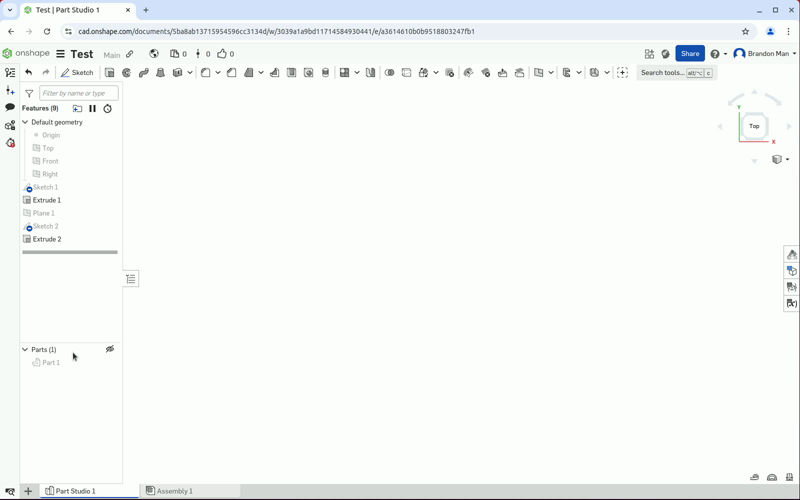
key(shift+y)
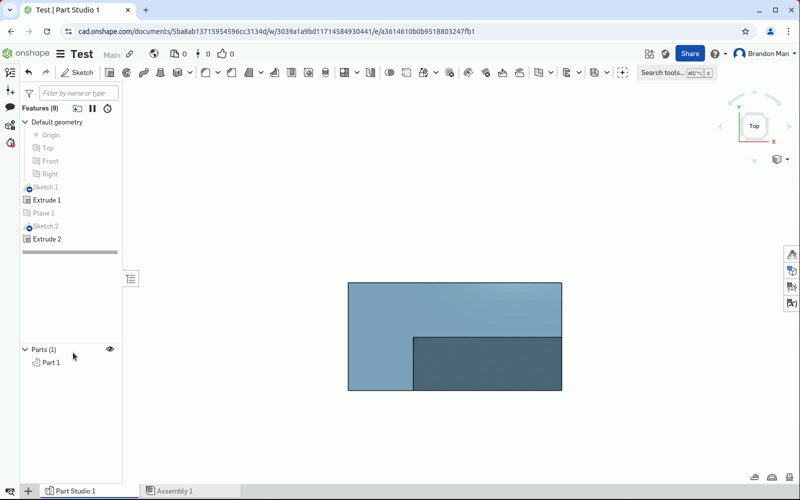
mouse_move(541, 75)
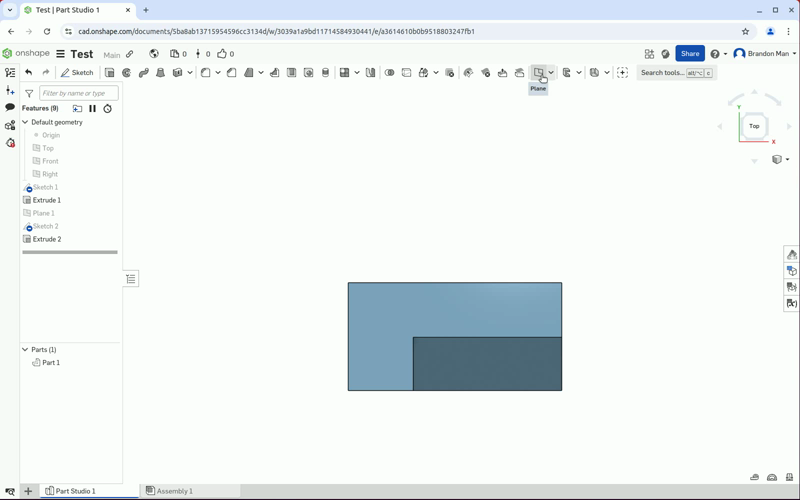
click(541, 75)
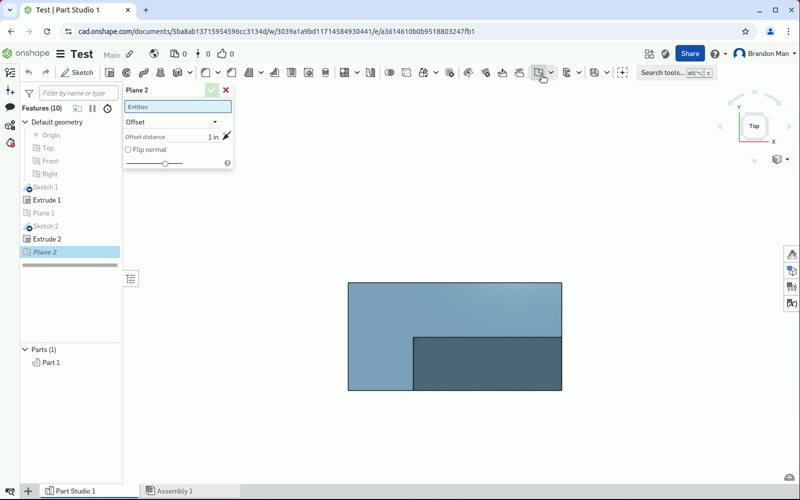
mouse_move(73, 150)
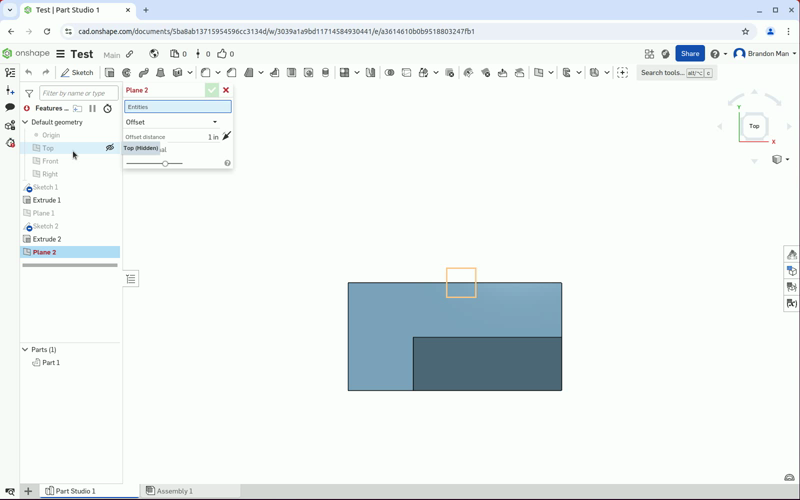
click(73, 150)
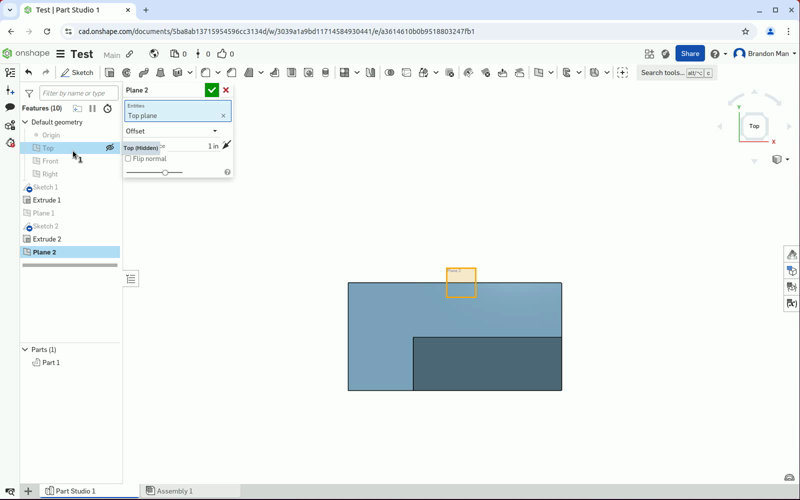
key(tab, 2)
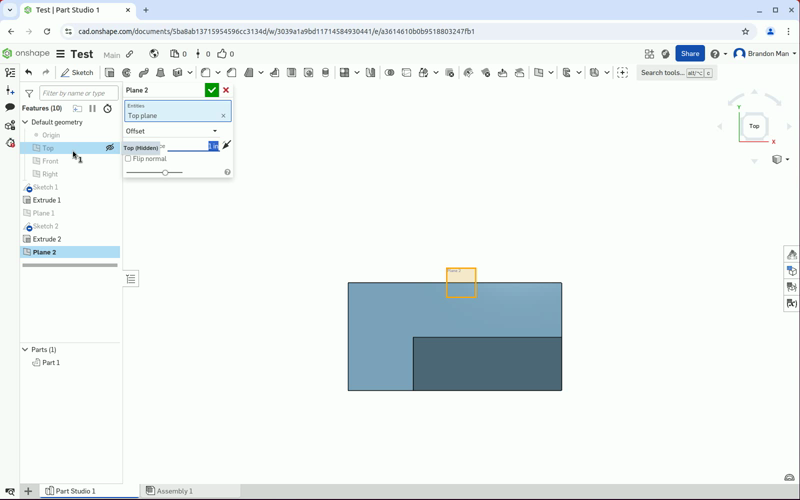
text(13.249)
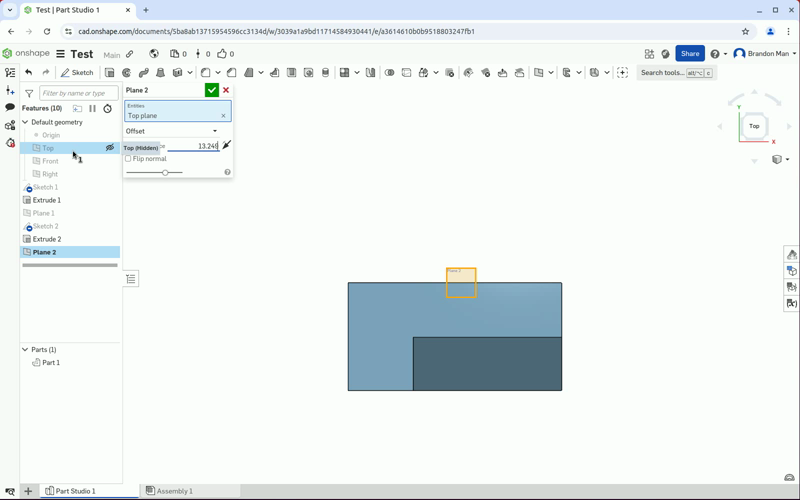
key(enter, 2)
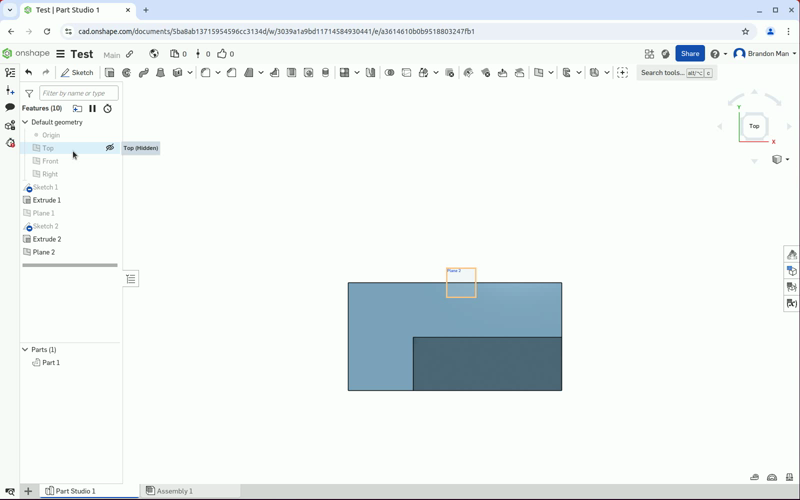
key(shift+s)
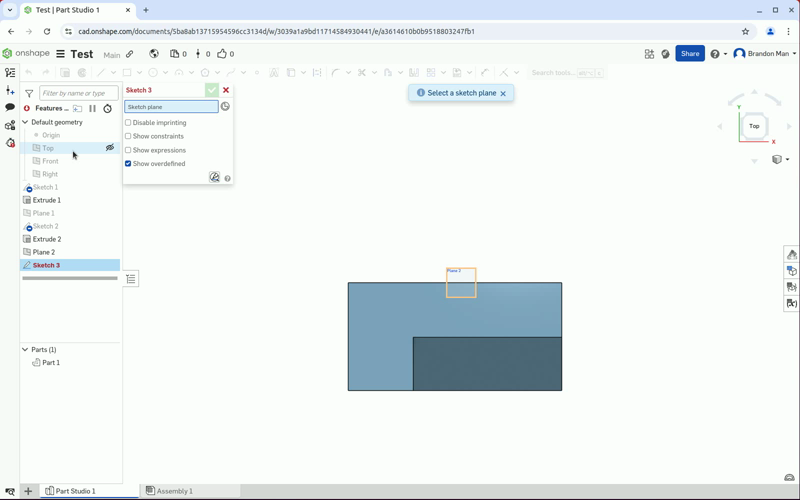
mouse_move(73, 254)
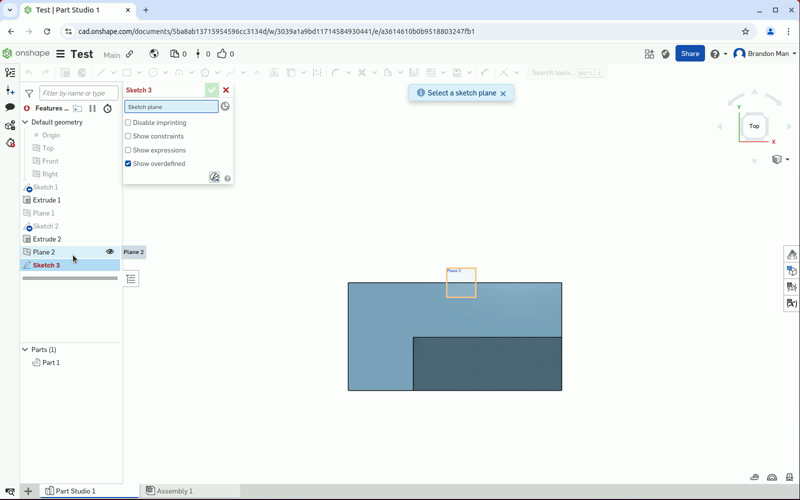
click(73, 254)
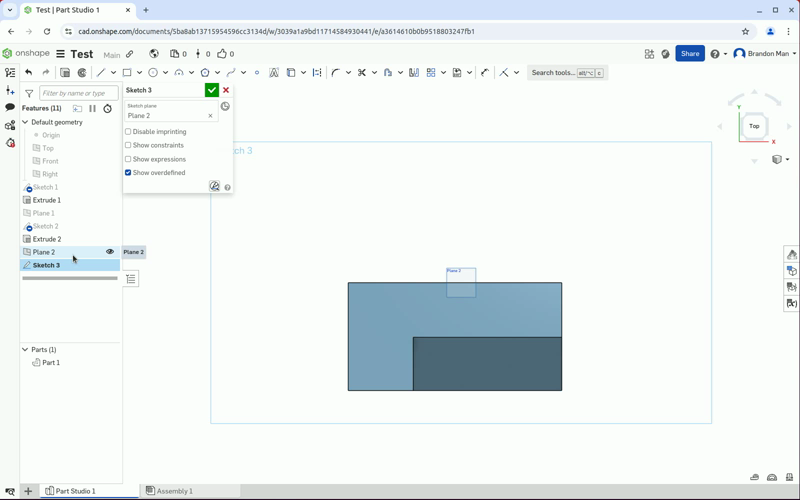
mouse_move(73, 352)
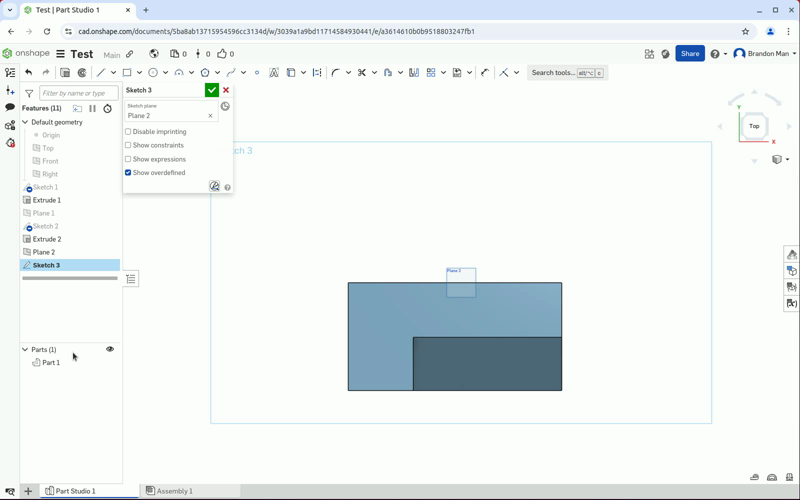
key(y)
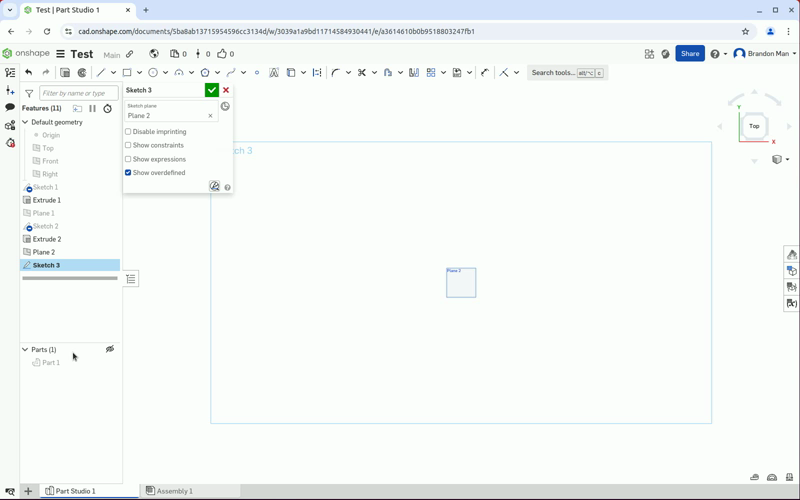
key(l)
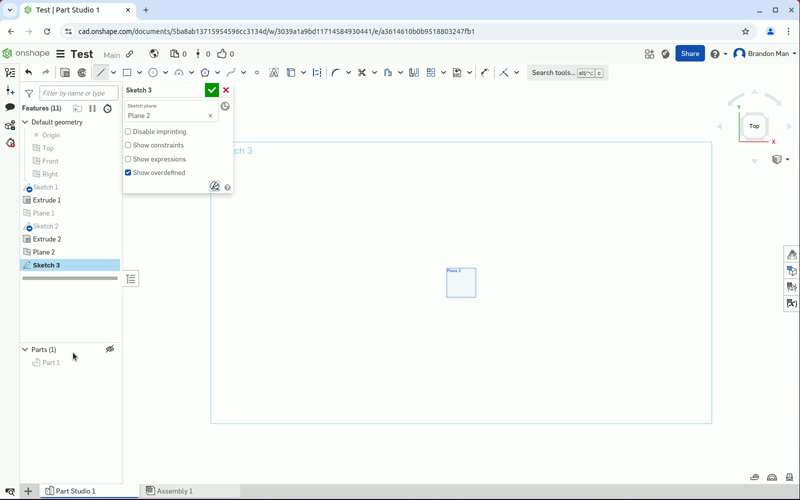
key_down(shift)
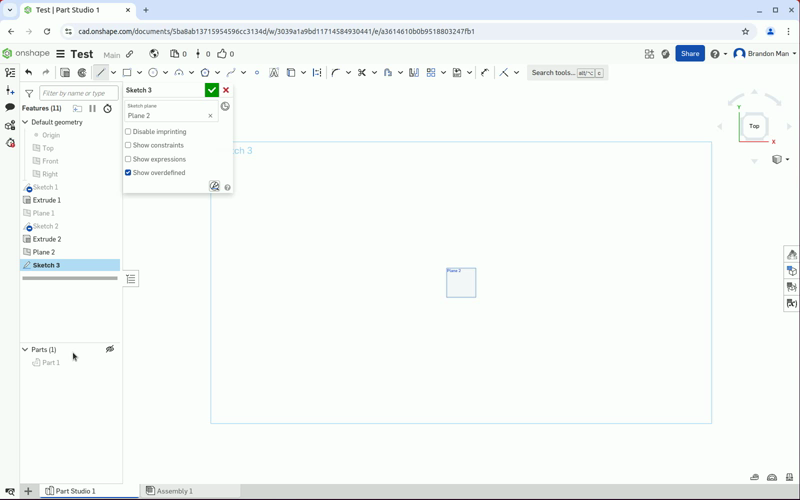
mouse_move(401, 380)
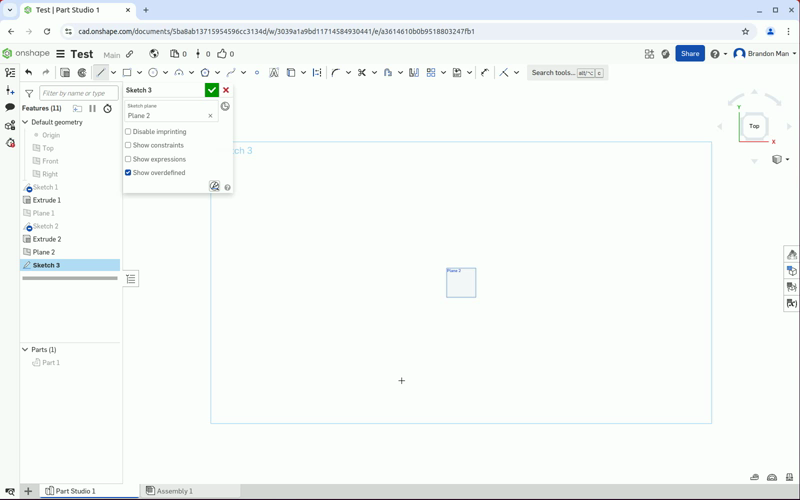
click(401, 380)
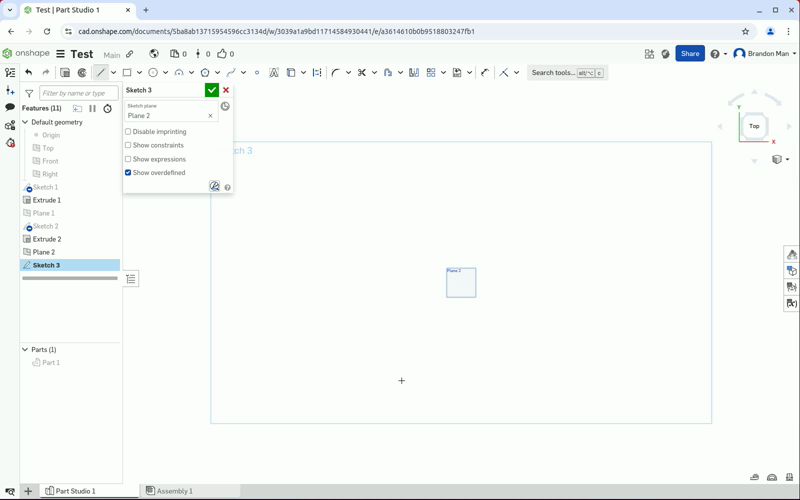
key_up(shift)
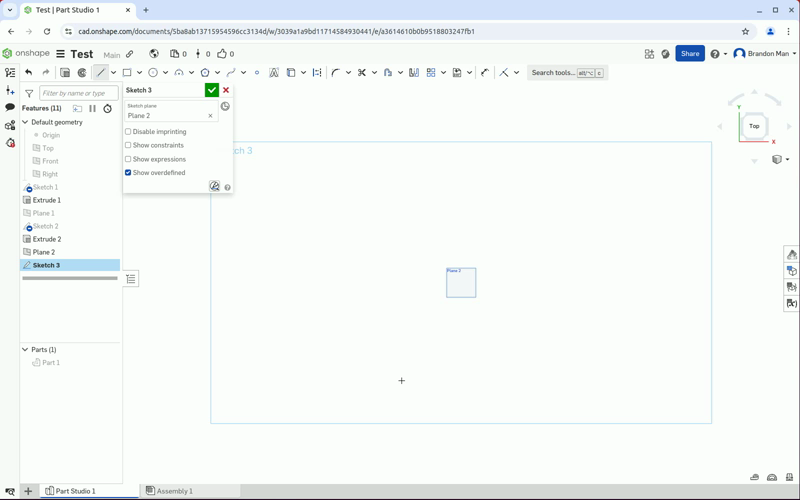
key_down(shift)
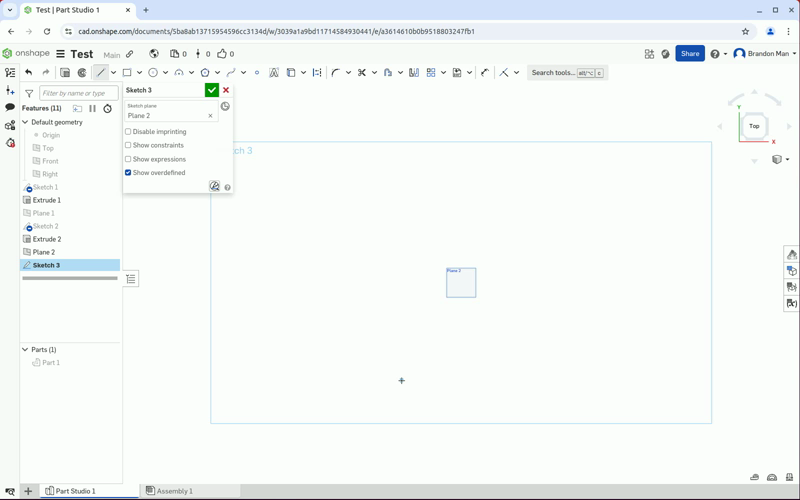
mouse_move(510, 380)
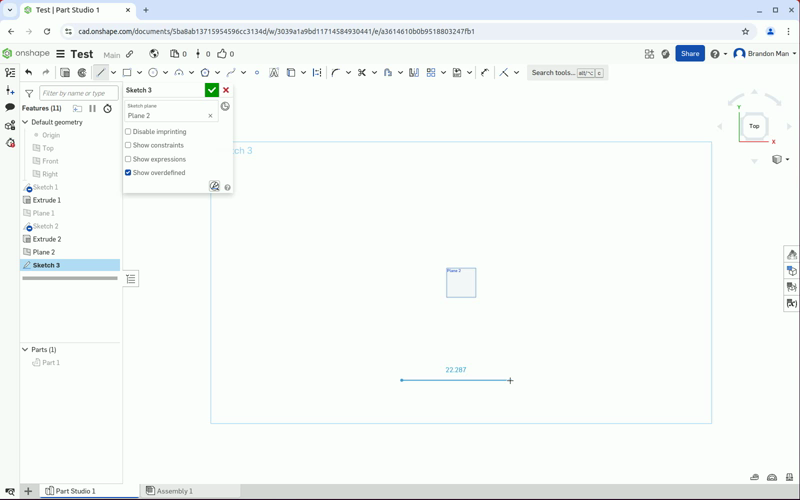
click(510, 380)
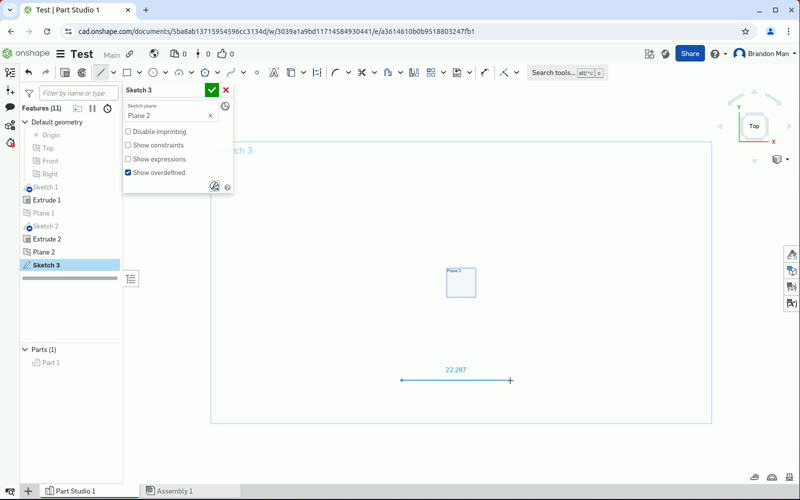
key_up(shift)
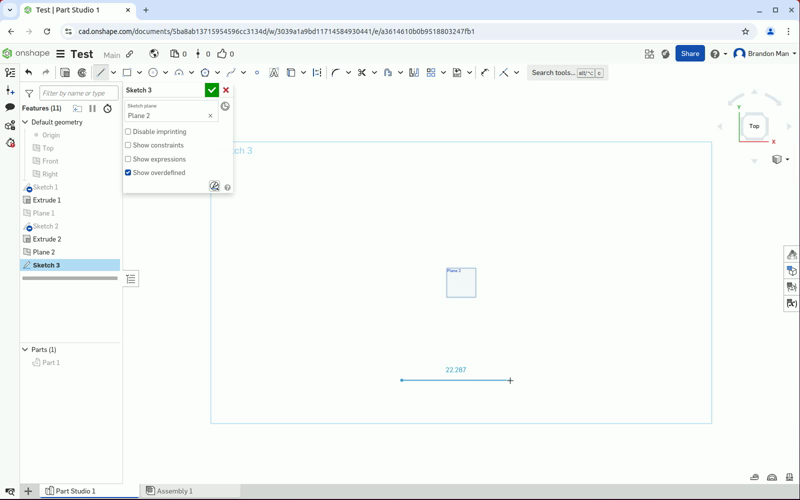
key_down(shift)
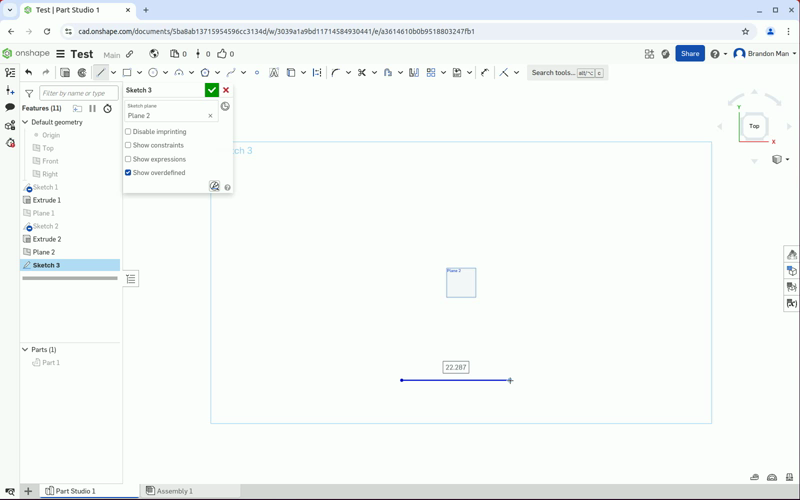
mouse_move(540, 380)
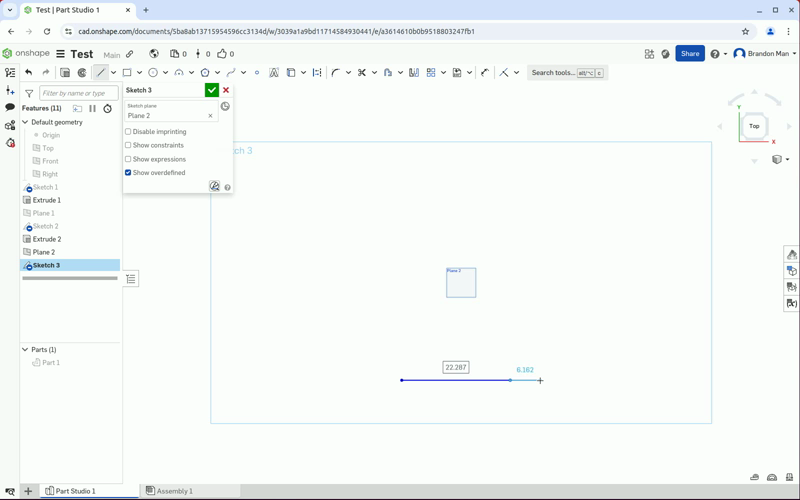
mouse_move(510, 336)
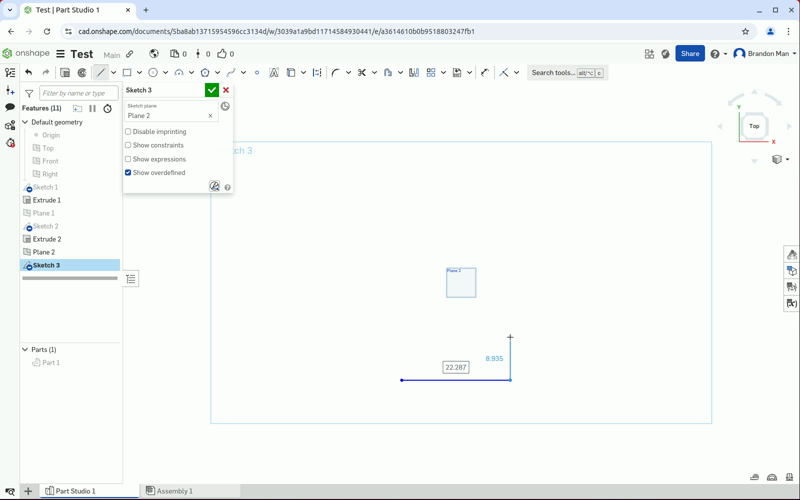
click(510, 336)
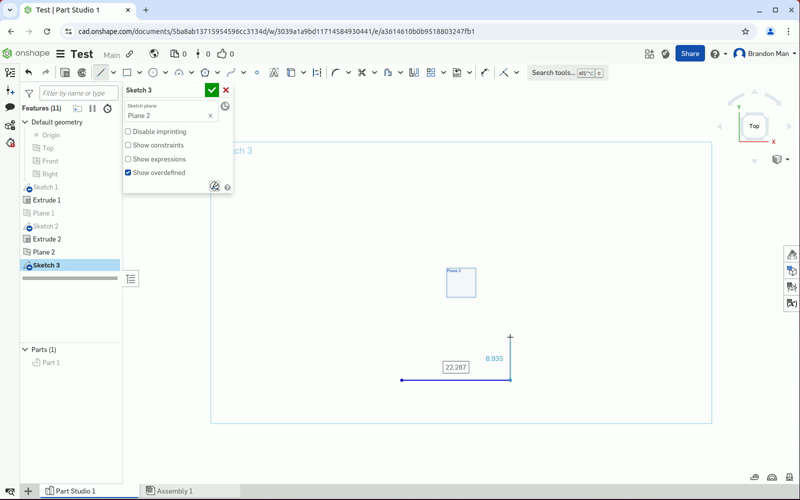
key_up(shift)
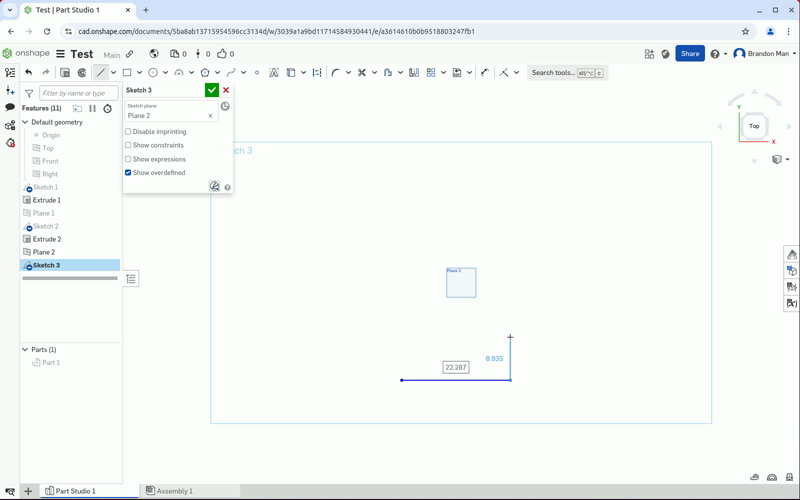
key_down(shift)
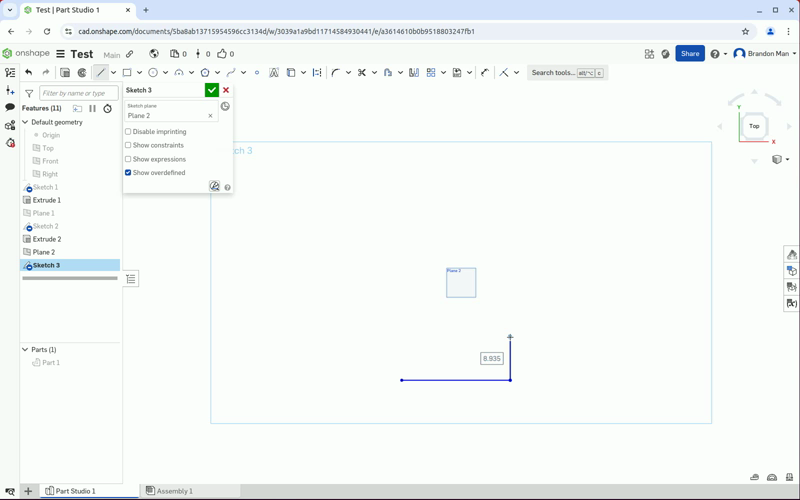
mouse_move(401, 336)
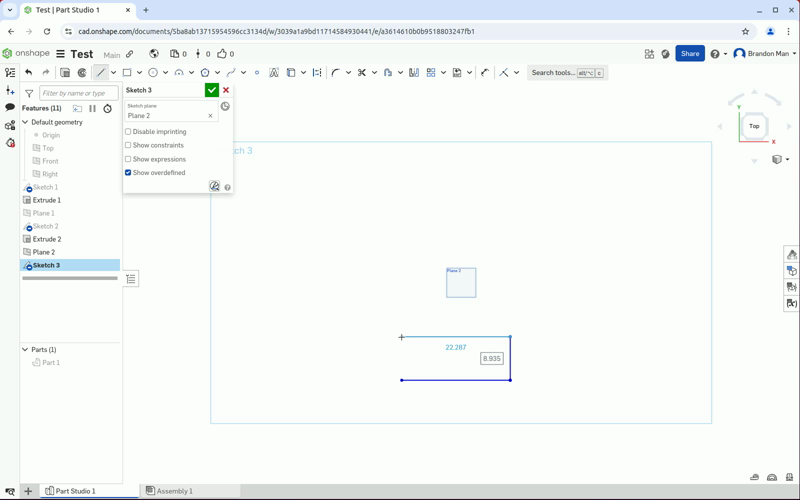
click(401, 336)
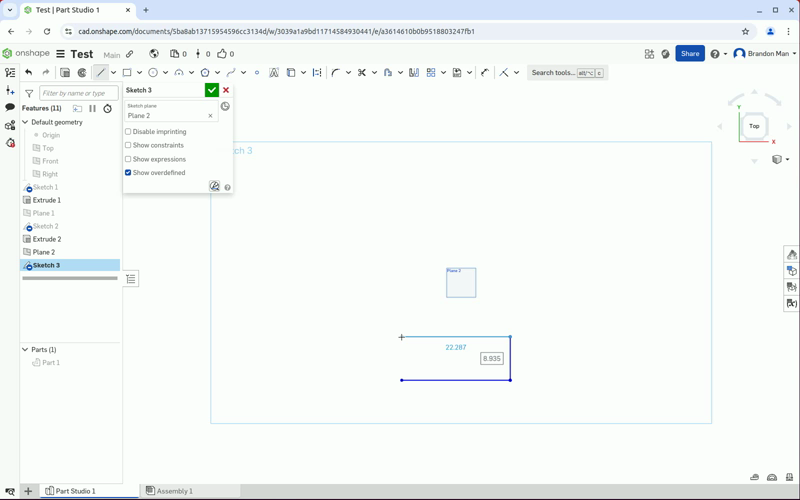
key_up(shift)
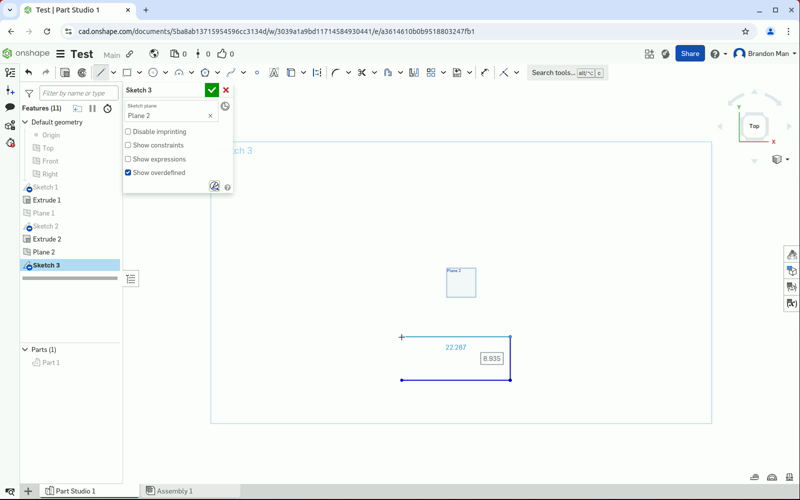
mouse_move(431, 336)
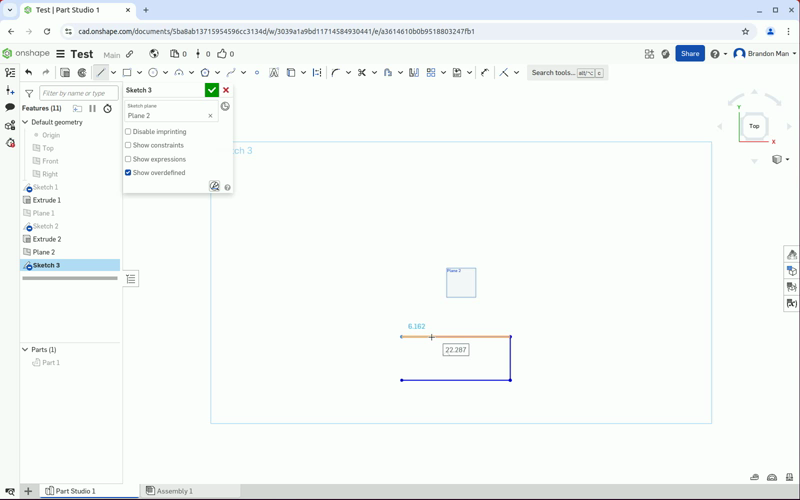
key_down(shift)
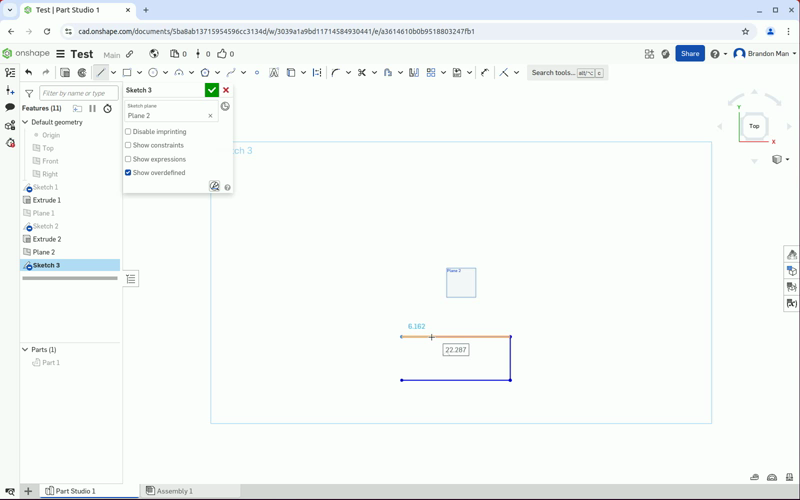
mouse_move(401, 380)
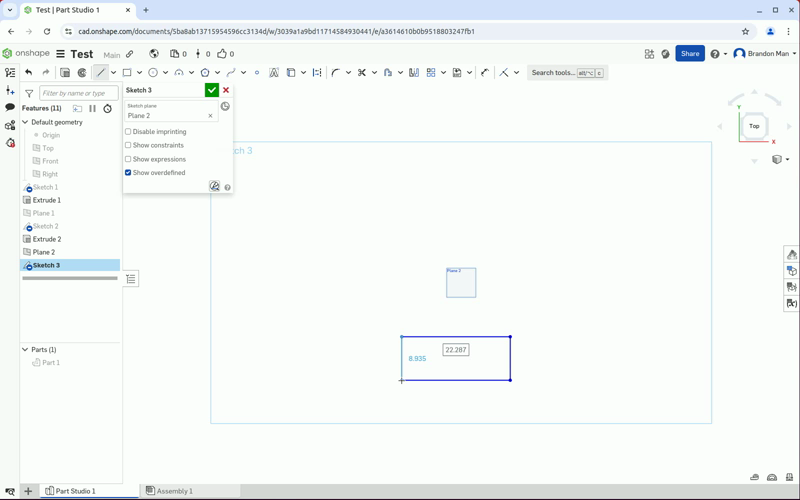
key_up(shift)
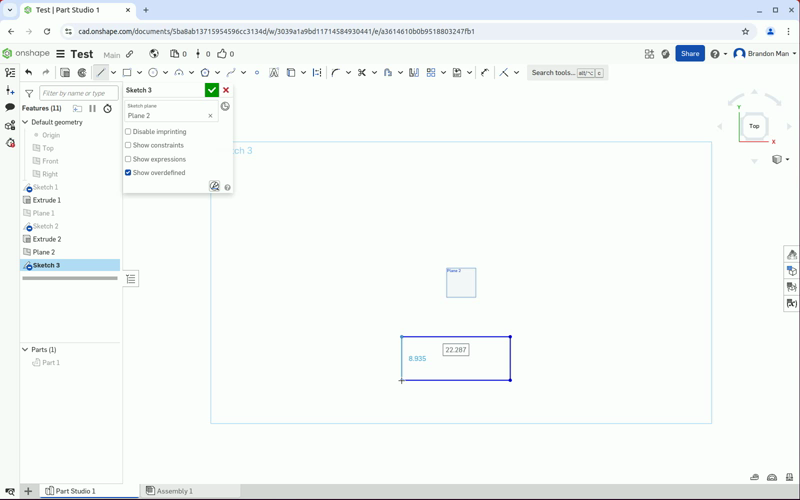
click(401, 380)
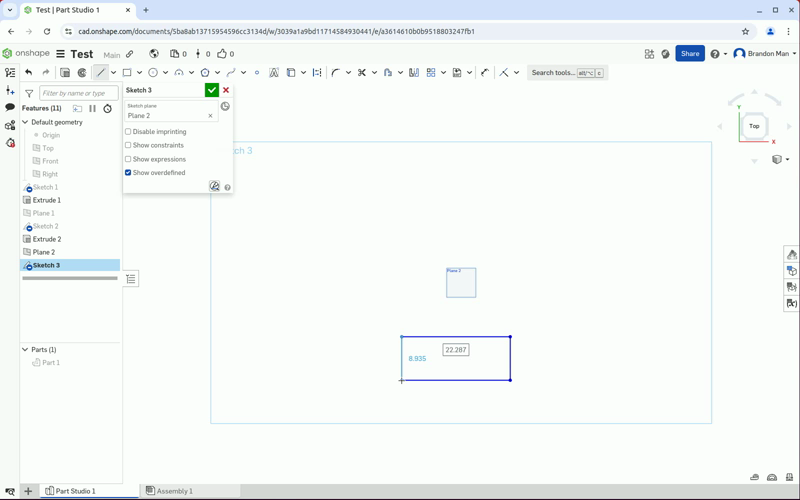
key(esc)
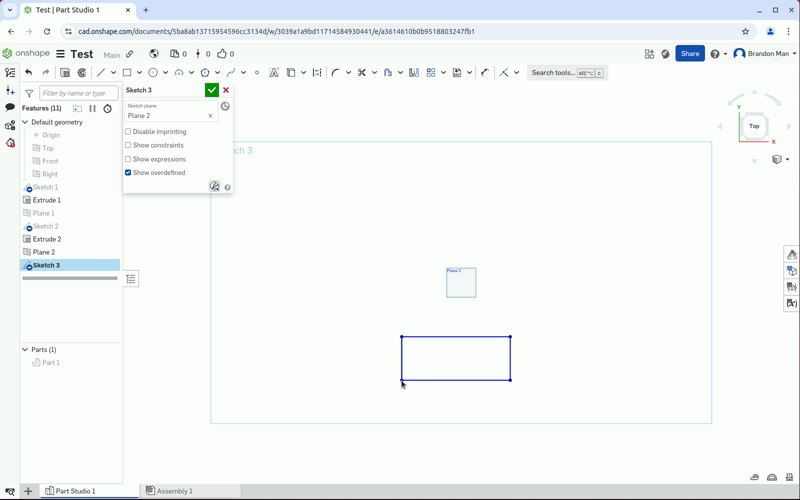
mouse_move(467, 376)
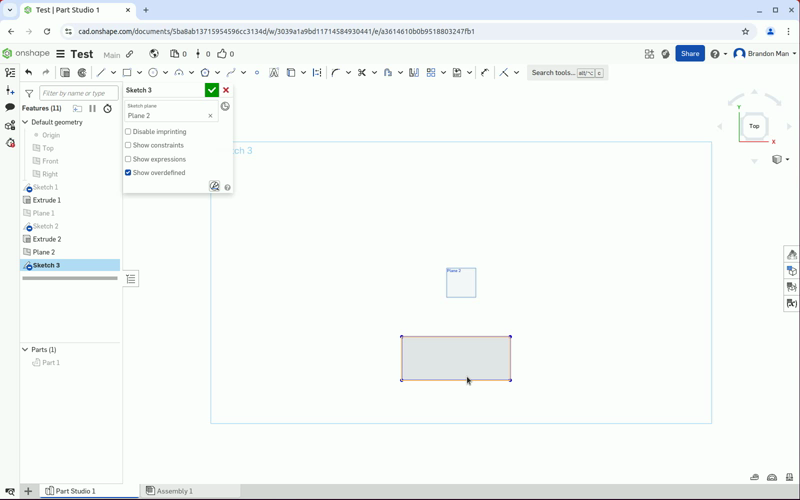
click(467, 376)
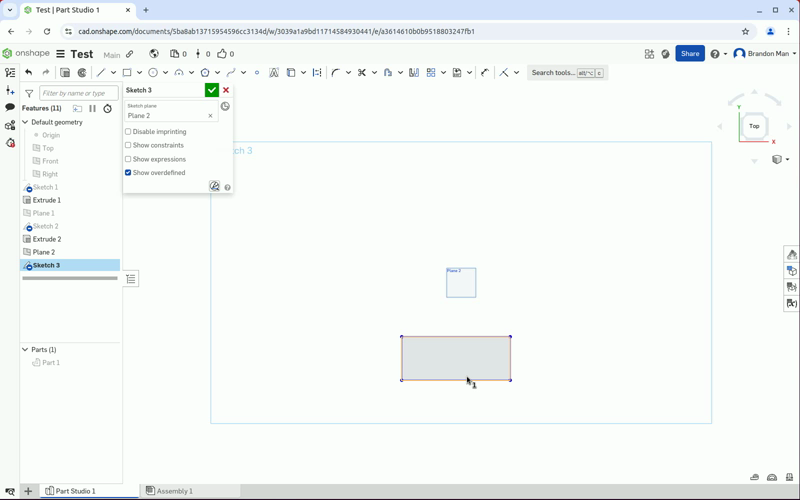
mouse_move(73, 352)
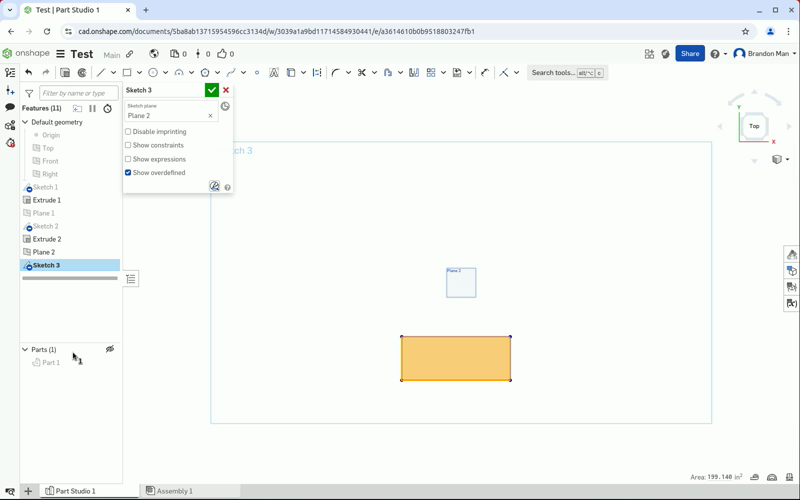
key(shift+y)
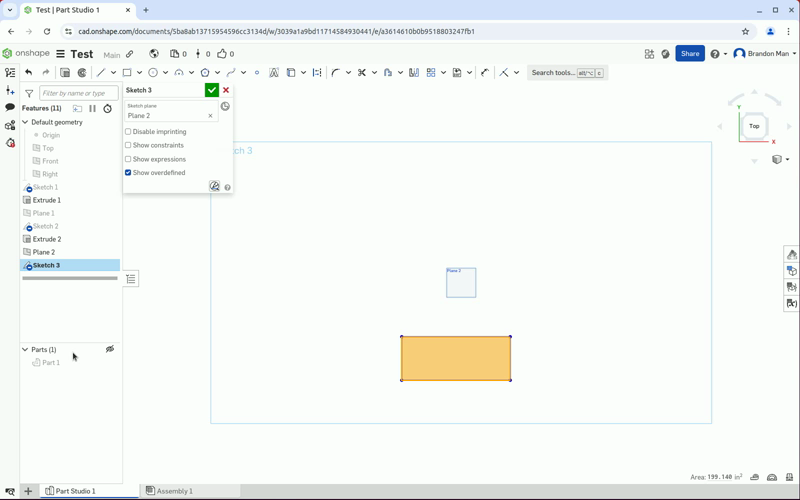
key(shift+e)
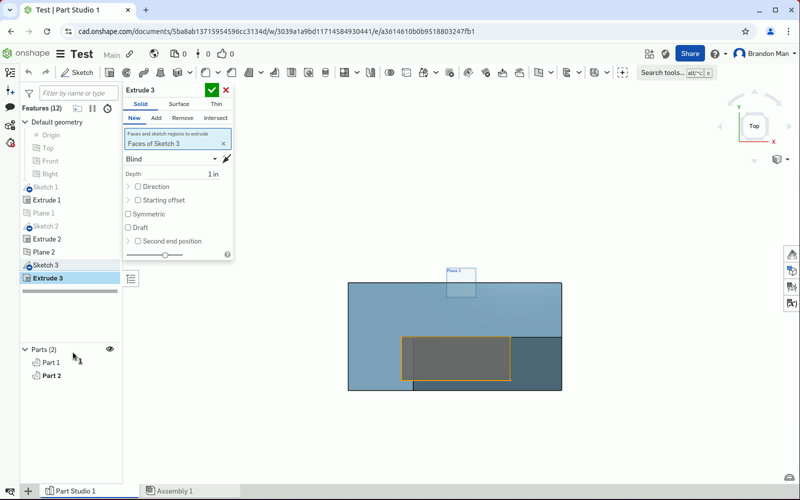
mouse_move(143, 106)
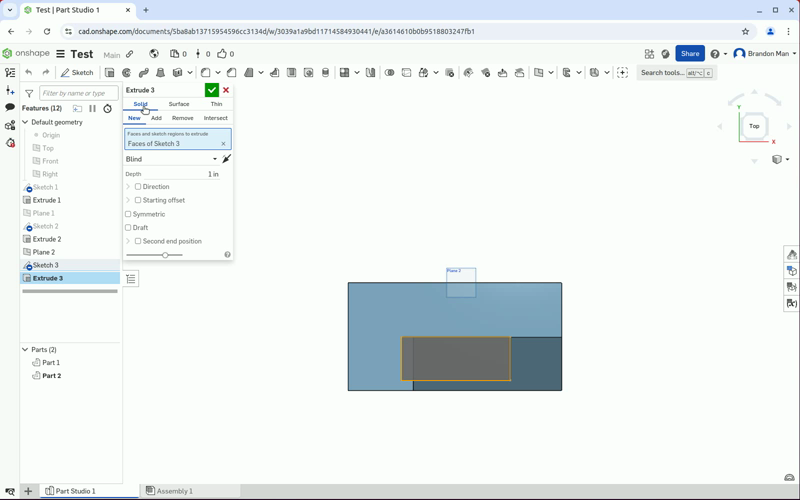
click(143, 106)
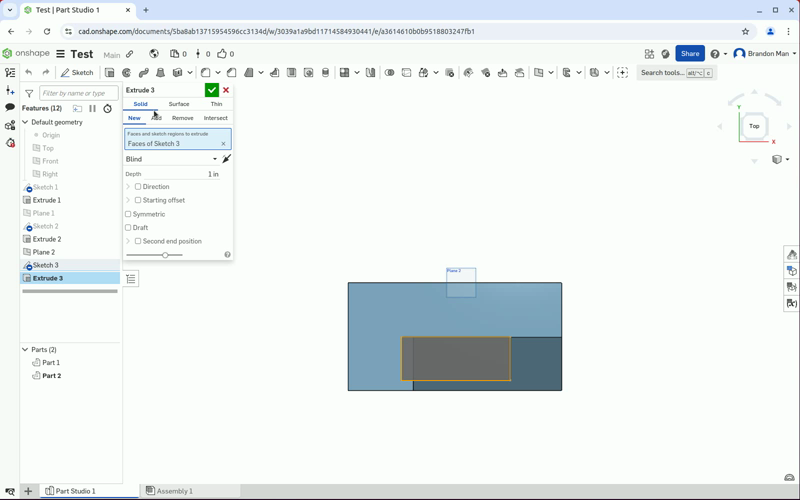
mouse_move(186, 120)
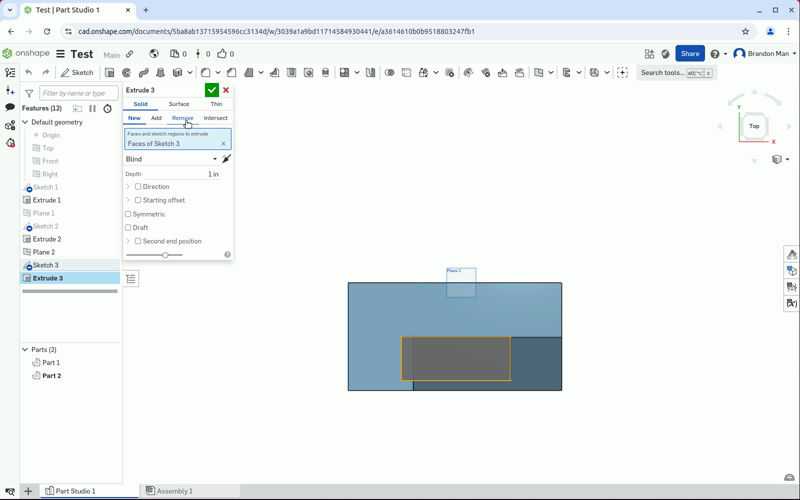
click(186, 120)
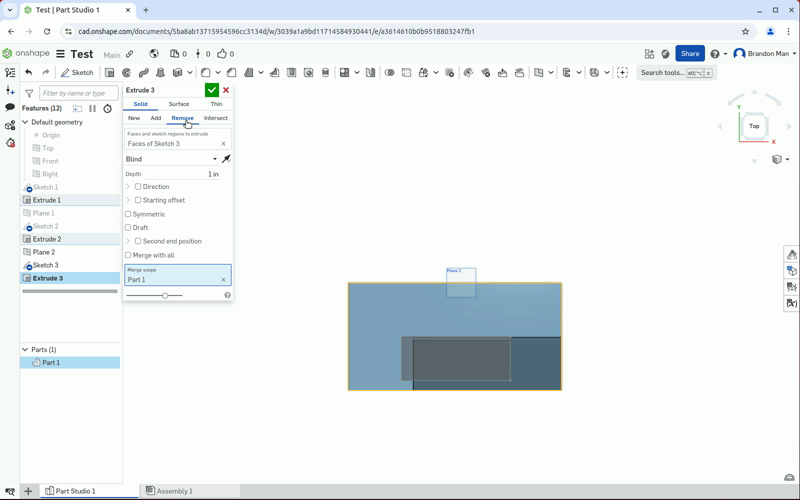
key(tab, 4)
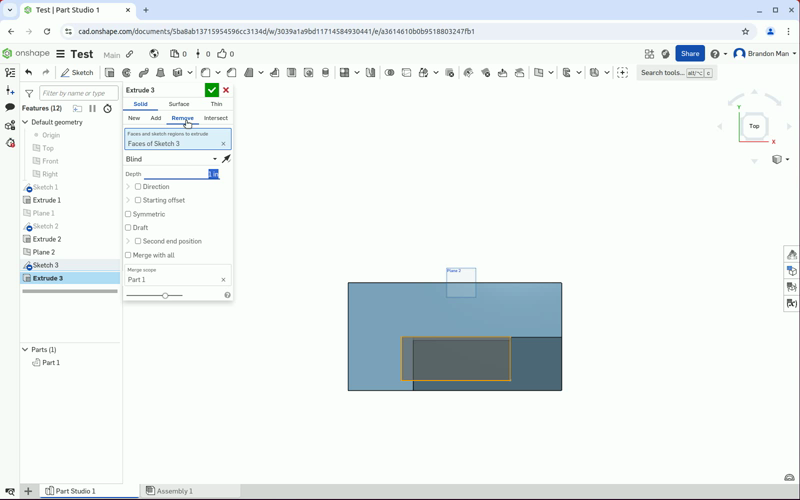
text(11.073)
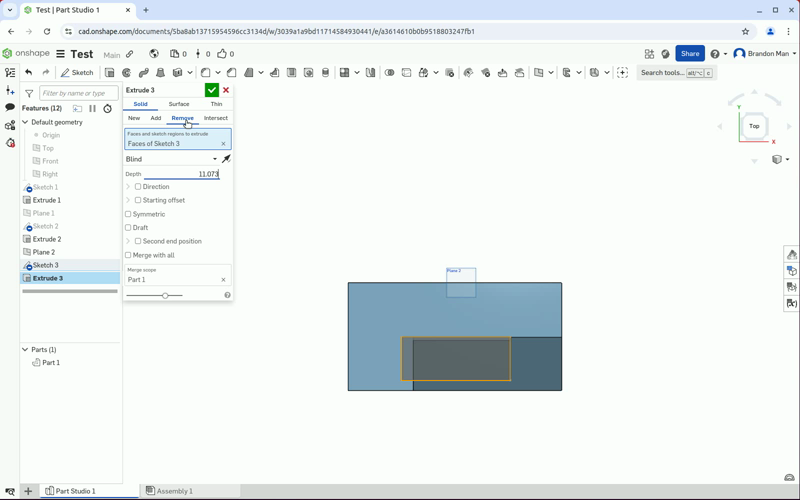
key(tab, 6)
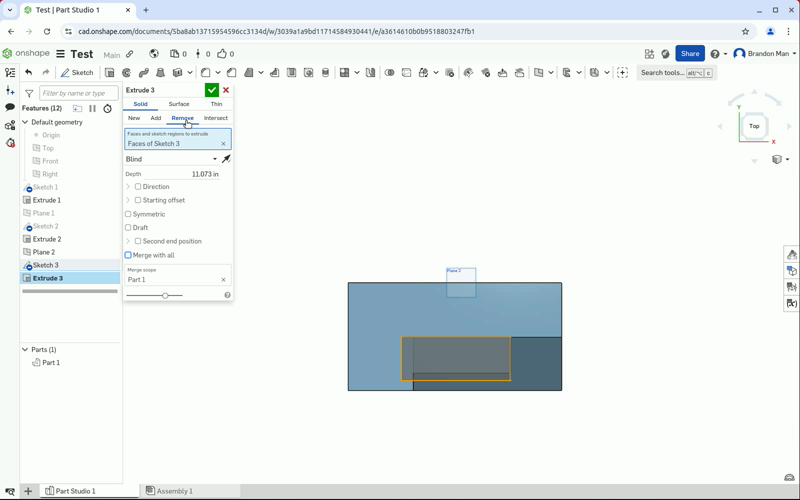
key(space)
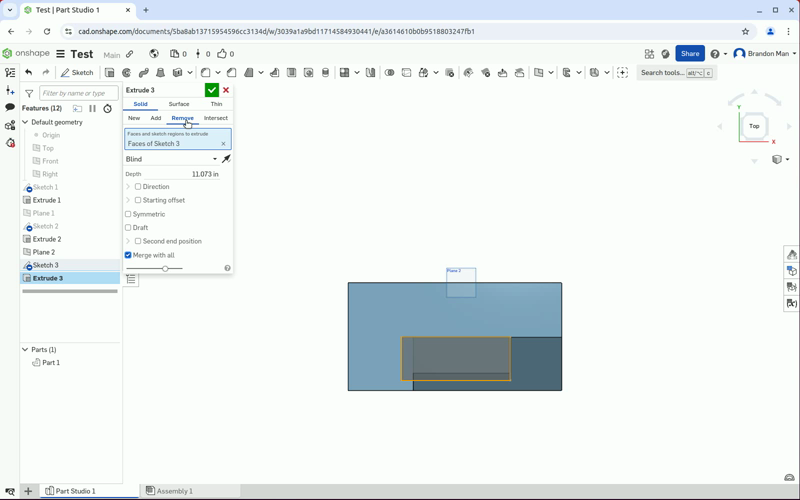
key(enter)
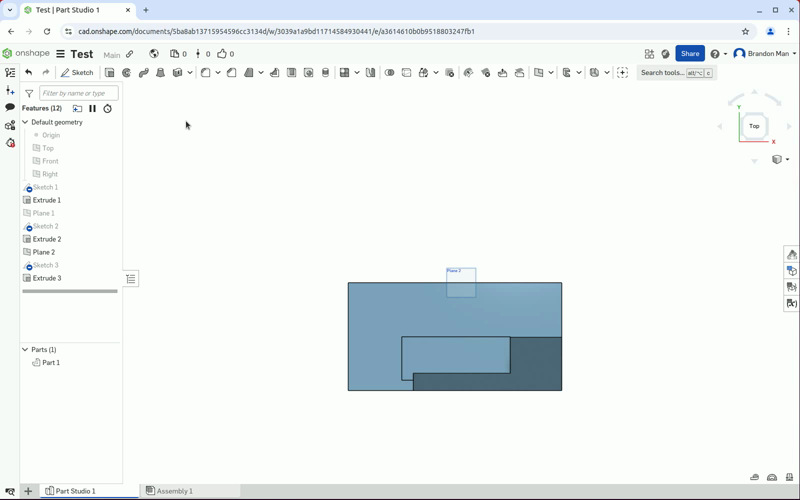
key(shift+h)
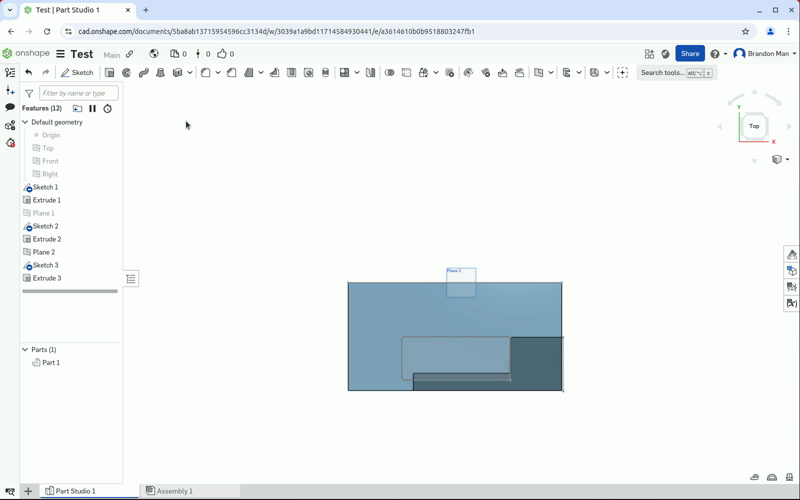
key(shift+h)
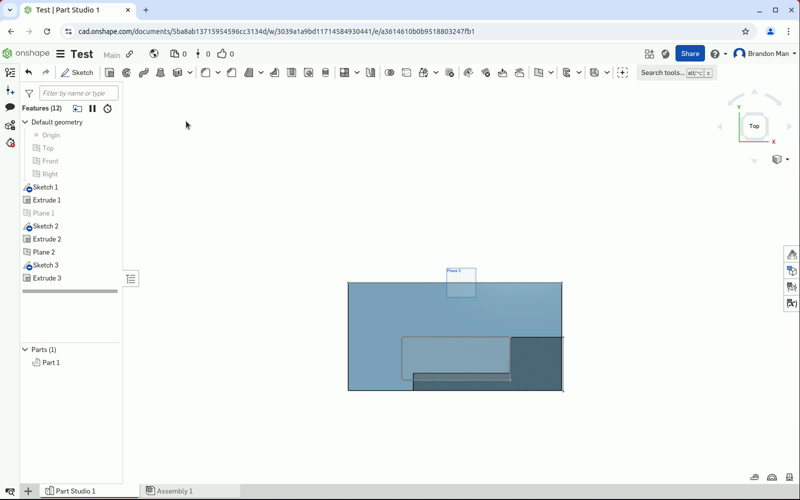
key(shift+7)
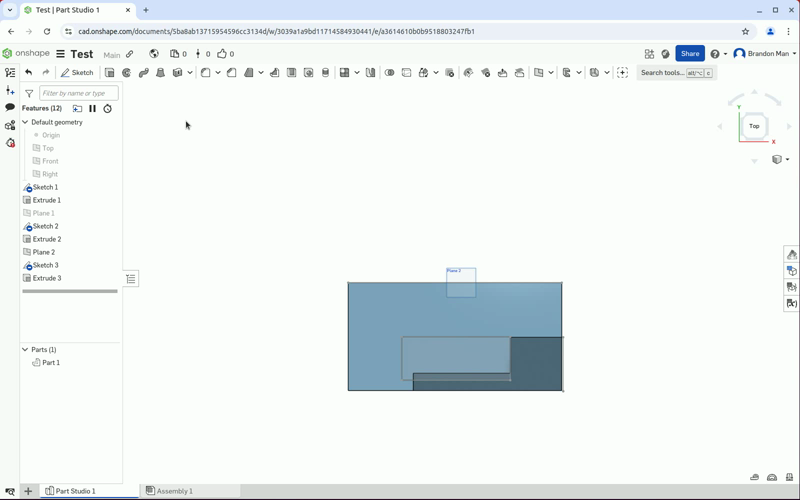
key(up, 3)
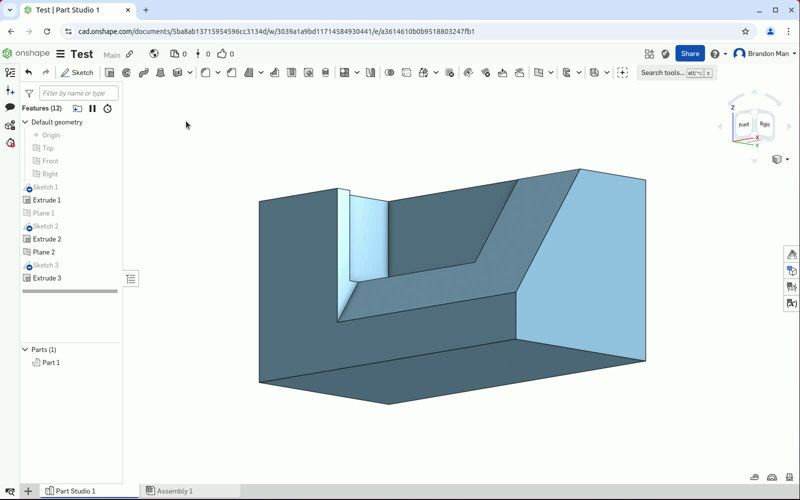
key(left, 3)
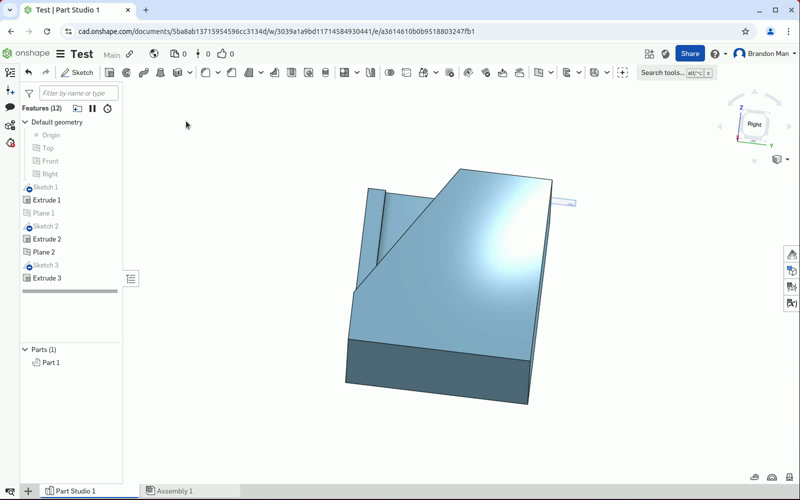
key(right, 3)
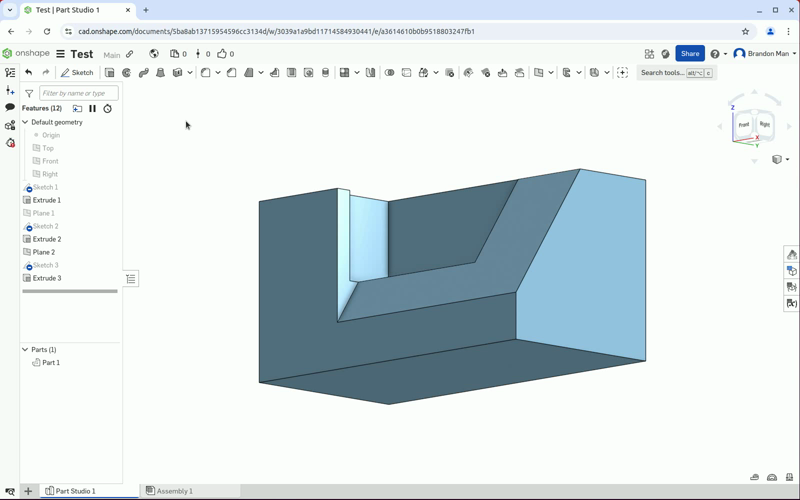
key(down, 3)
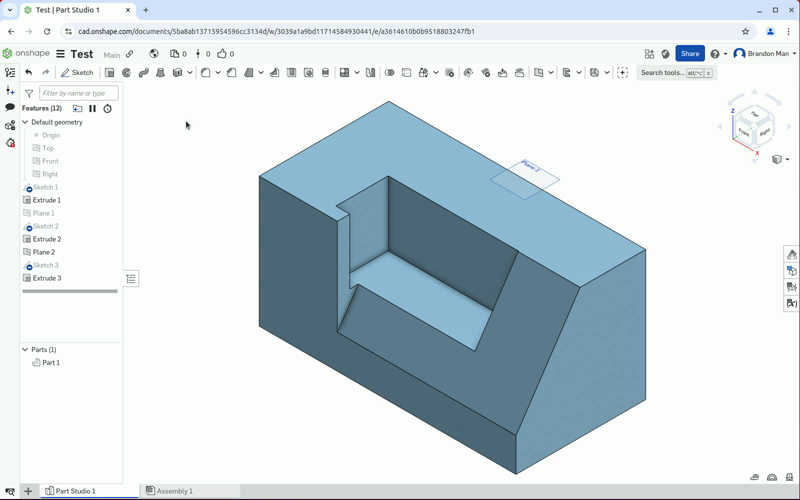
mouse_move(73, 189)
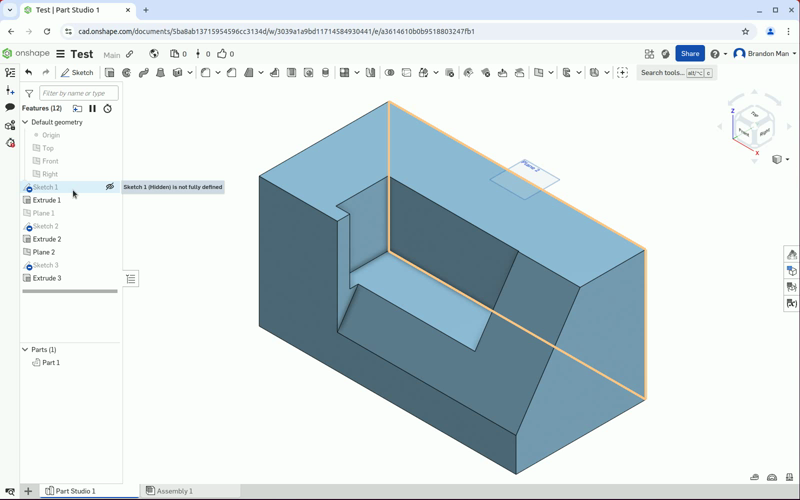
click(73, 189)